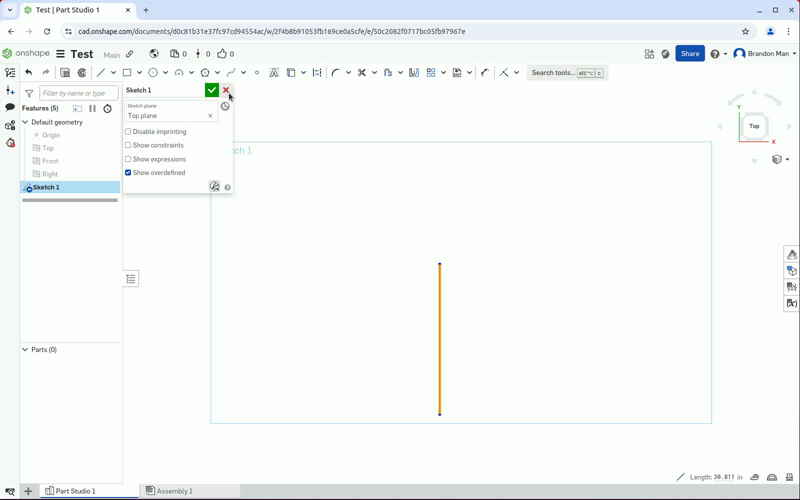
key(shift+h)
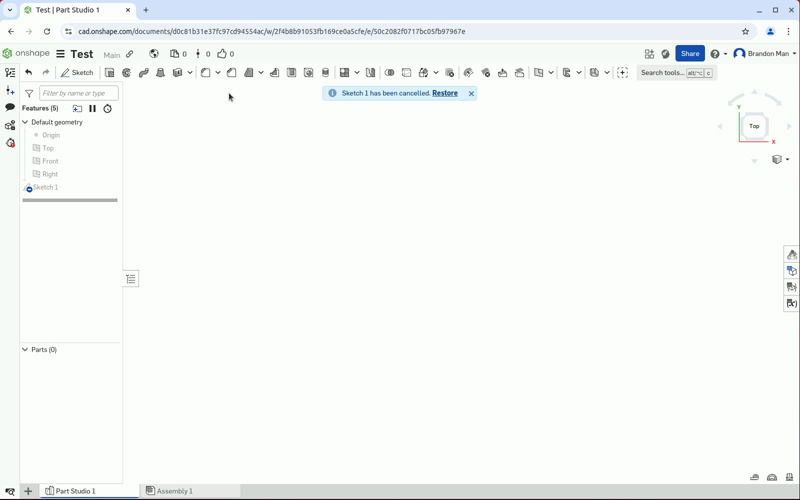
mouse_move(73, 352)
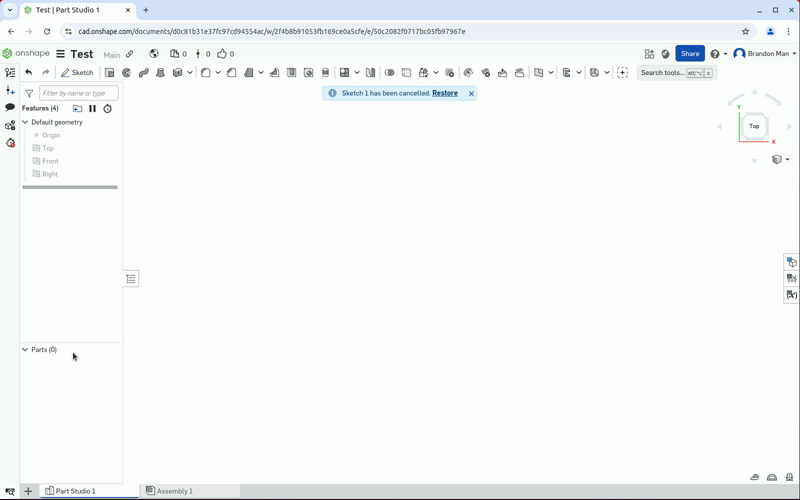
key(y)
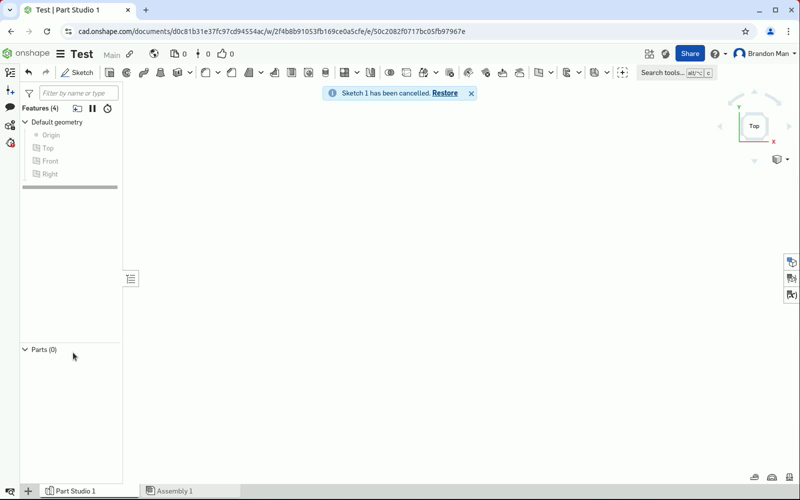
key(shift+p)
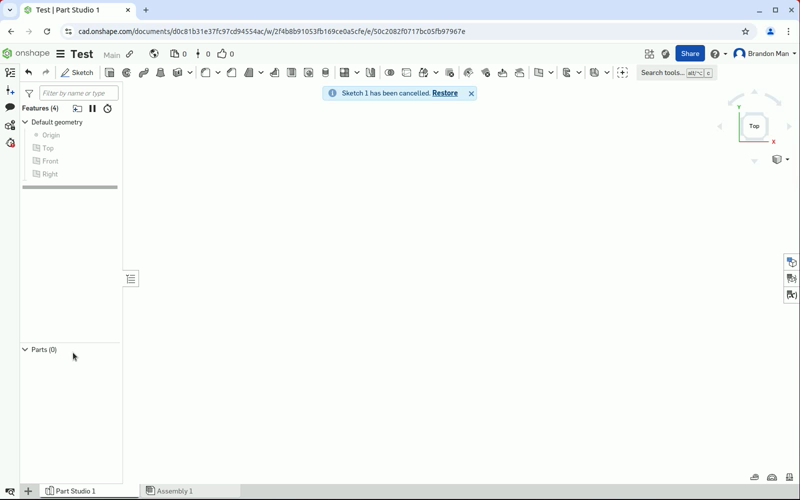
key(space)
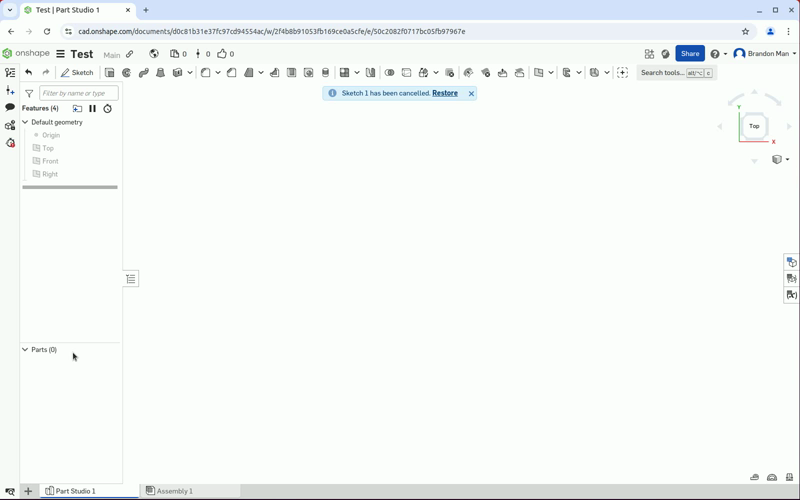
key_down(shift)
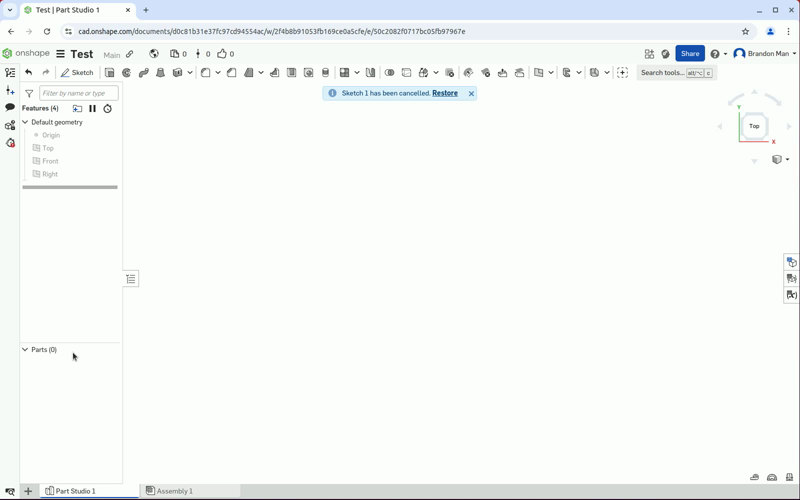
key(up)
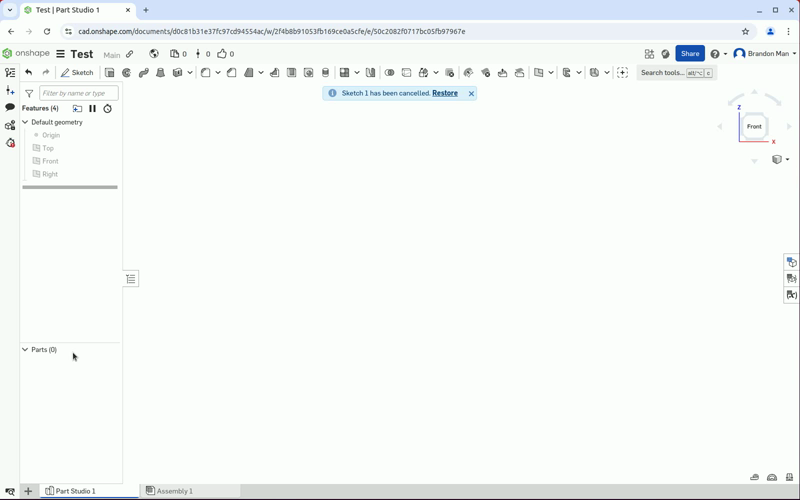
key_up(shift)
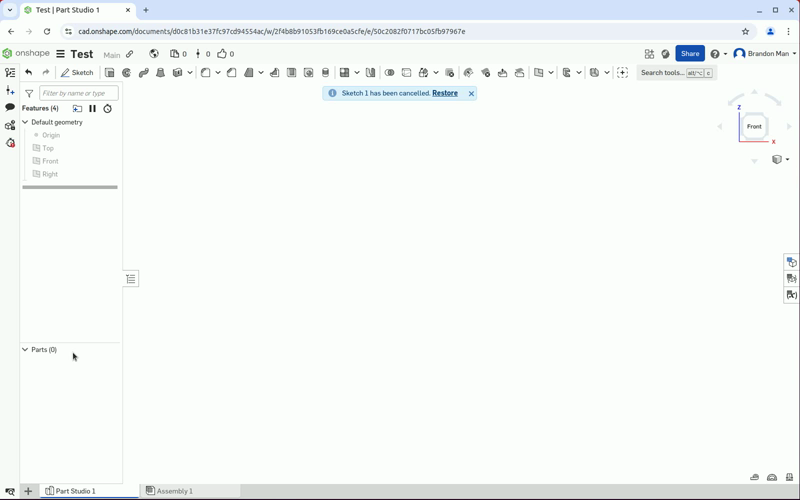
mouse_move(73, 352)
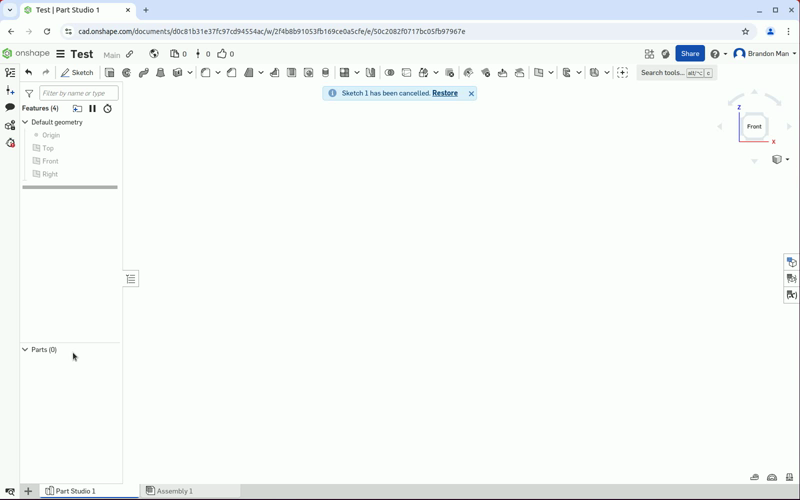
key(shift+y)
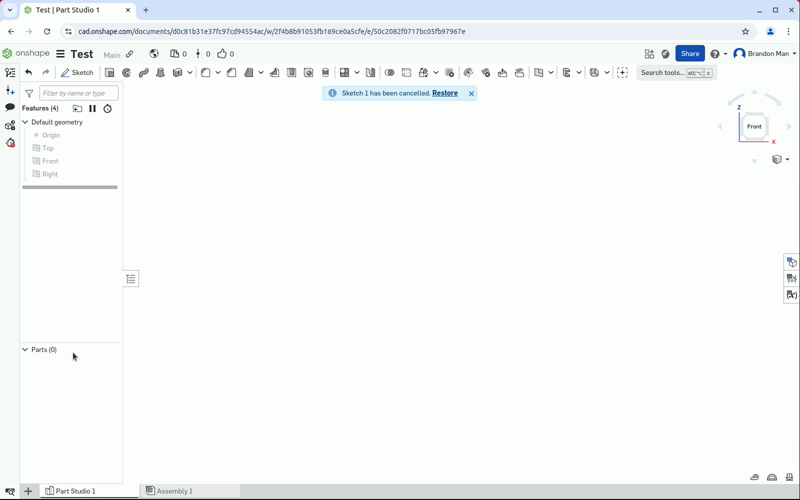
key(shift+s)
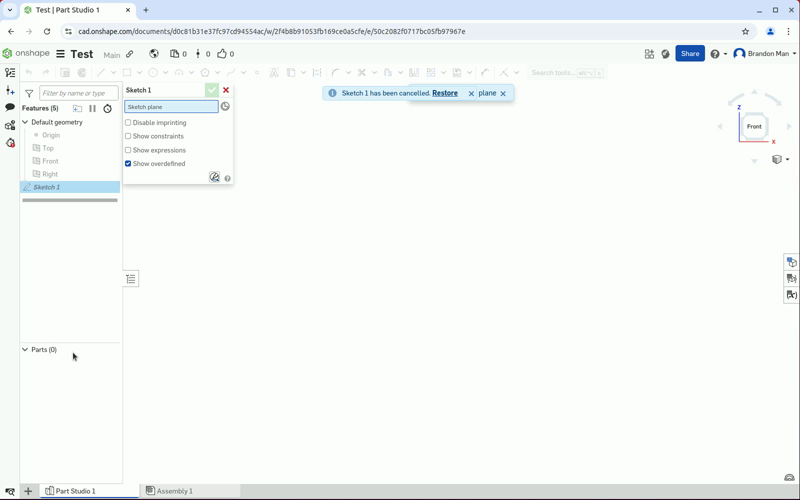
mouse_move(73, 163)
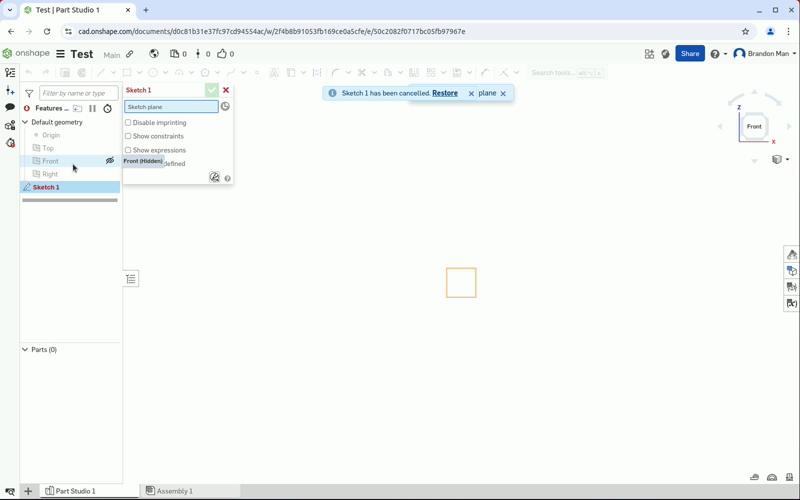
click(73, 163)
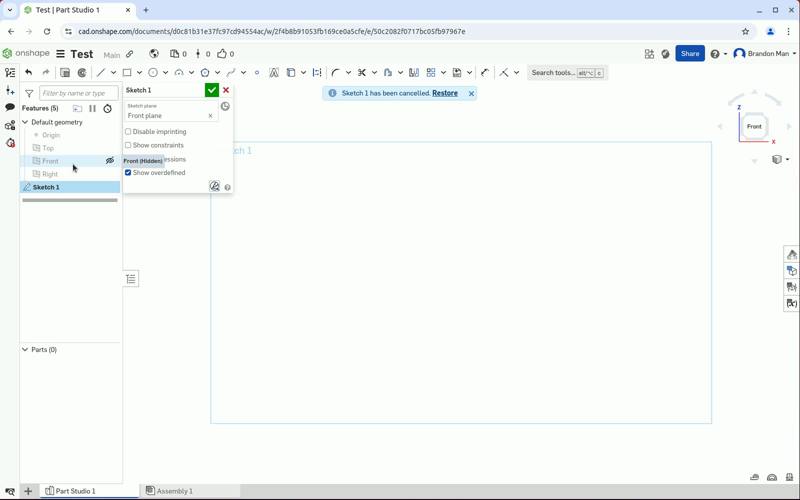
mouse_move(73, 352)
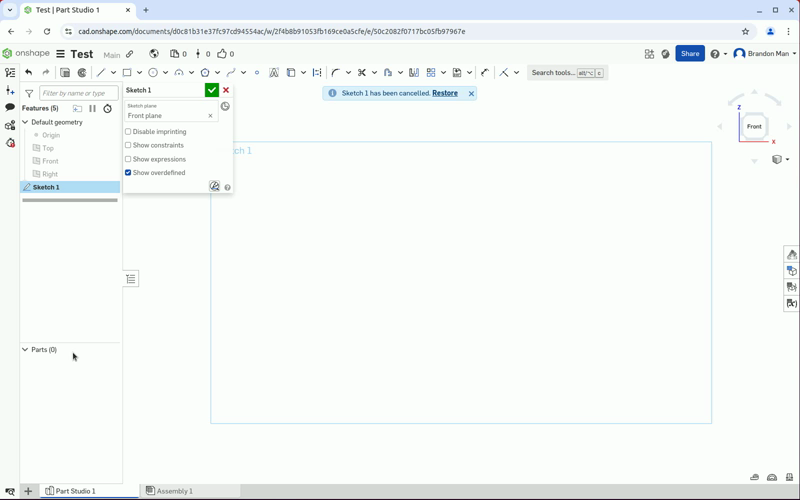
key(y)
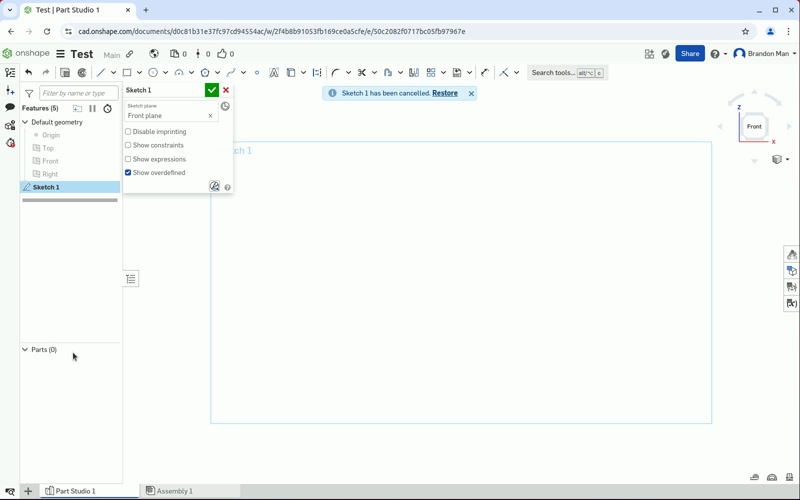
key(l)
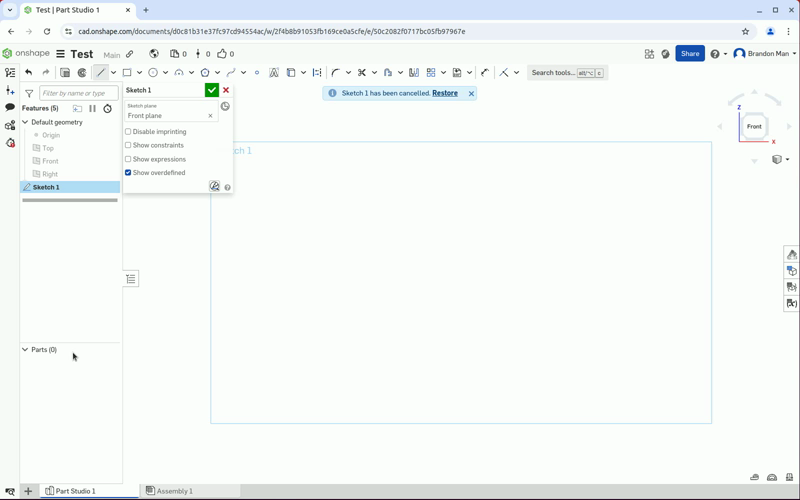
key_down(shift)
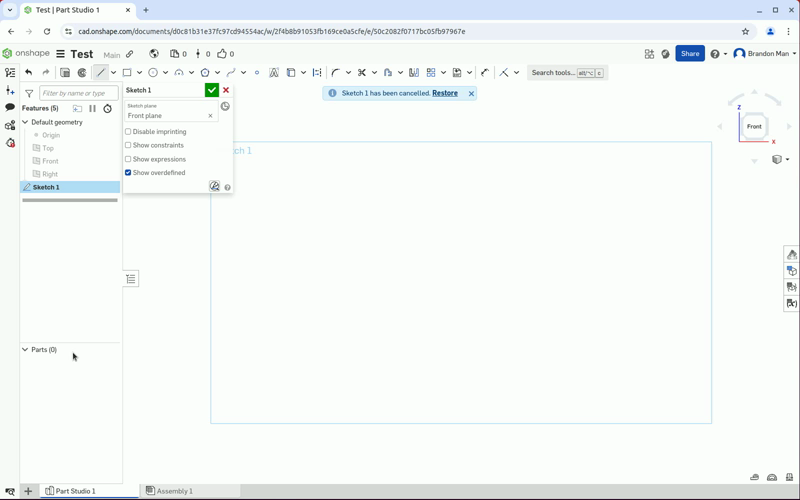
mouse_move(362, 325)
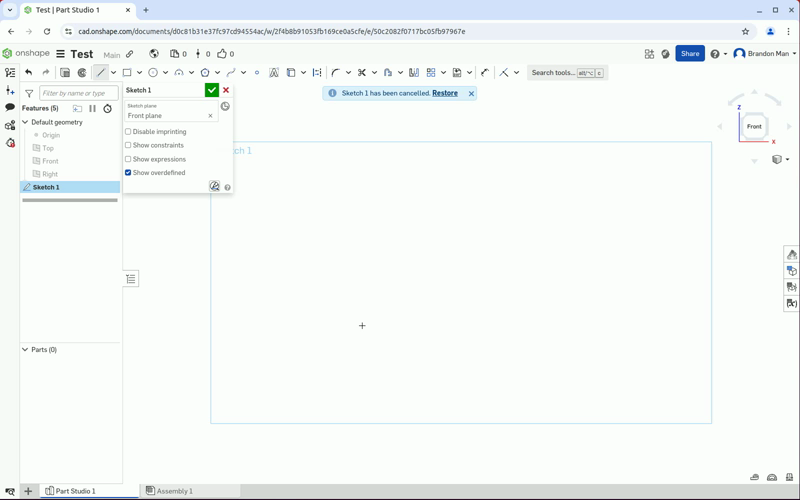
click(362, 325)
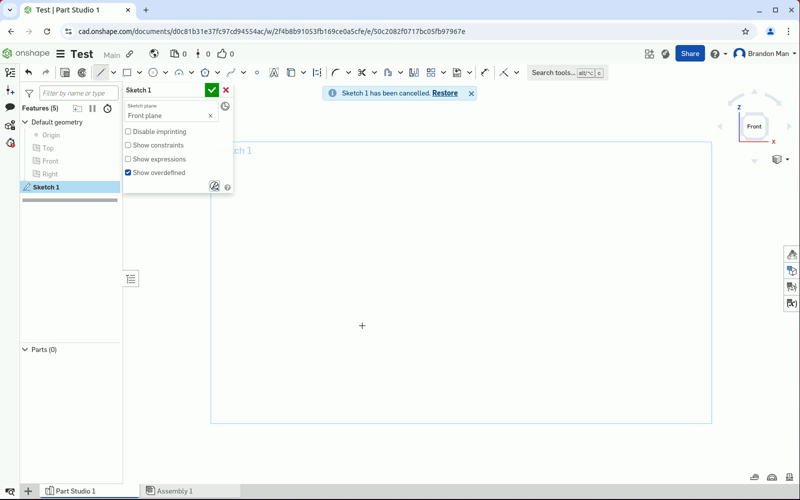
key_up(shift)
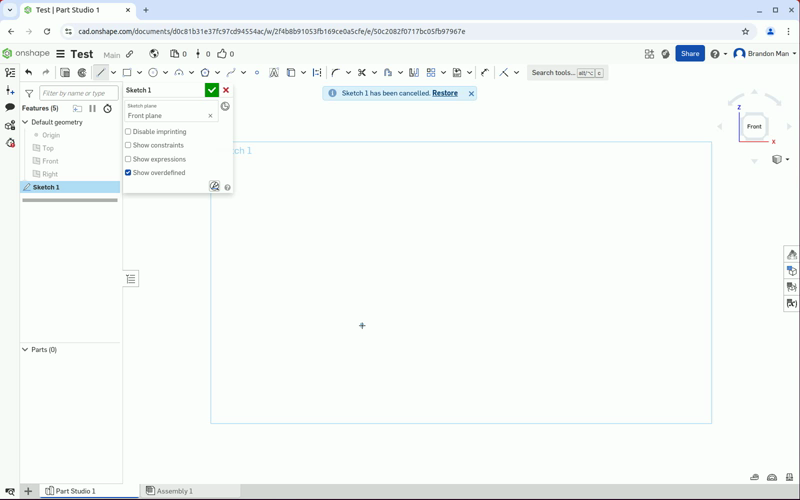
key_down(shift)
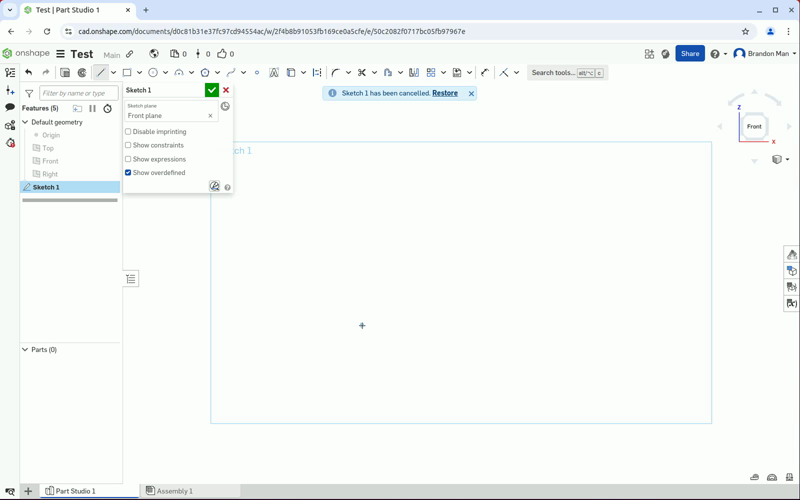
mouse_move(558, 325)
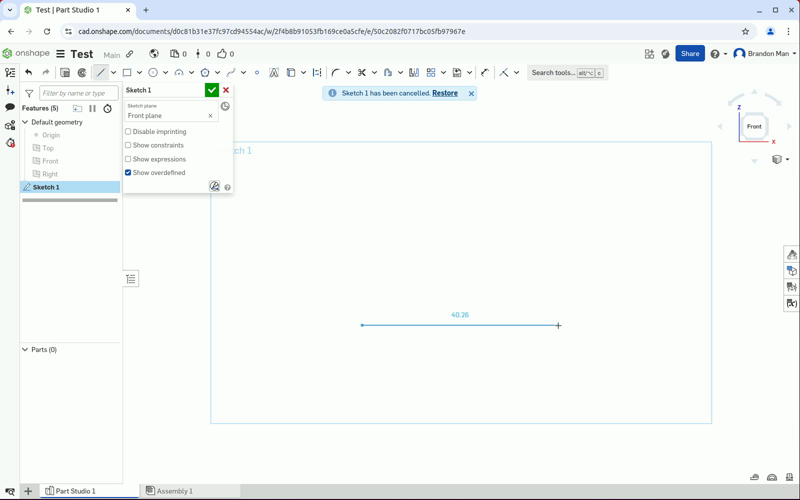
click(558, 325)
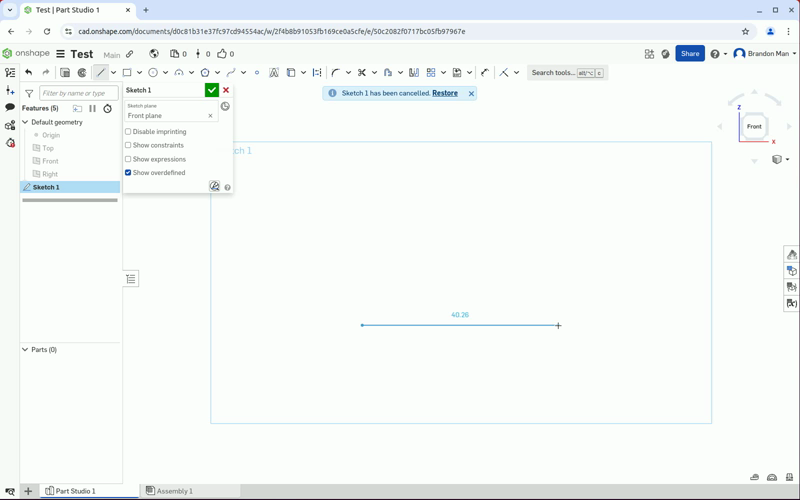
key_up(shift)
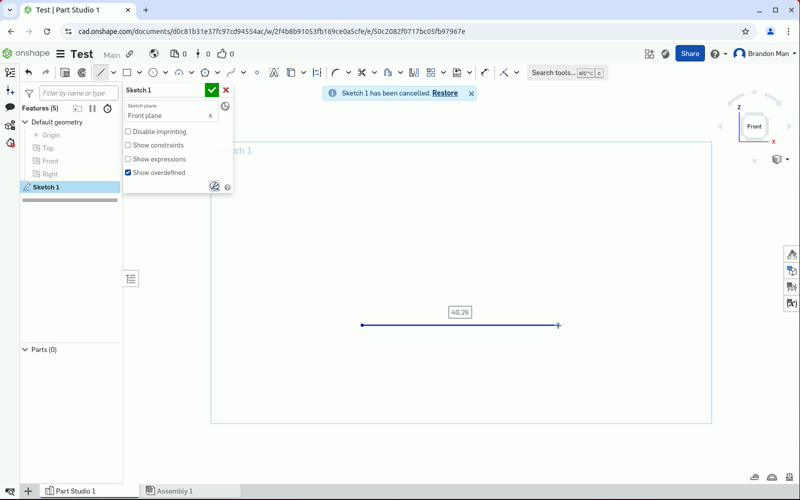
key_down(shift)
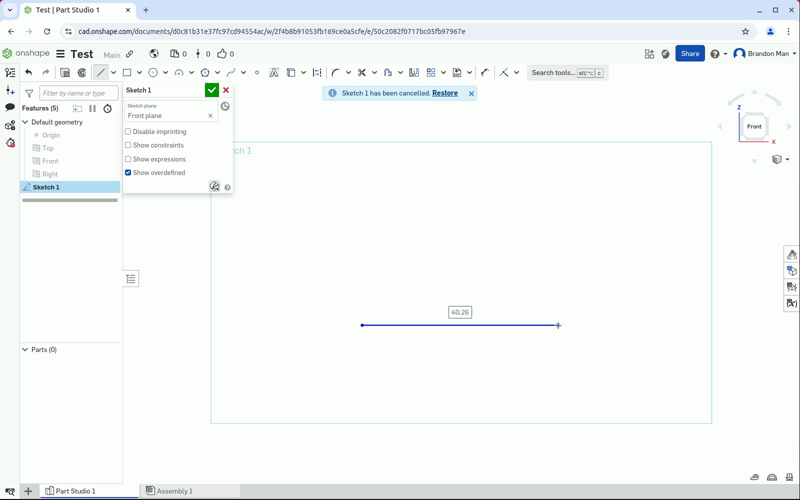
mouse_move(558, 240)
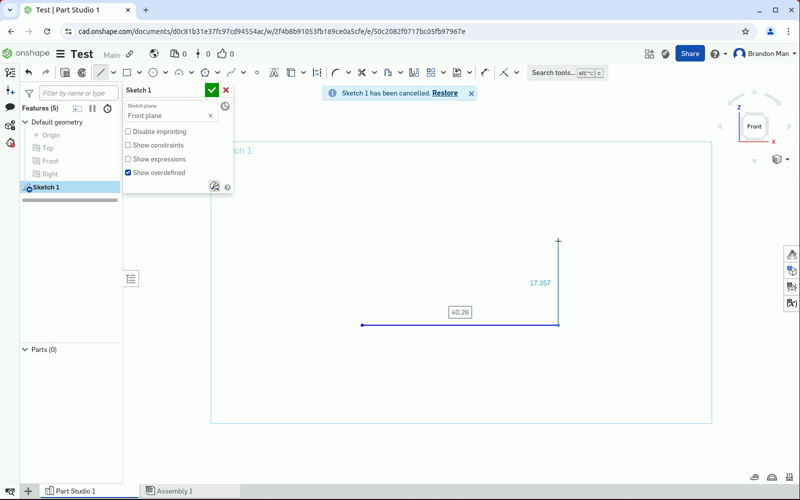
click(558, 240)
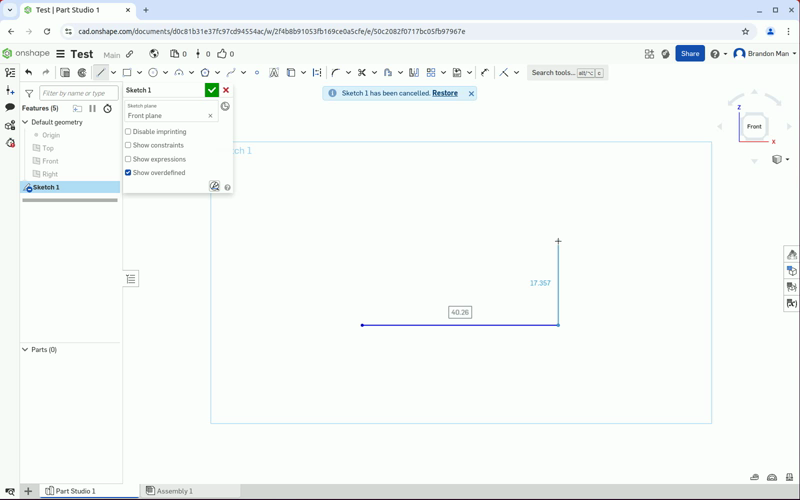
key_up(shift)
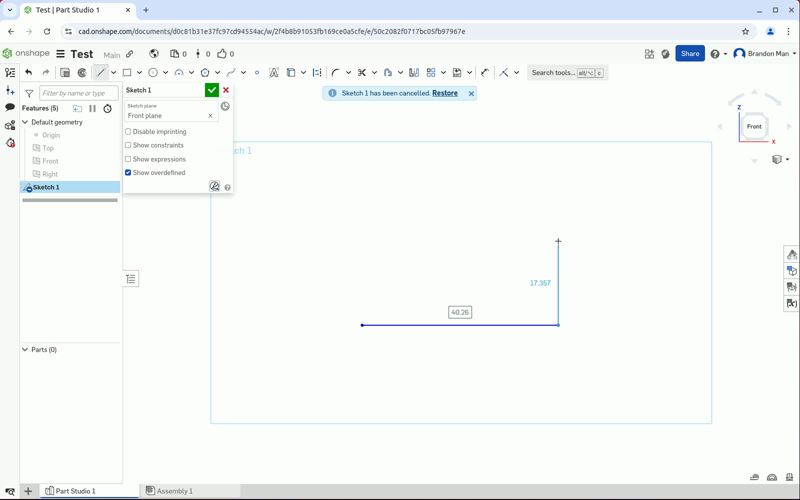
key_down(shift)
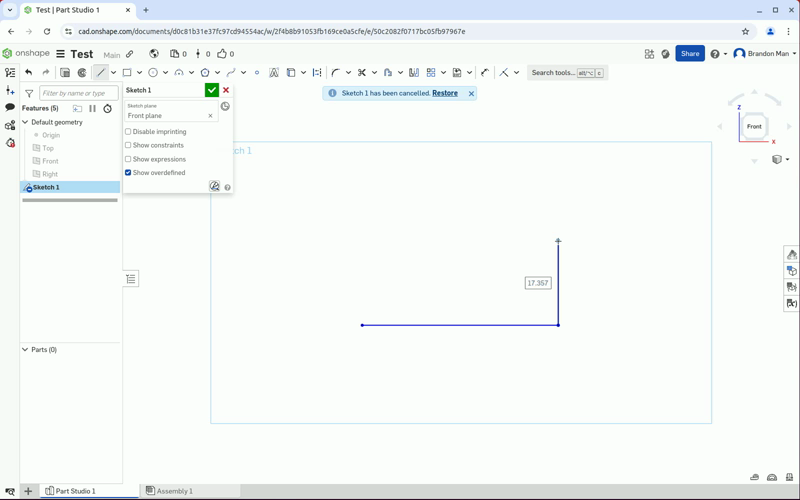
mouse_move(362, 240)
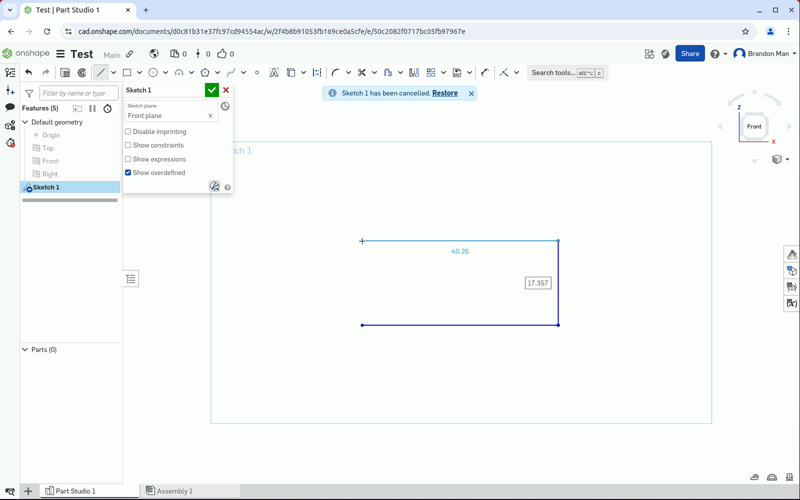
click(362, 240)
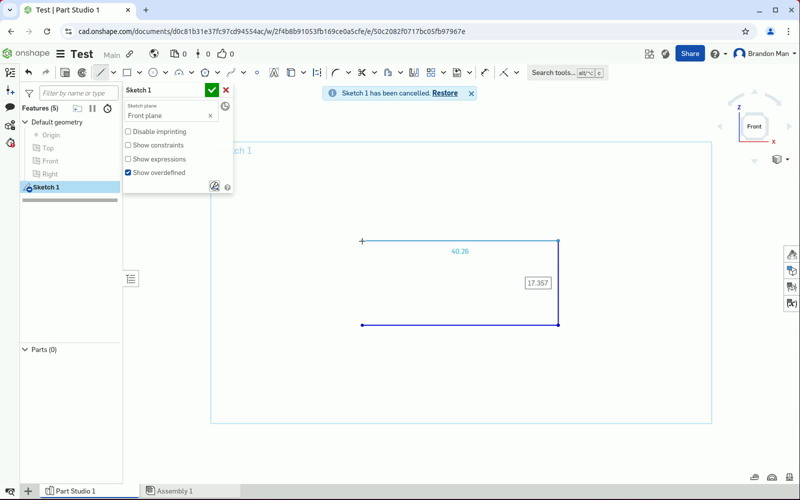
key_up(shift)
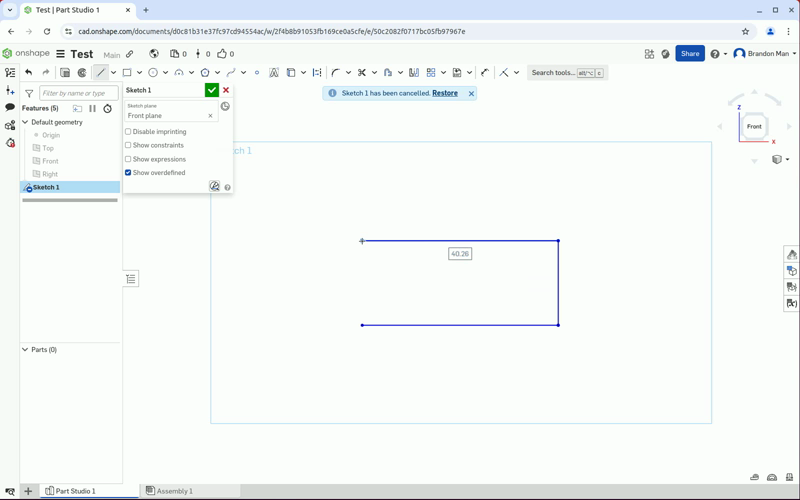
key_down(shift)
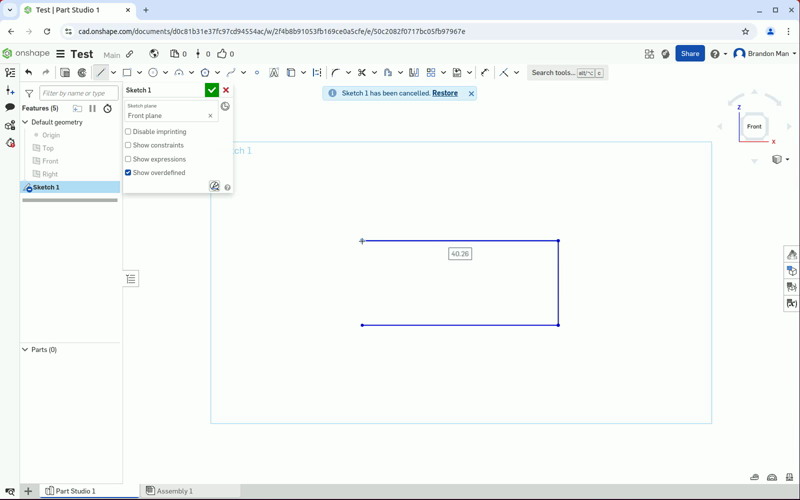
mouse_move(362, 325)
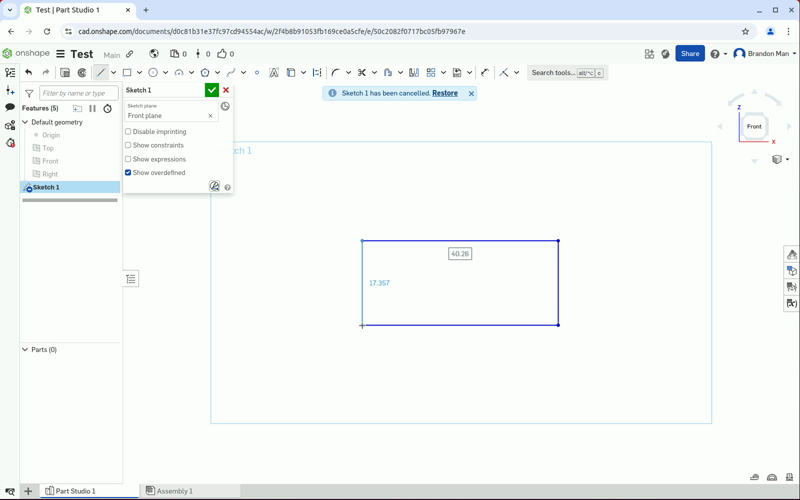
key_up(shift)
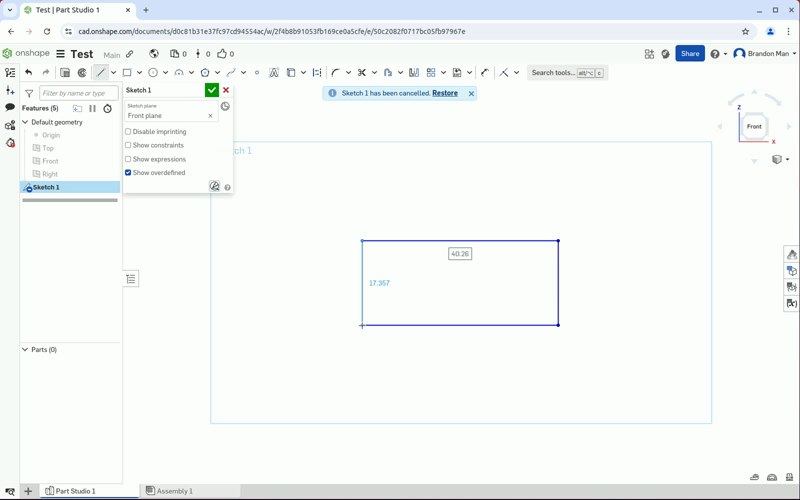
click(362, 325)
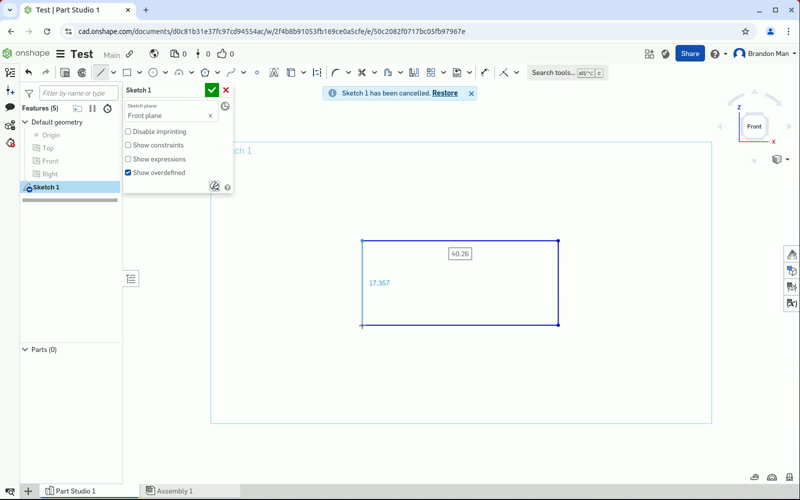
key(esc)
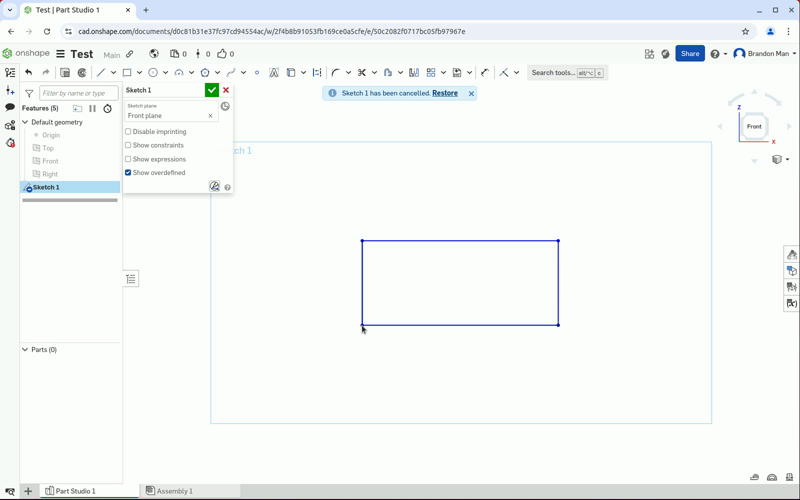
mouse_move(392, 296)
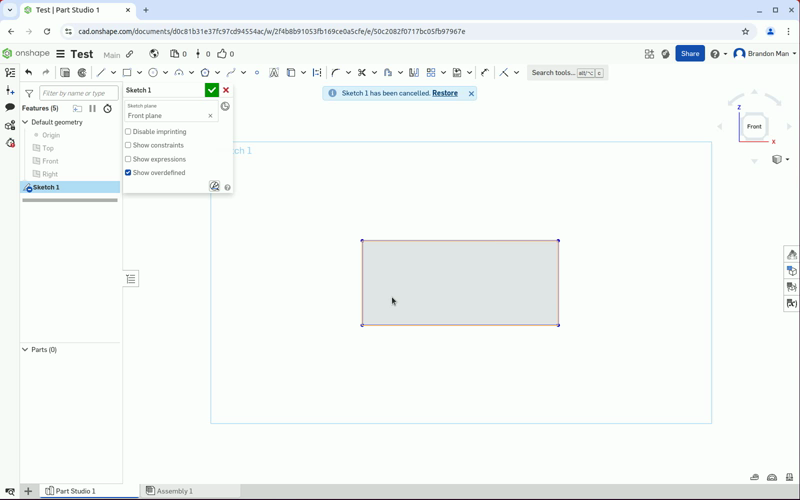
click(392, 296)
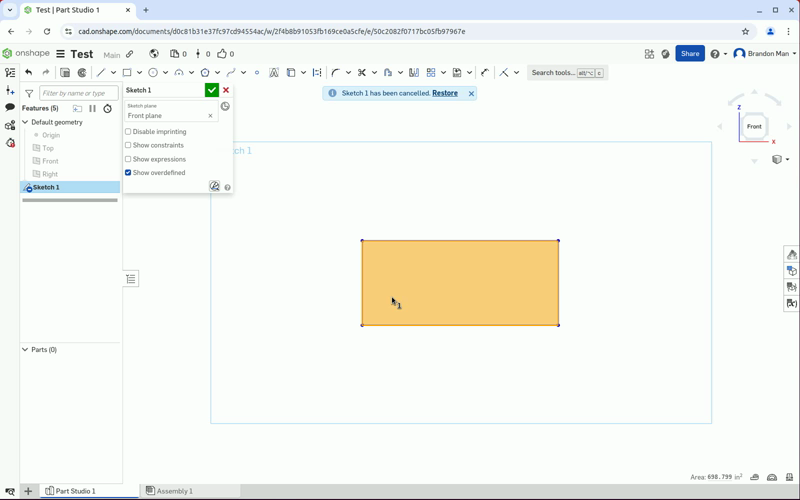
mouse_move(73, 352)
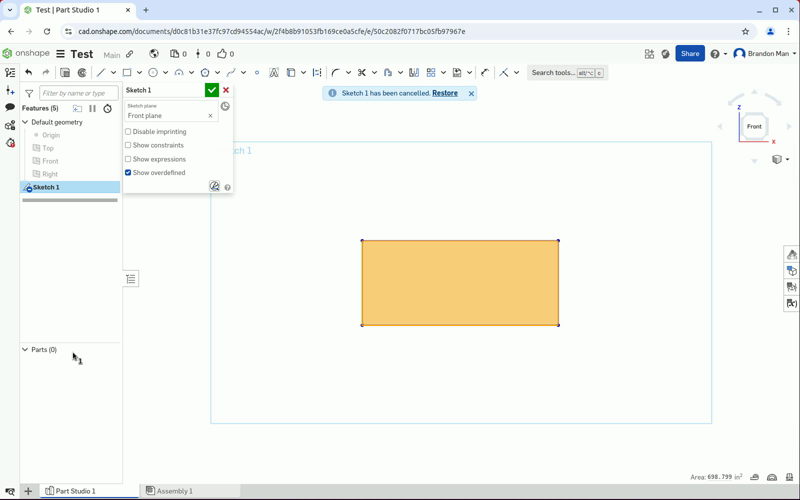
key(shift+y)
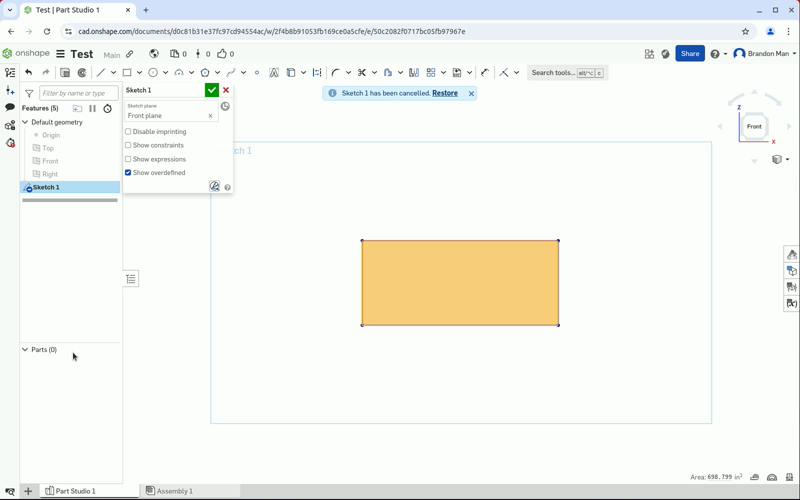
key(shift+e)
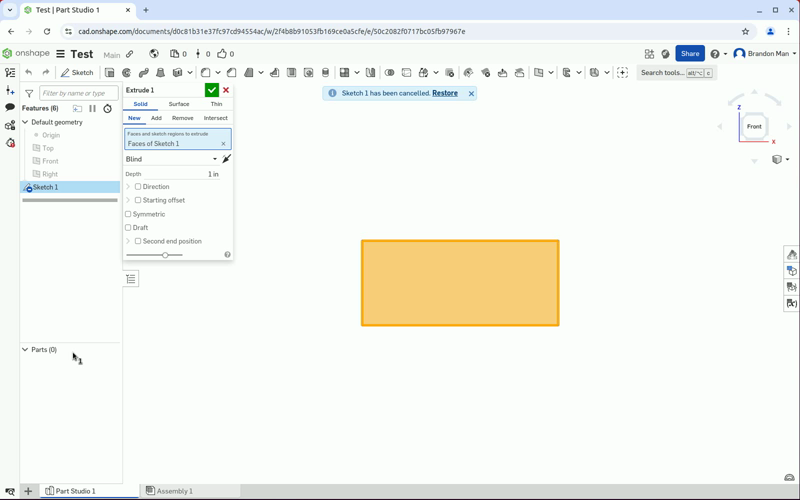
mouse_move(143, 106)
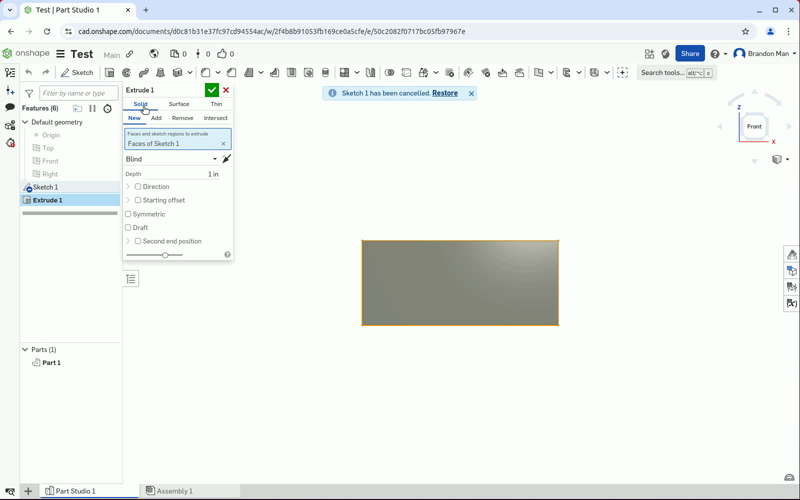
click(143, 106)
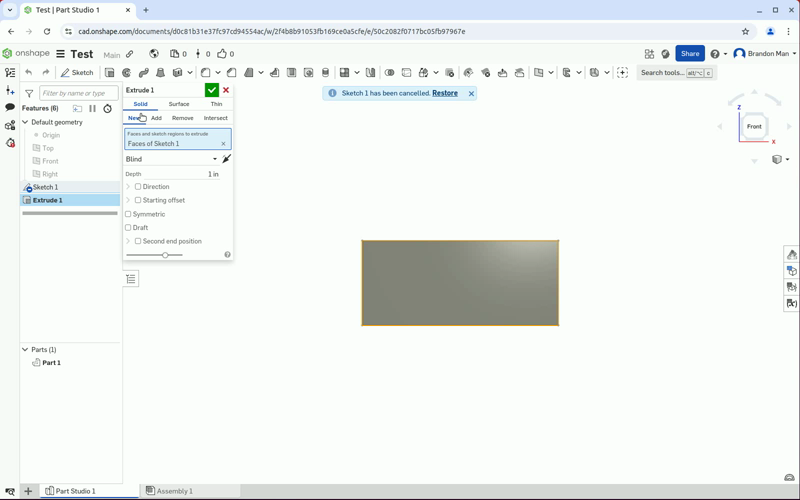
mouse_move(137, 120)
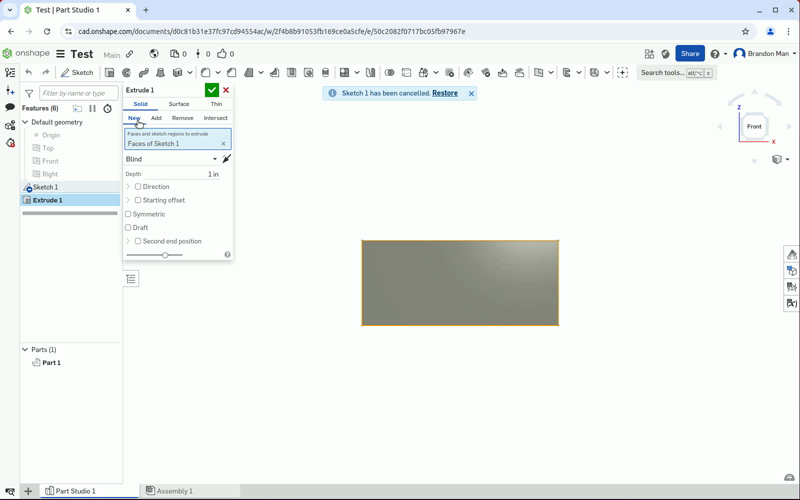
click(137, 120)
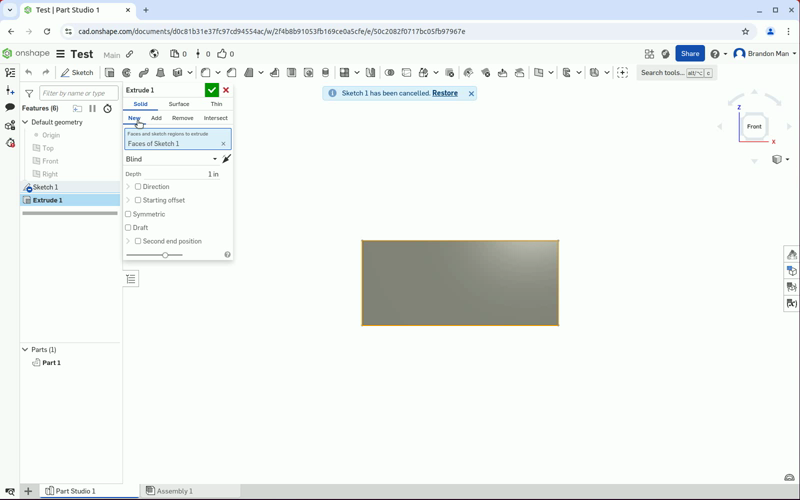
key(tab, 4)
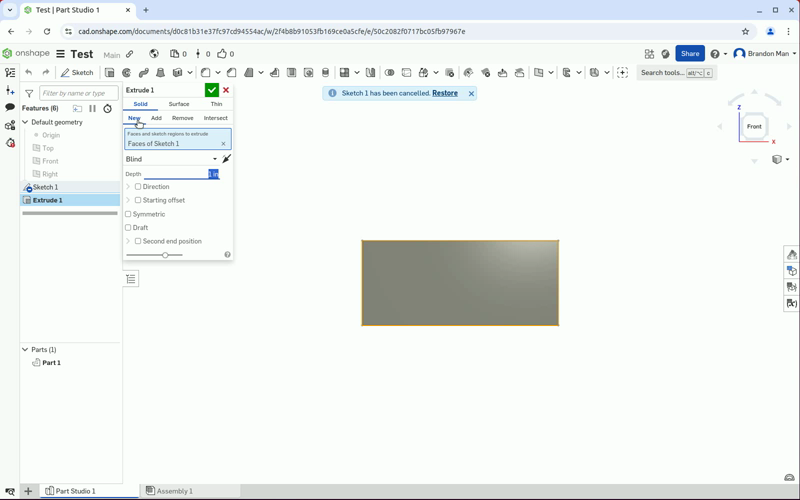
text(23.108)
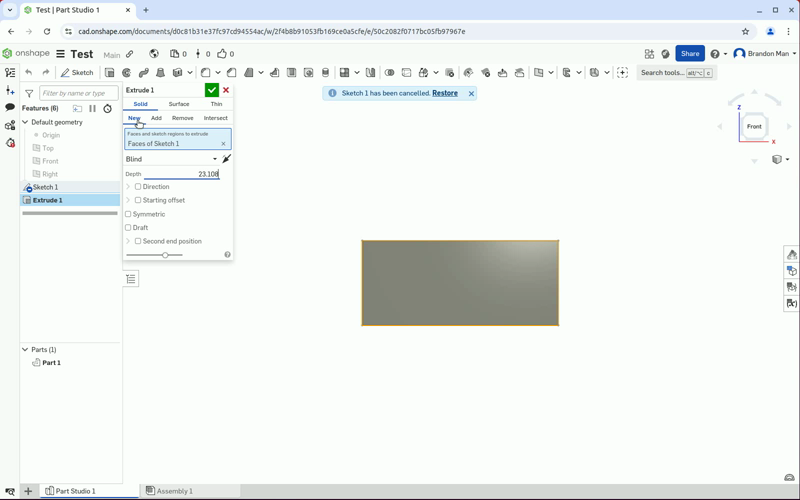
key(enter)
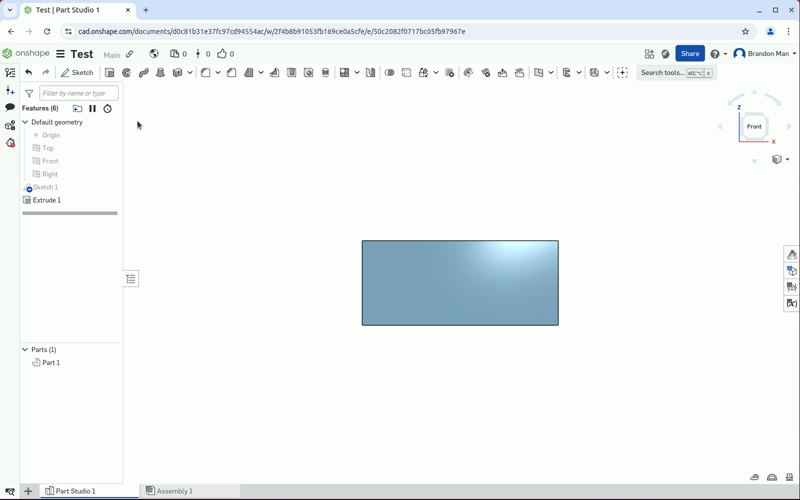
key(shift+h)
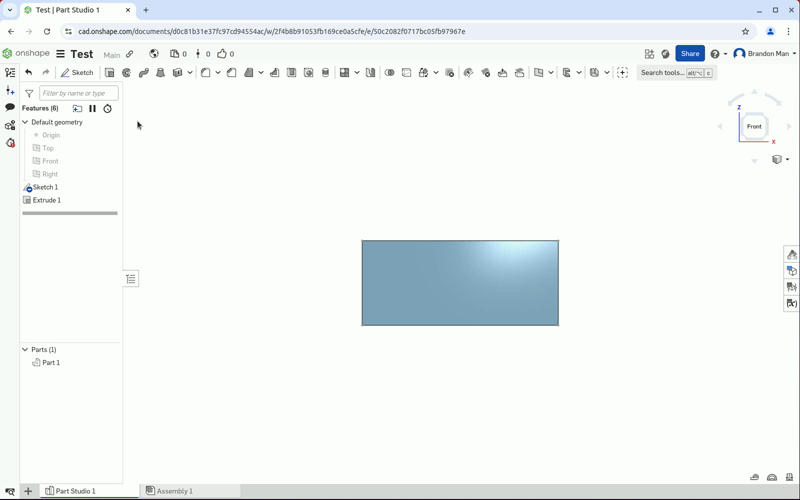
key(shift+h)
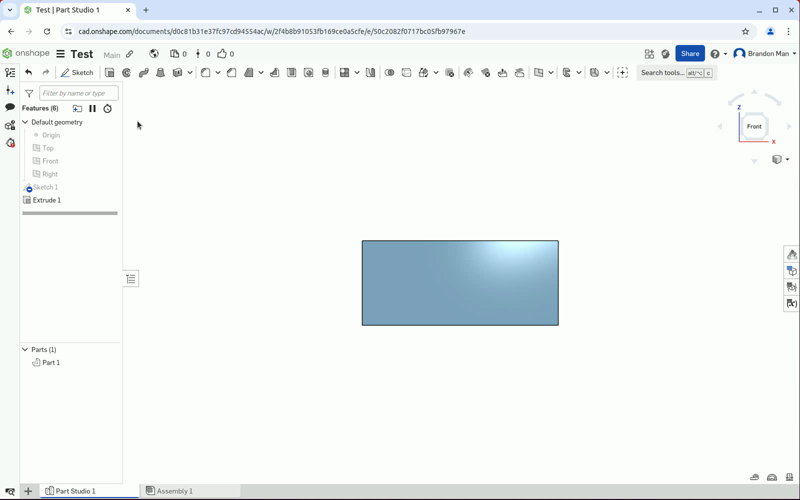
mouse_move(73, 189)
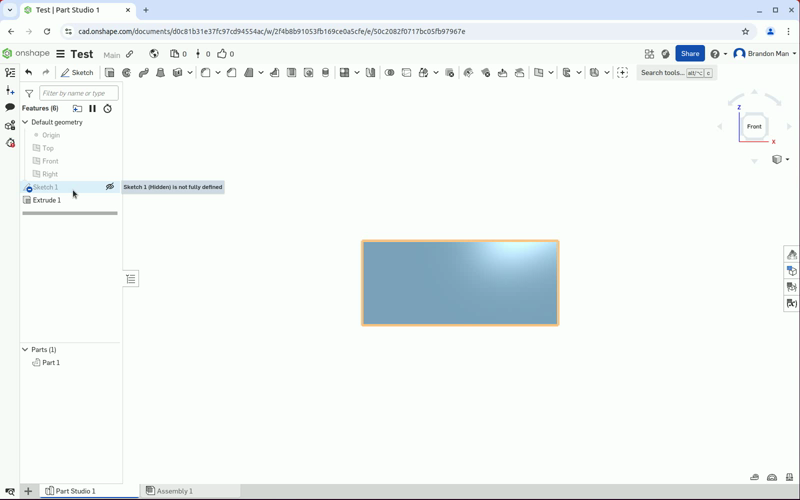
click(73, 189)
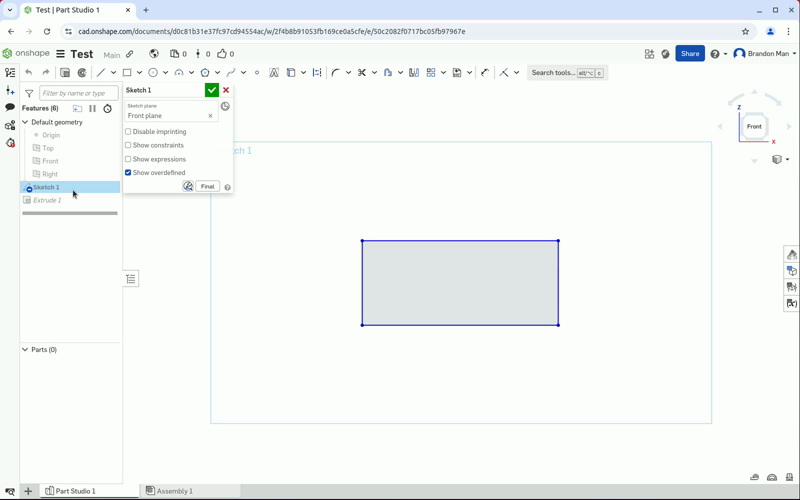
mouse_move(229, 92)
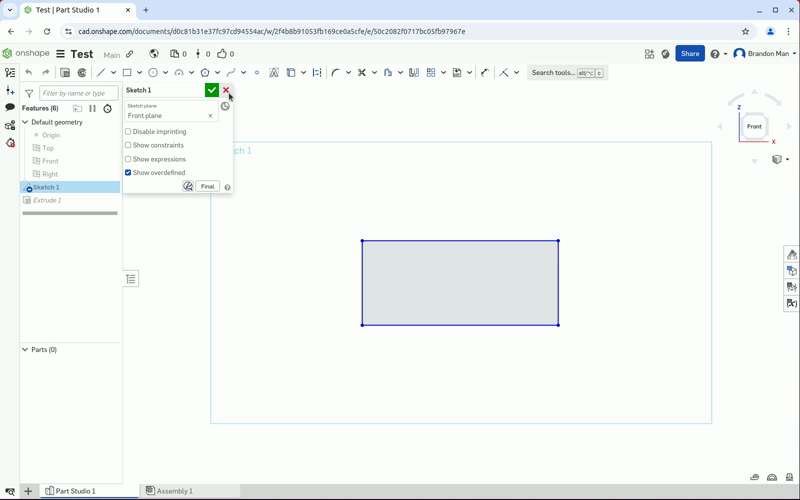
click(229, 92)
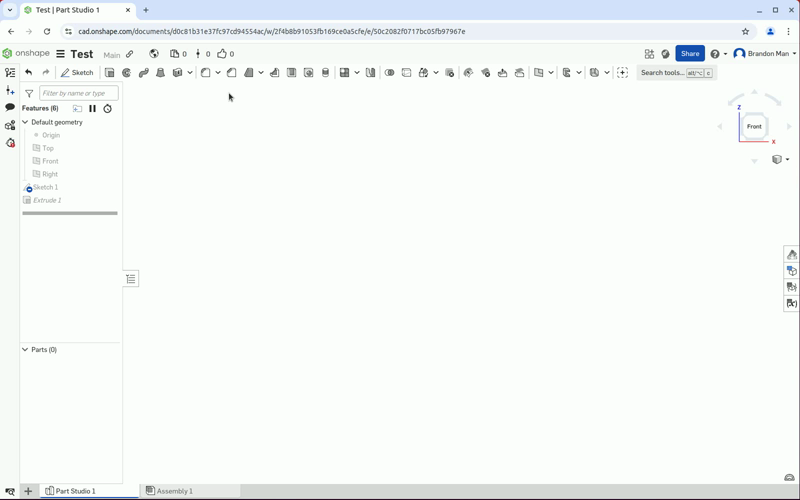
mouse_move(541, 75)
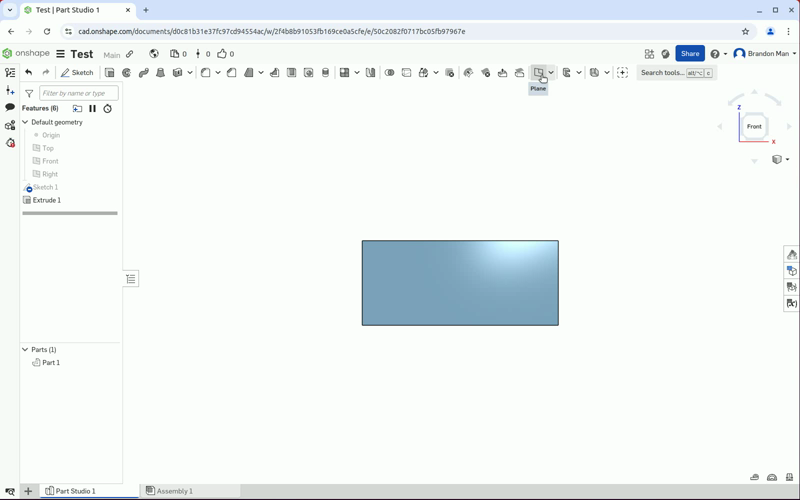
click(541, 75)
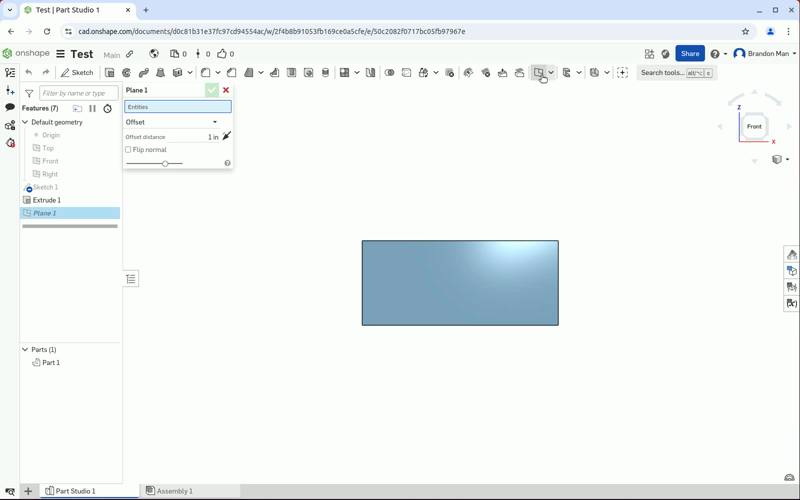
mouse_move(73, 163)
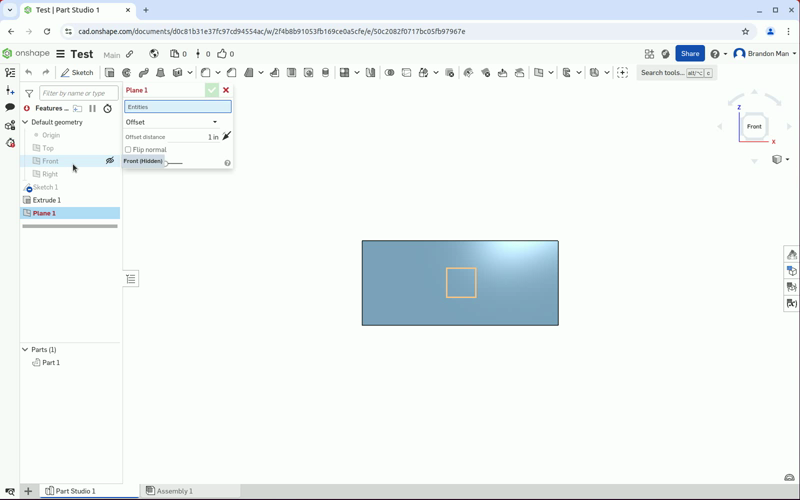
click(73, 163)
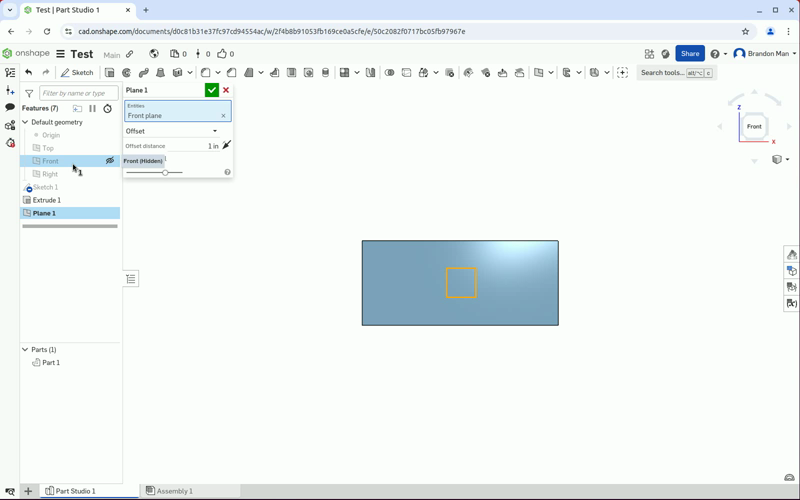
key(tab, 2)
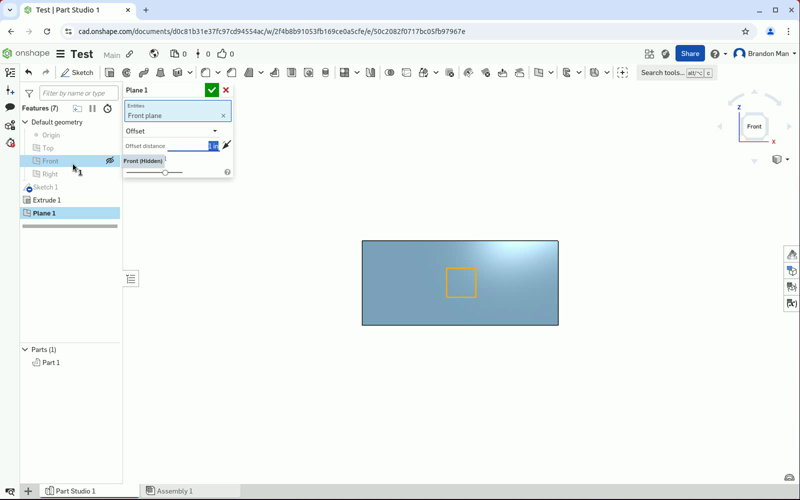
text(23.108)
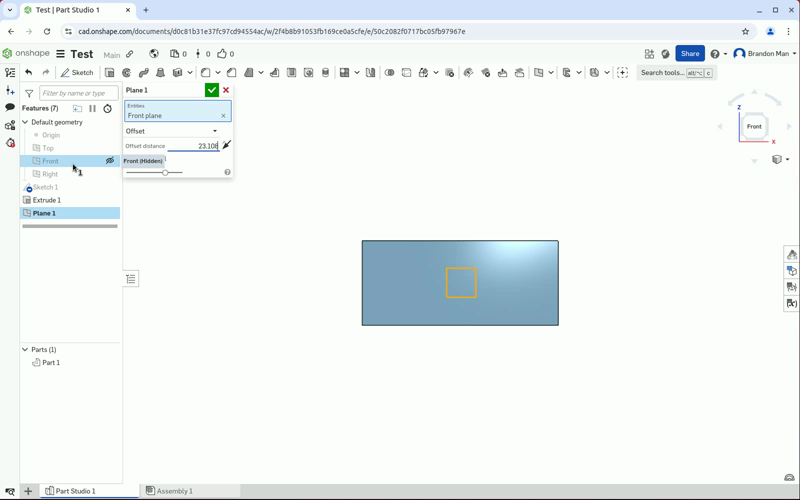
key(enter, 2)
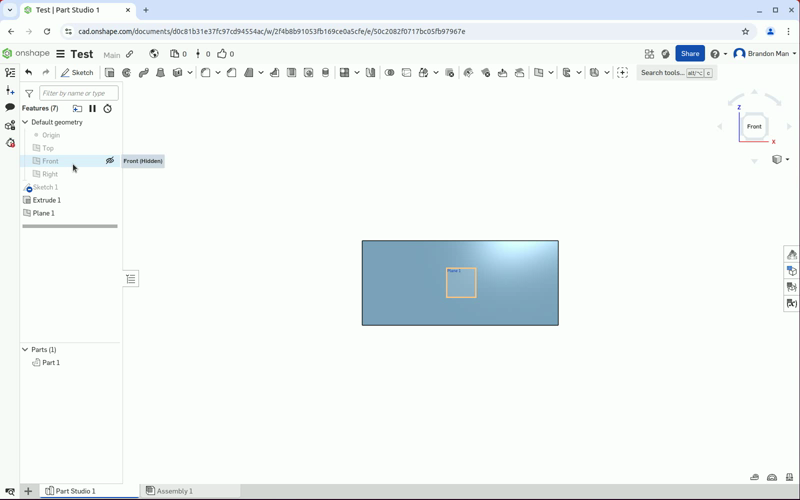
key(shift+s)
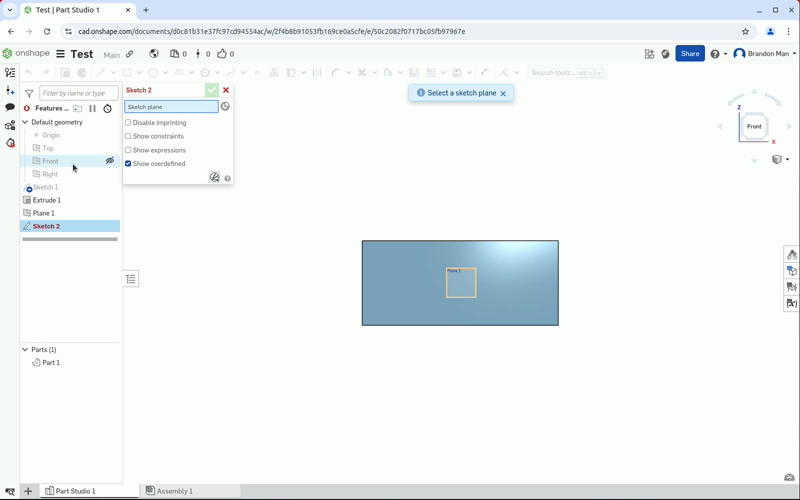
mouse_move(73, 215)
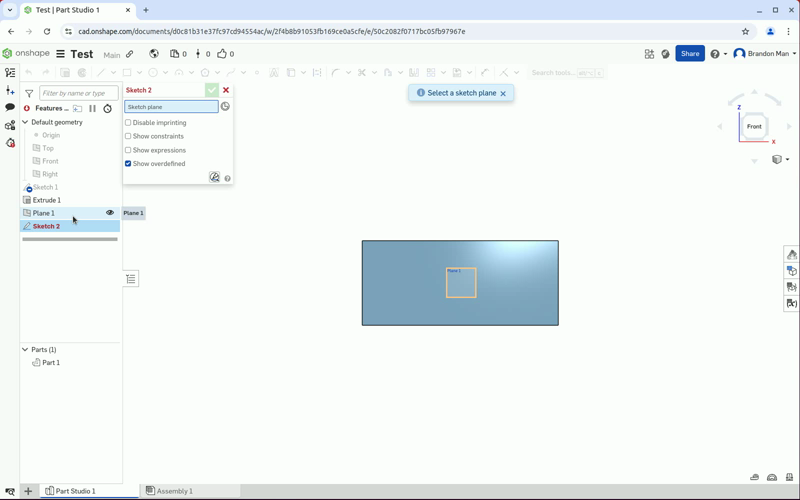
click(73, 215)
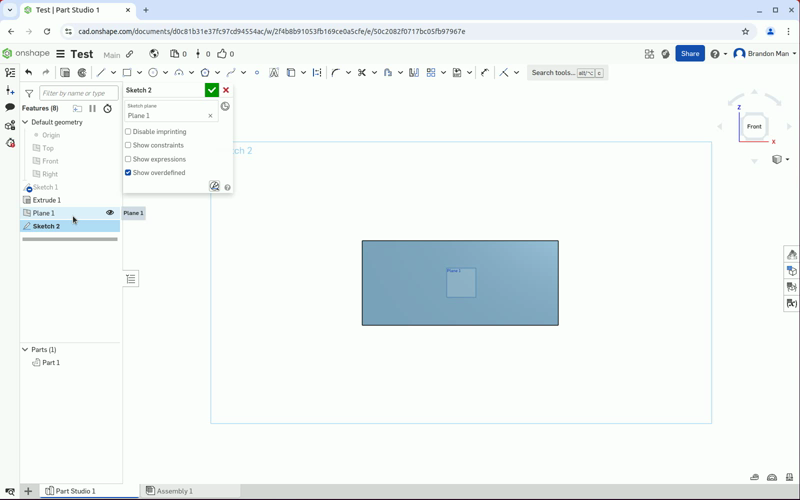
mouse_move(73, 352)
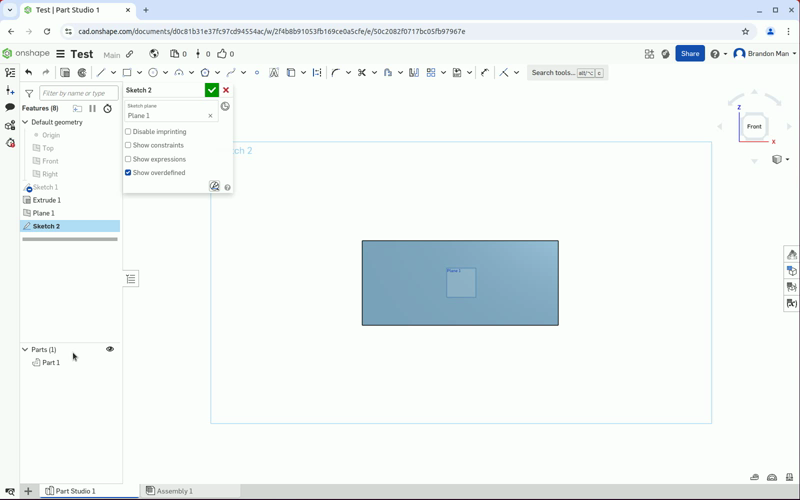
key(y)
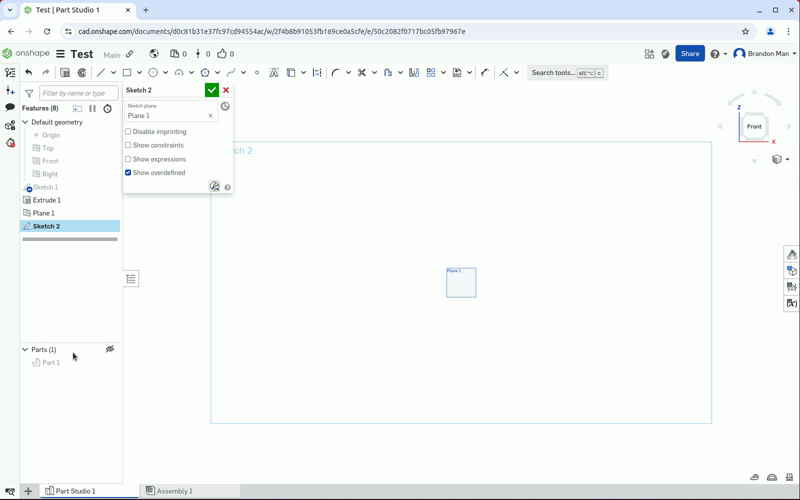
key(l)
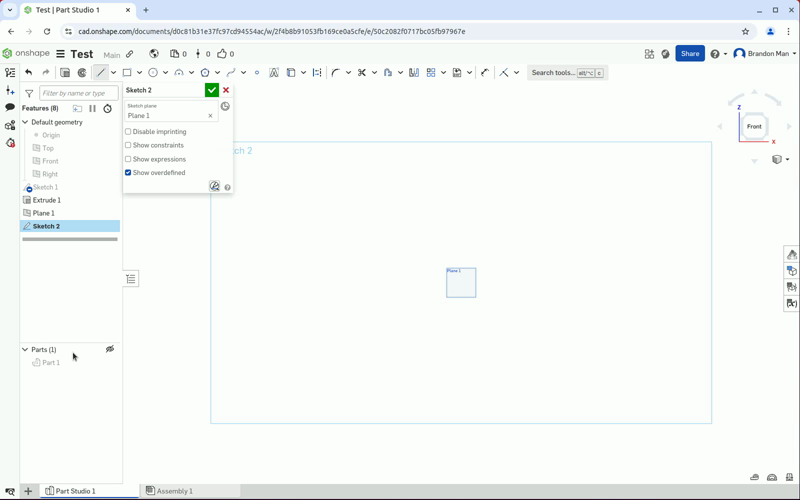
key_down(shift)
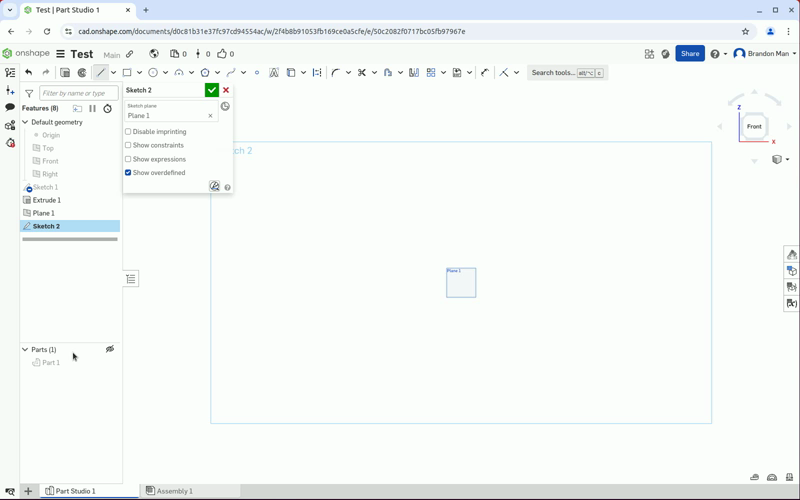
mouse_move(390, 297)
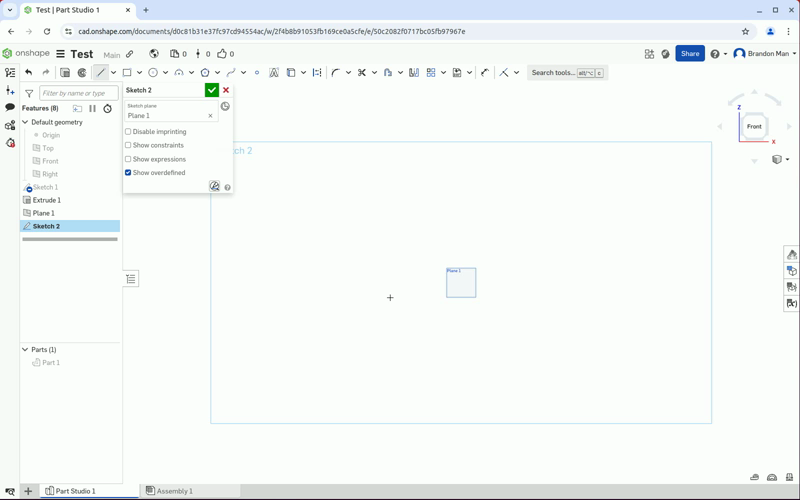
click(390, 297)
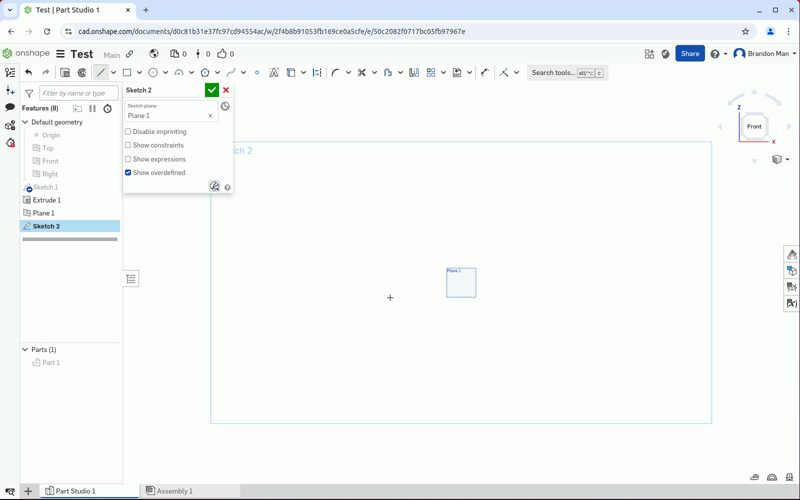
key_up(shift)
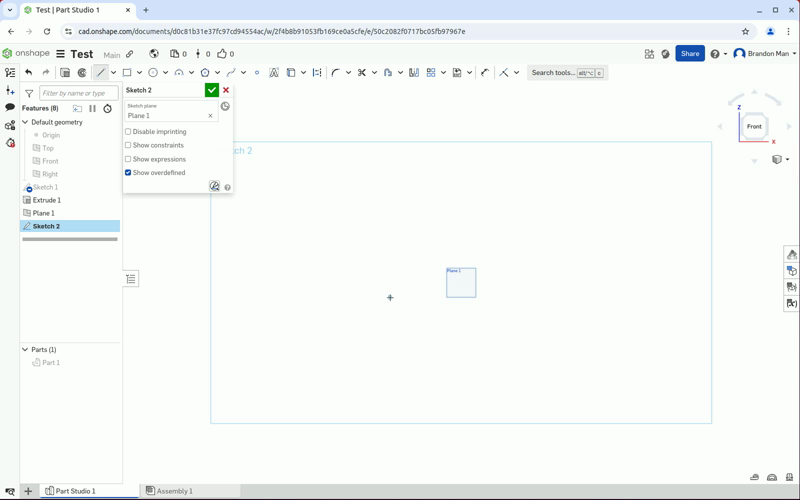
key_down(shift)
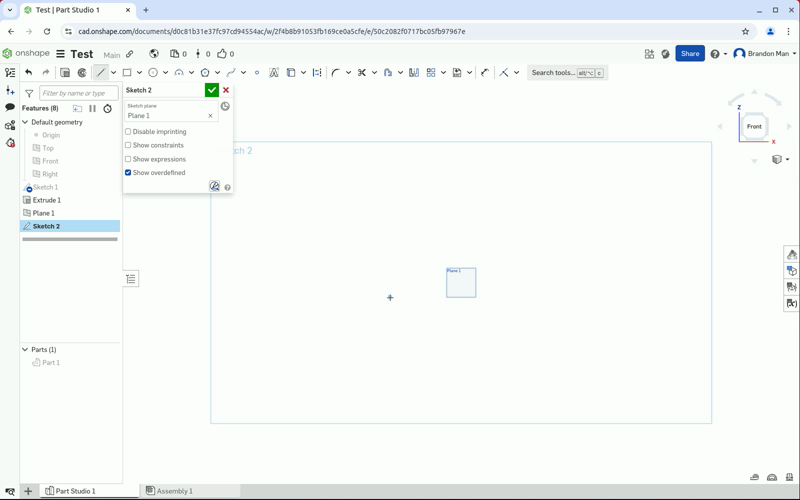
mouse_move(530, 297)
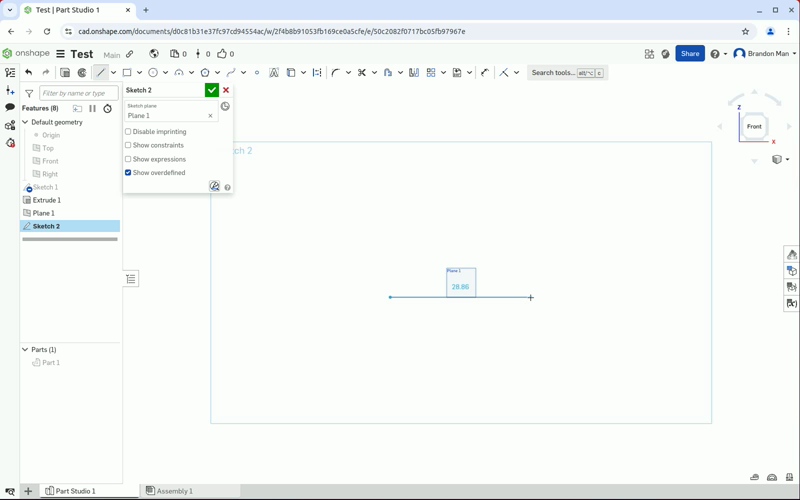
click(530, 297)
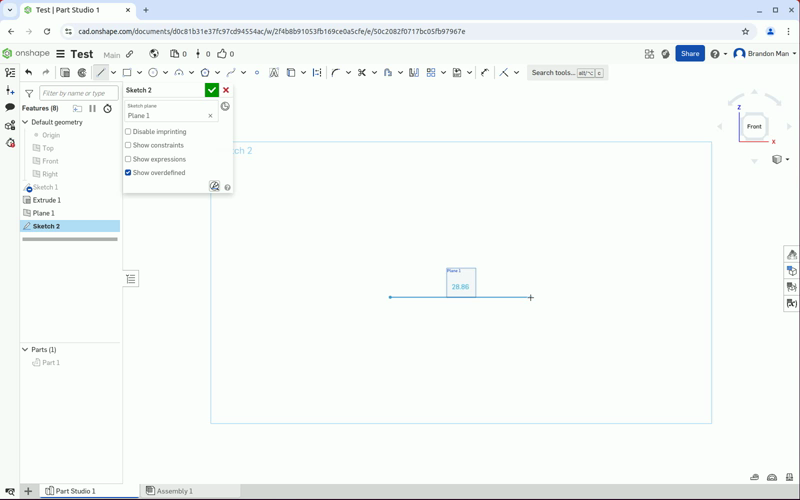
key_up(shift)
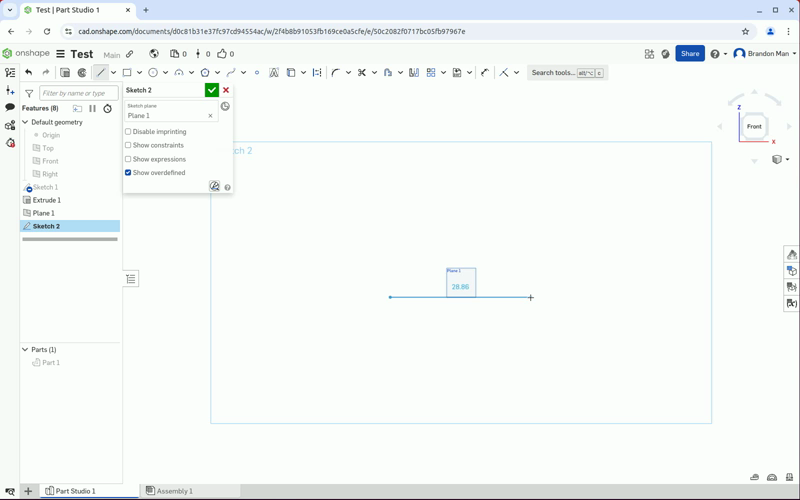
key_down(shift)
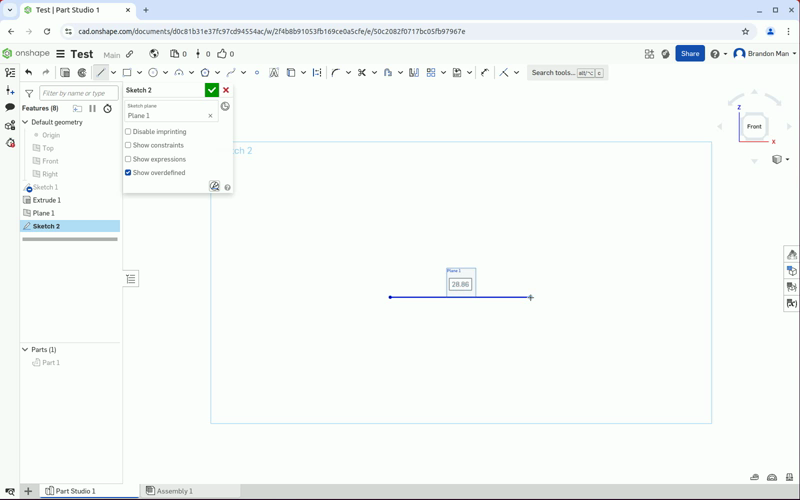
mouse_move(560, 297)
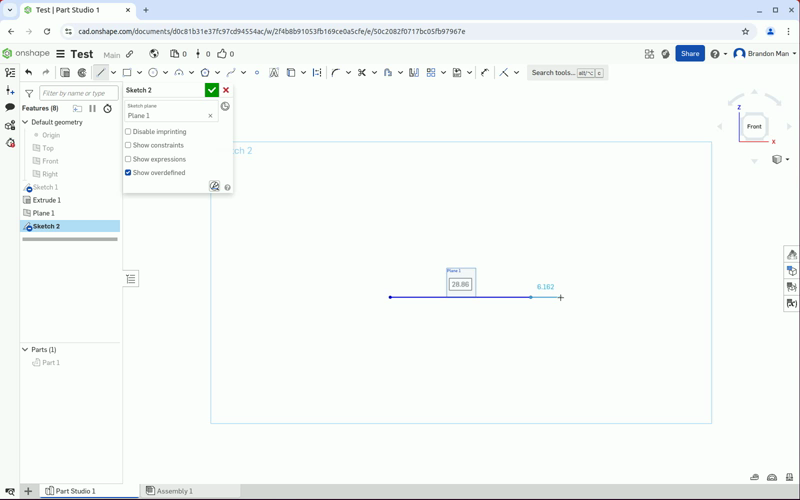
mouse_move(530, 240)
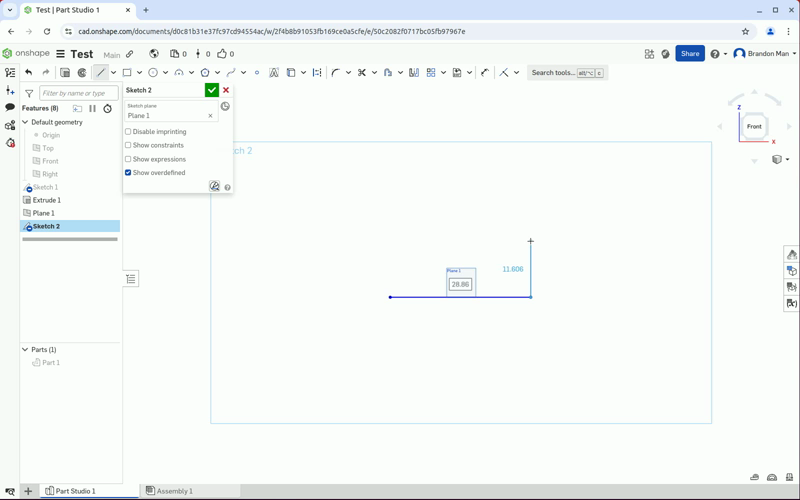
click(530, 240)
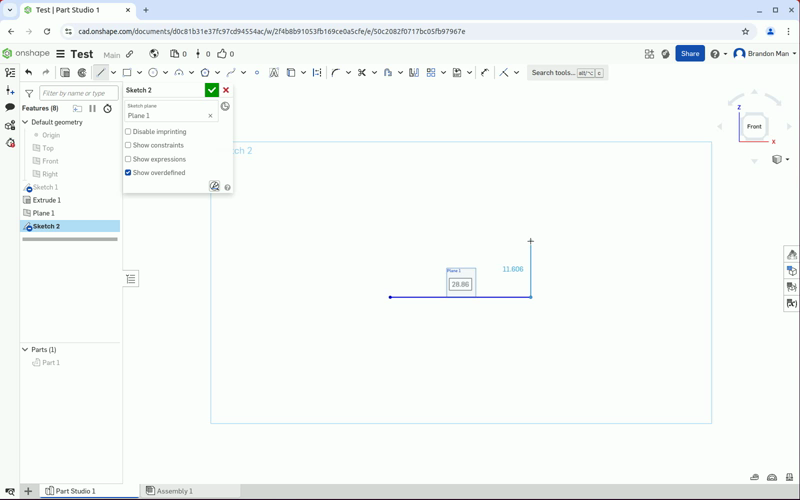
key_up(shift)
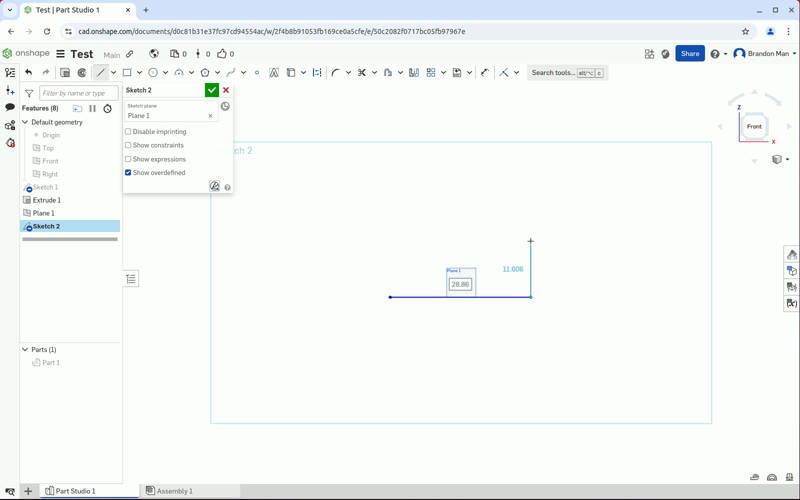
key_down(shift)
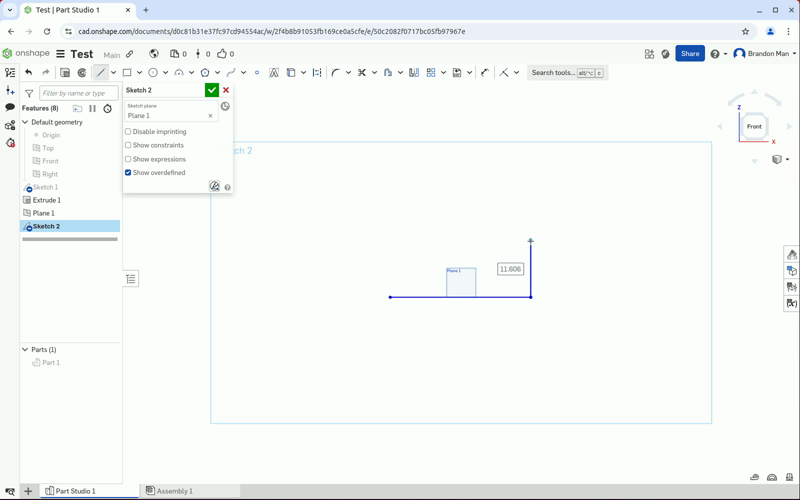
mouse_move(390, 240)
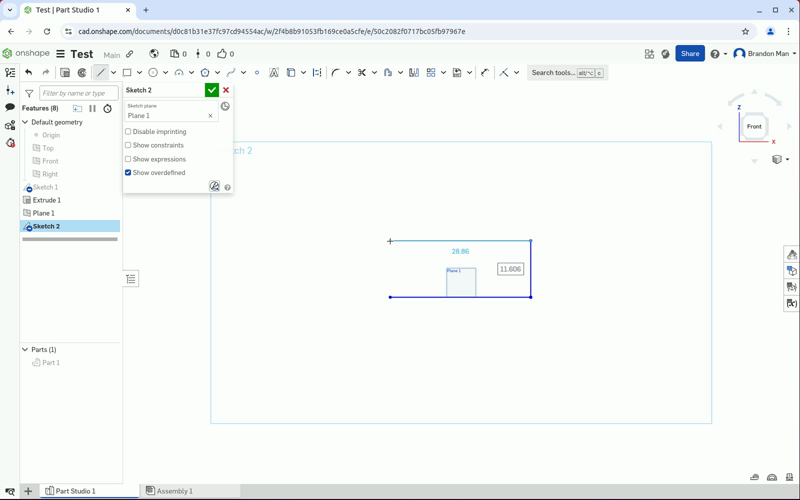
click(390, 240)
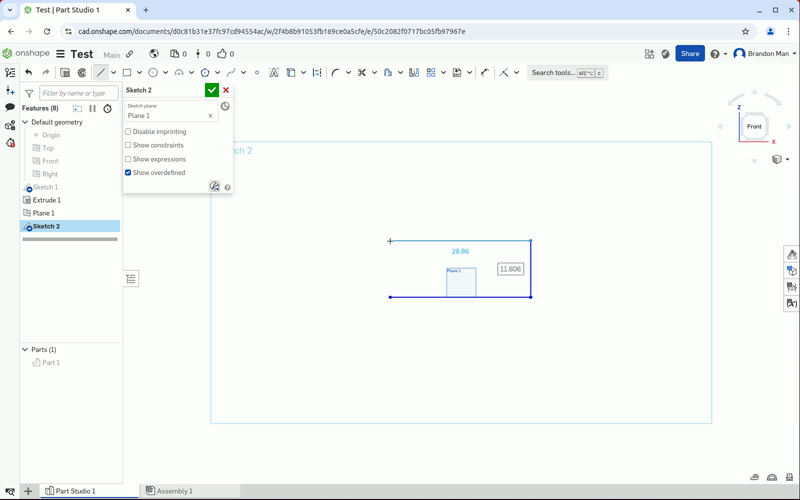
key_up(shift)
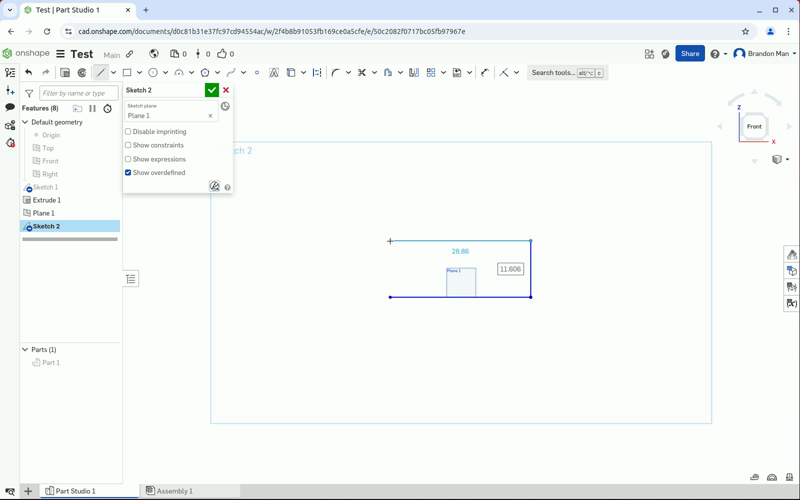
mouse_move(420, 240)
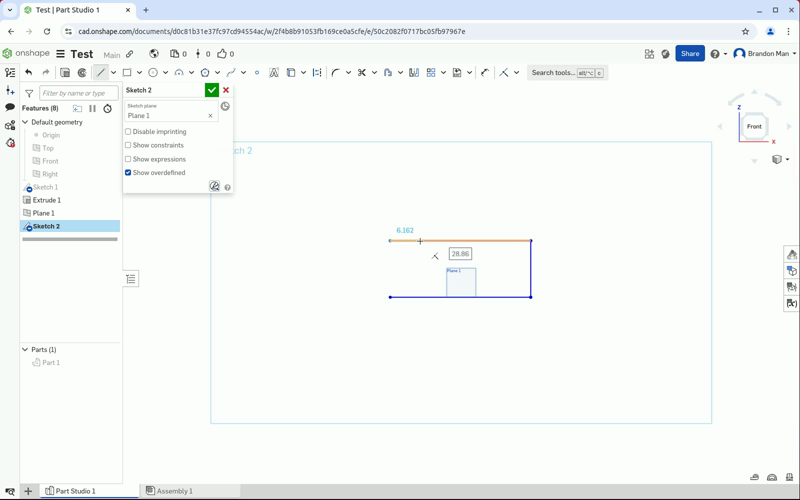
key_down(shift)
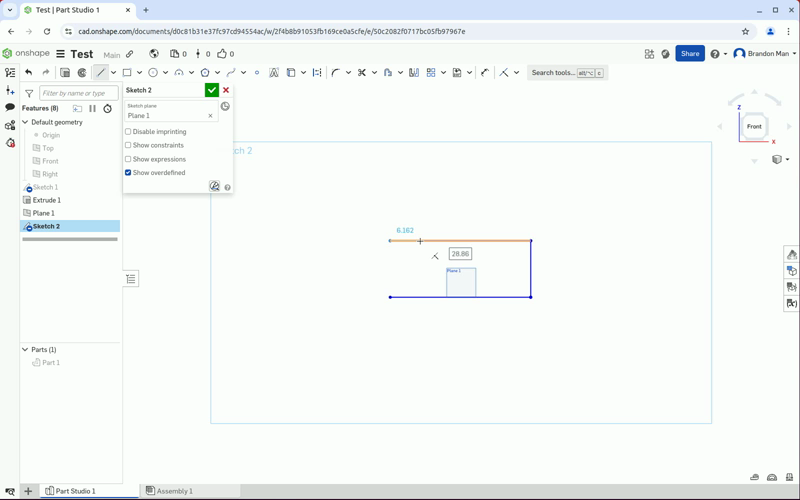
mouse_move(390, 297)
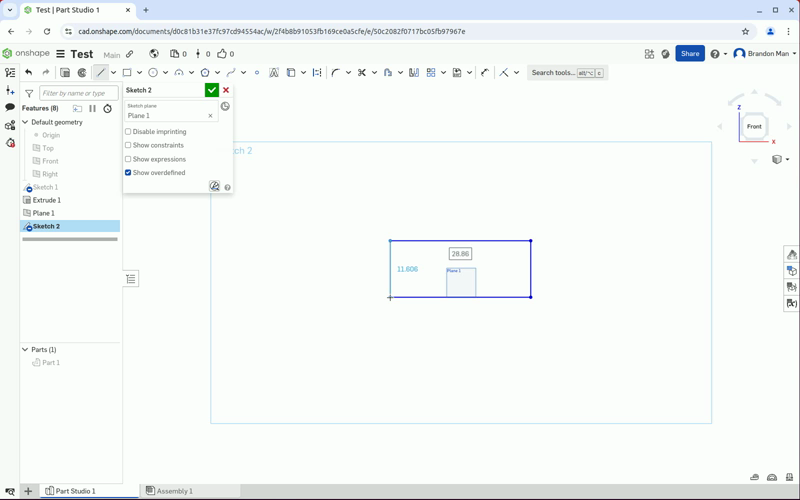
key_up(shift)
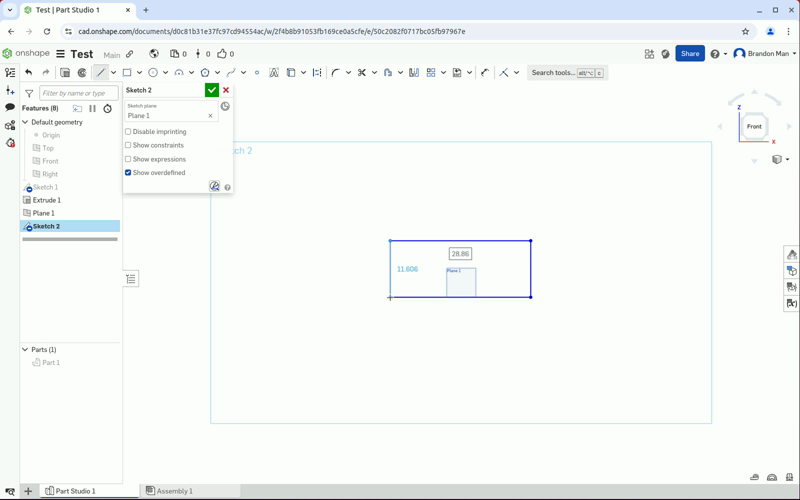
click(390, 297)
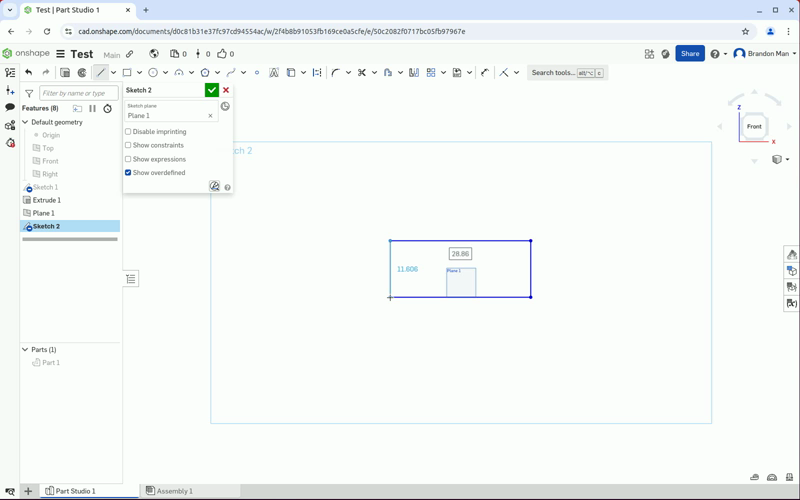
key(esc)
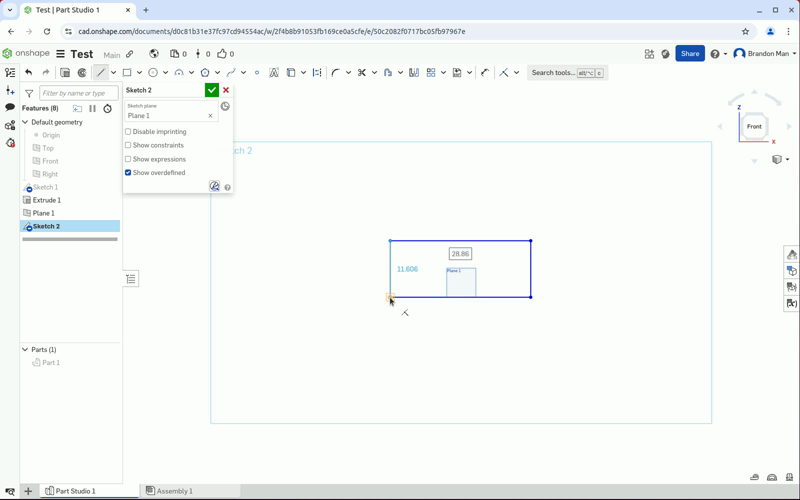
mouse_move(519, 251)
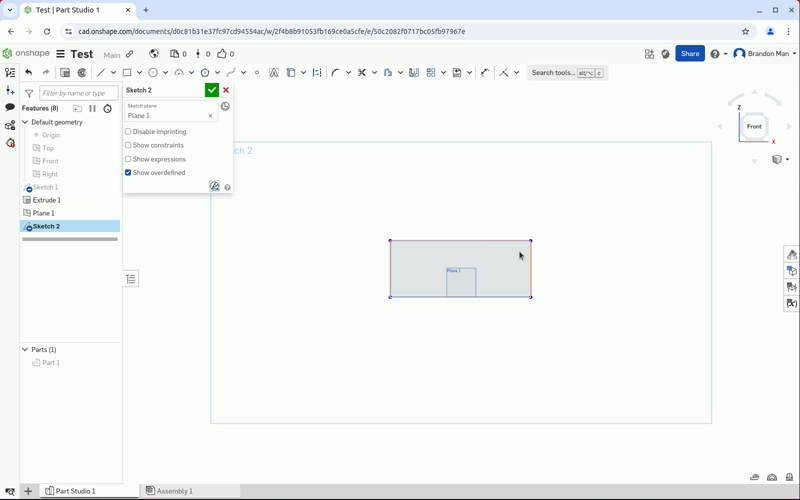
click(519, 251)
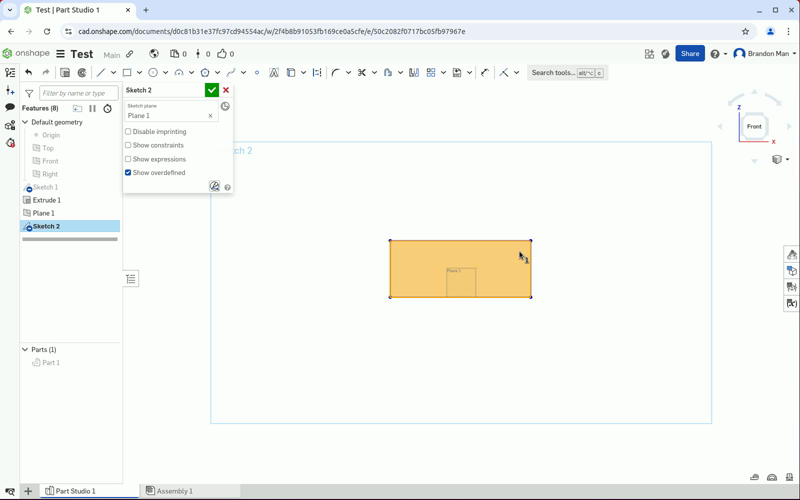
mouse_move(73, 352)
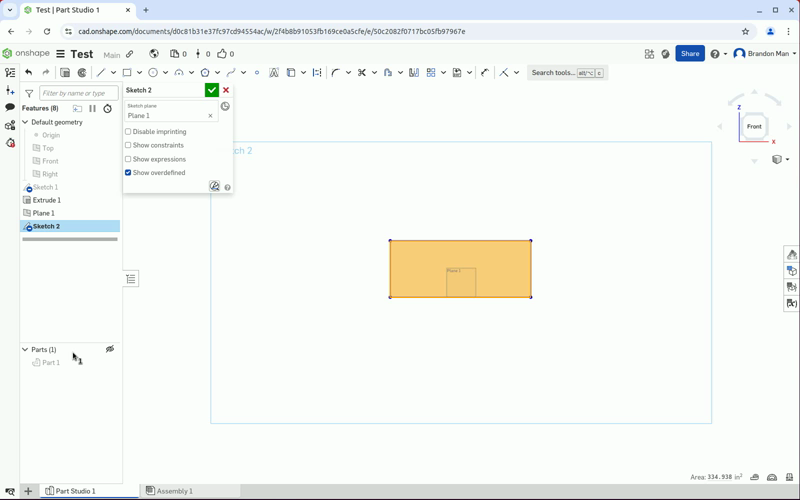
key(shift+y)
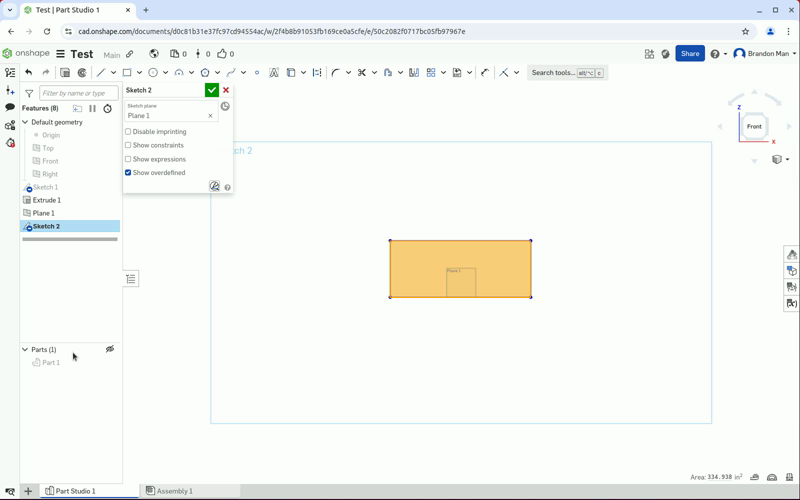
key(shift+e)
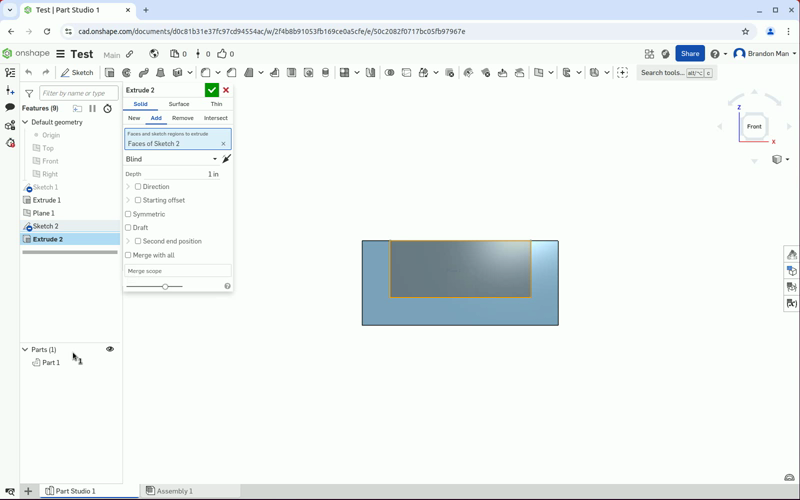
mouse_move(143, 106)
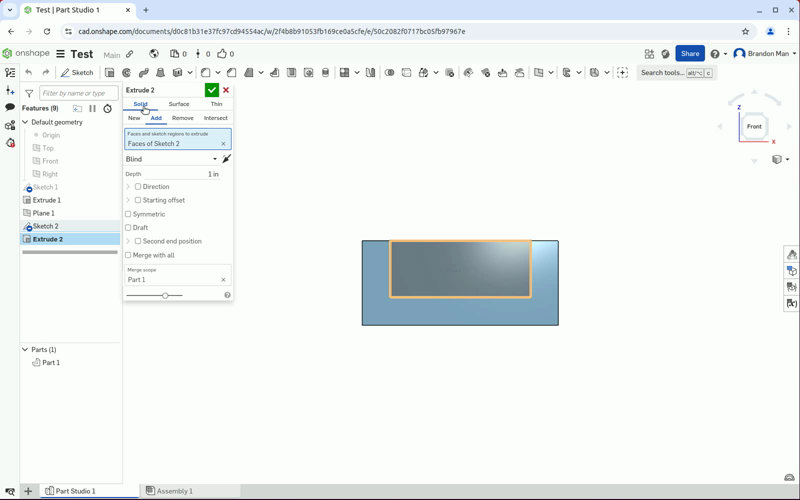
click(143, 106)
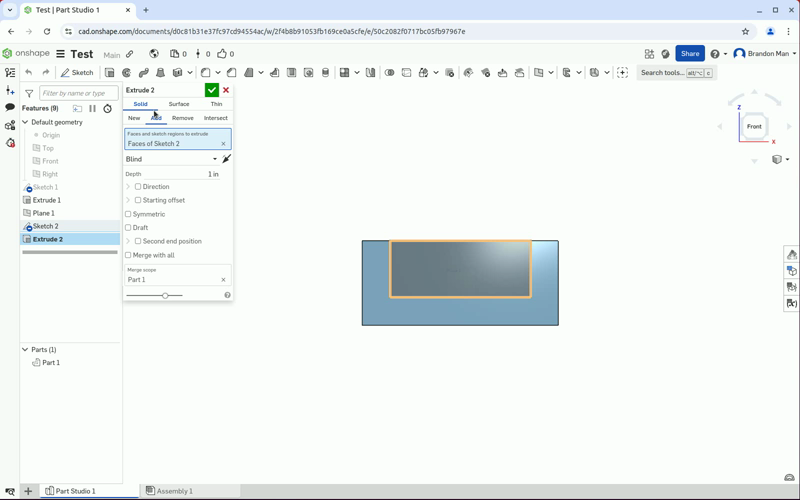
mouse_move(186, 120)
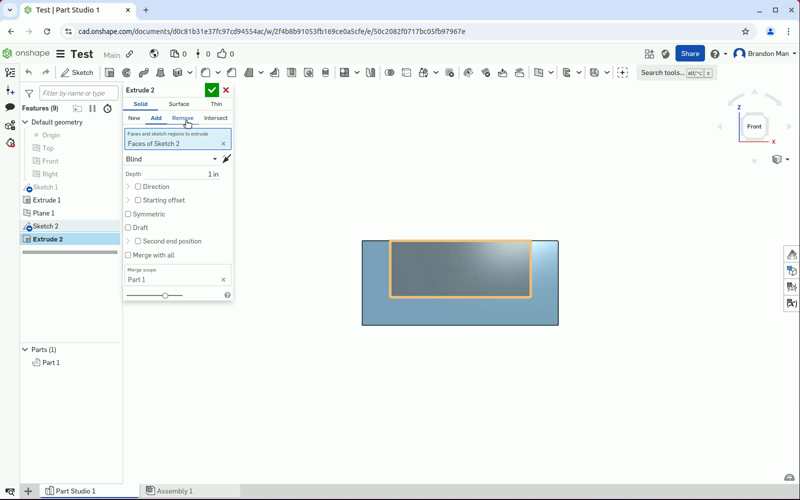
click(186, 120)
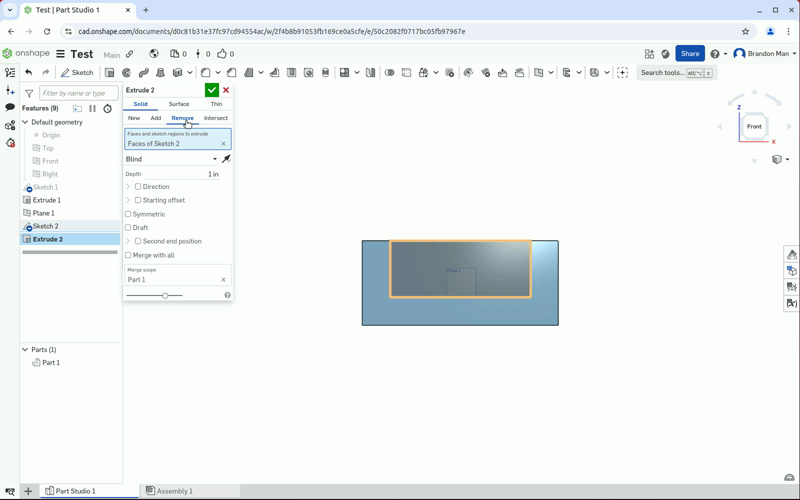
key(tab, 4)
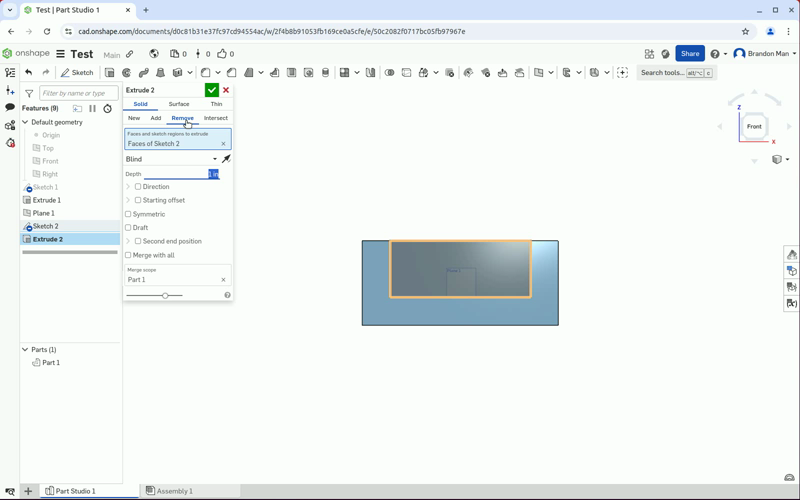
text(23.108)
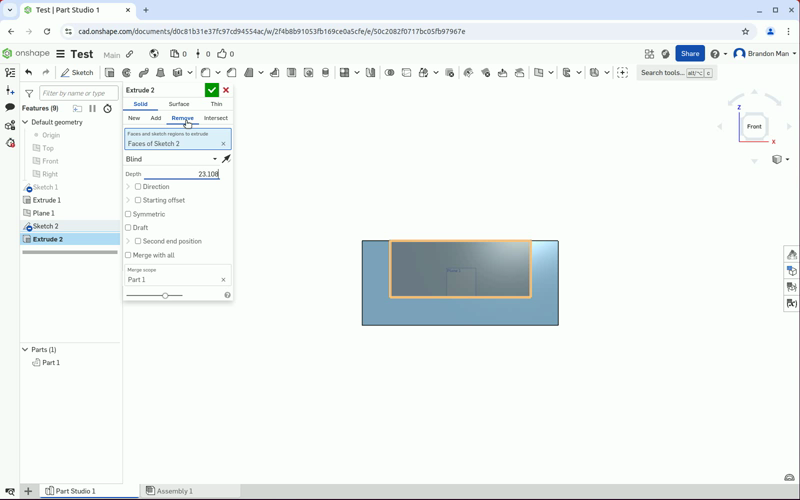
key(tab, 6)
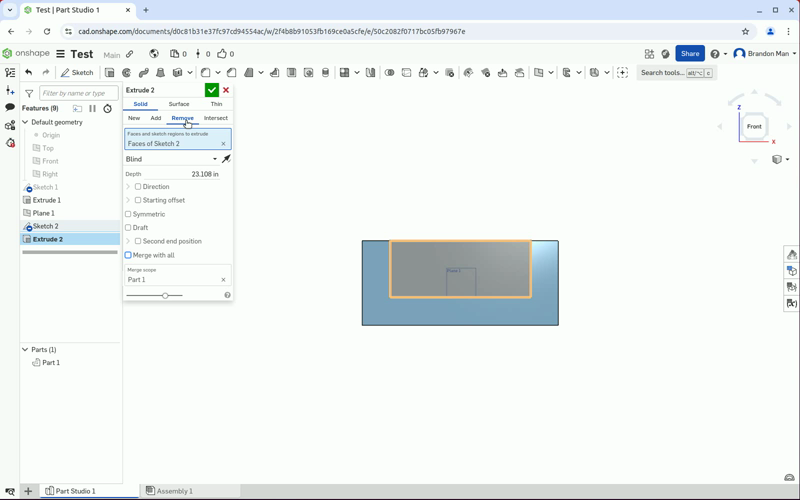
key(space)
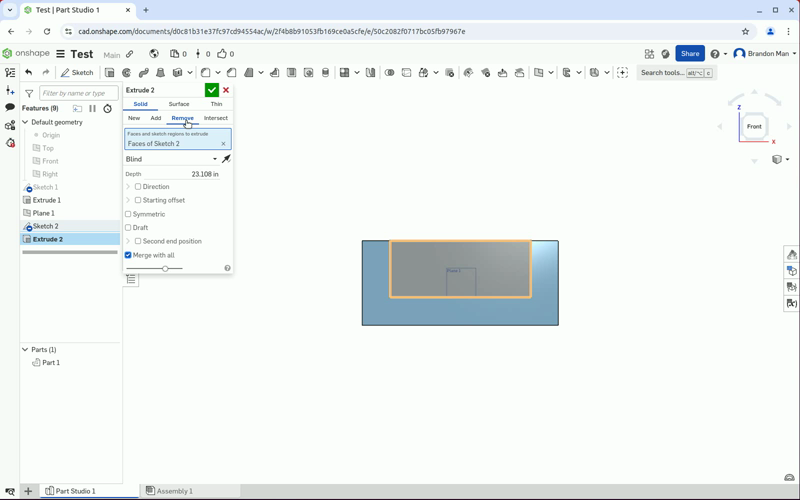
key(enter)
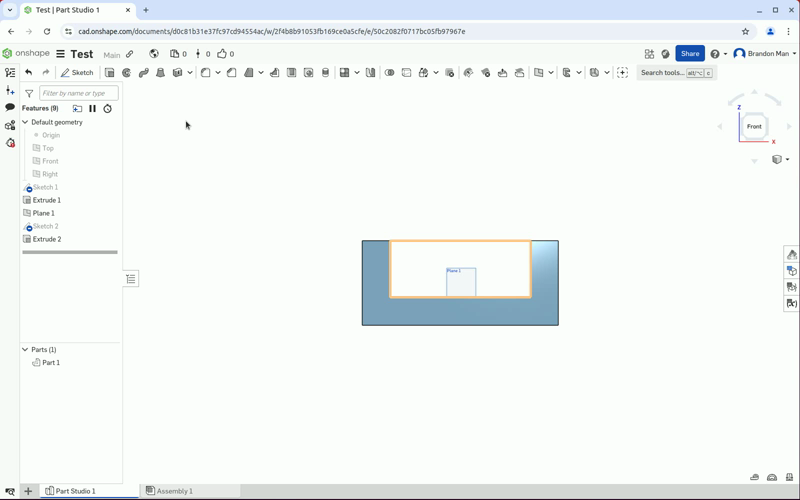
key(shift+h)
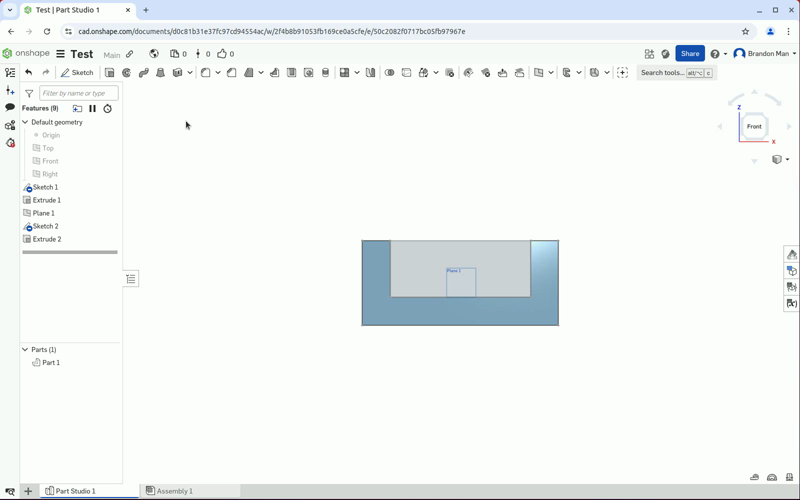
key(shift+h)
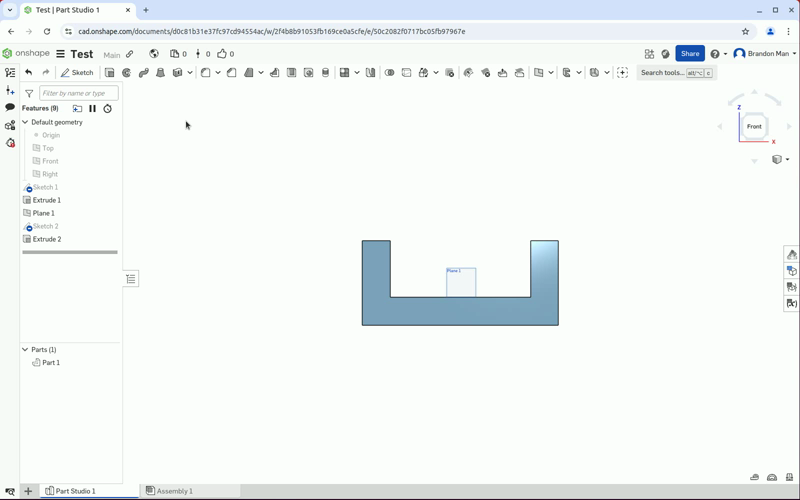
mouse_move(73, 189)
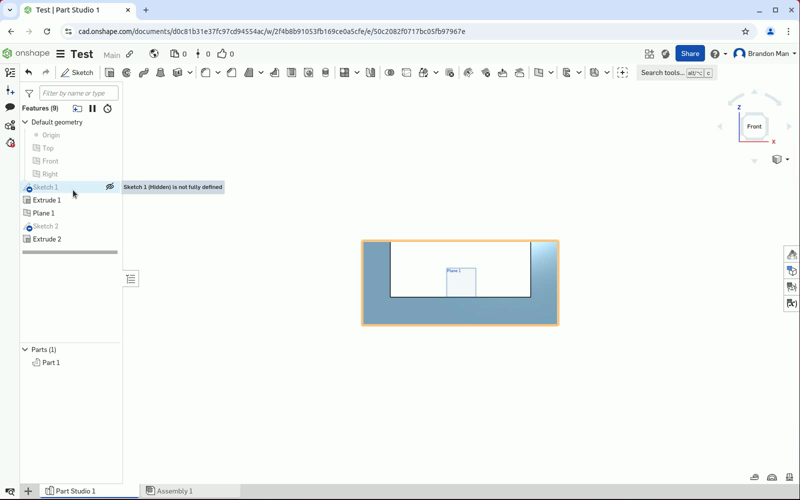
click(73, 189)
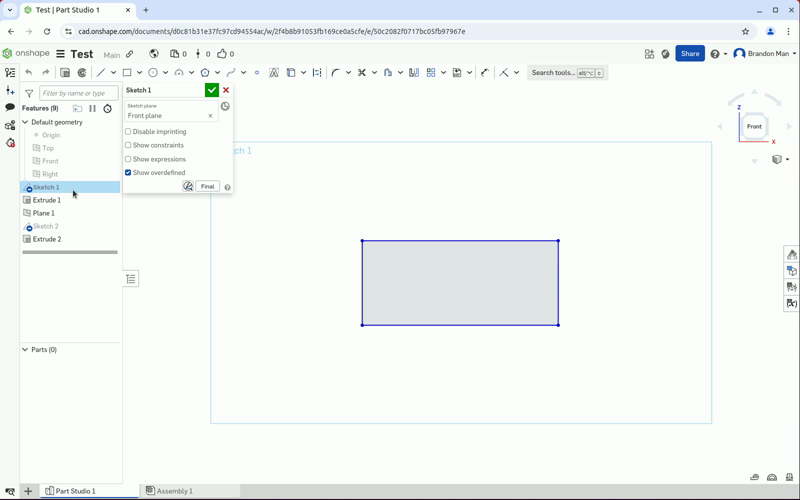
mouse_move(229, 92)
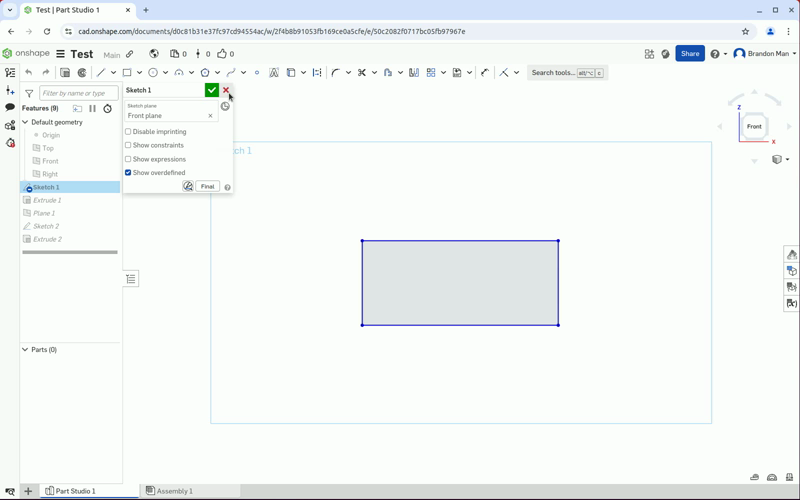
click(229, 92)
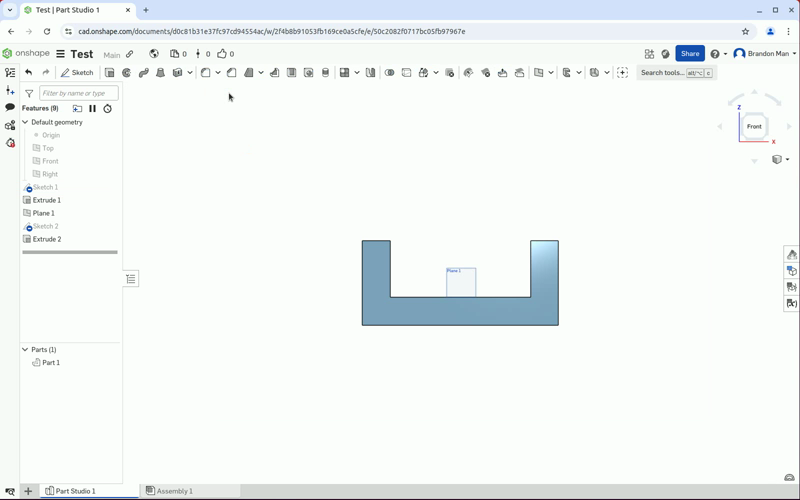
mouse_move(73, 352)
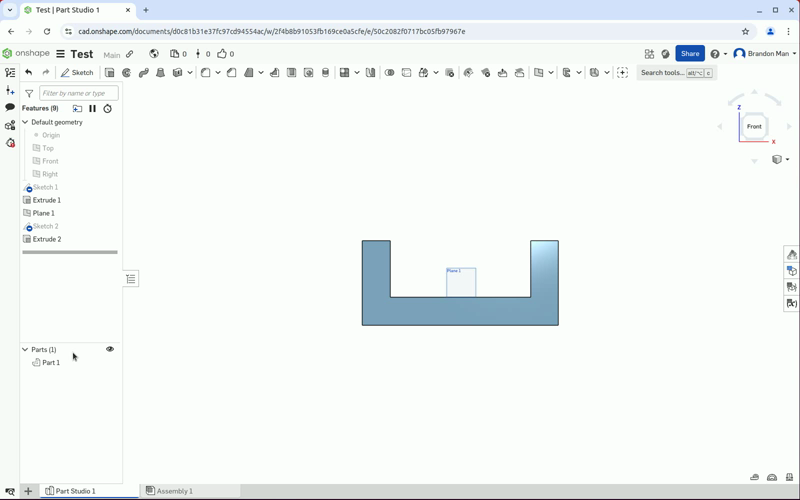
key(y)
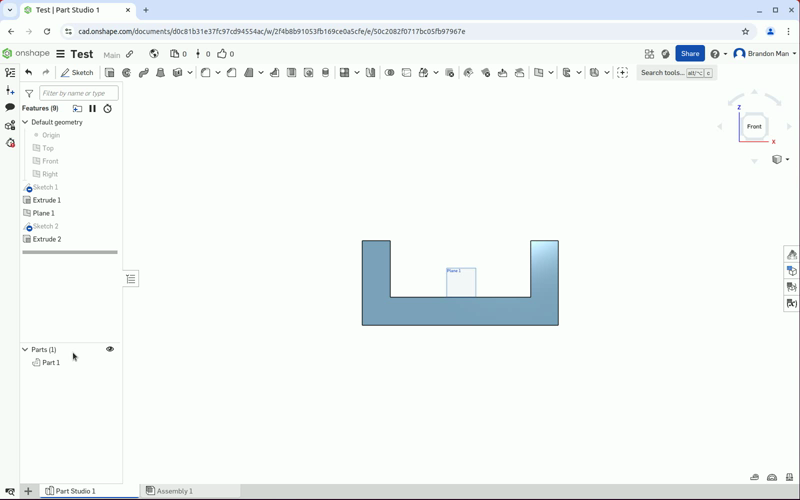
key(shift+p)
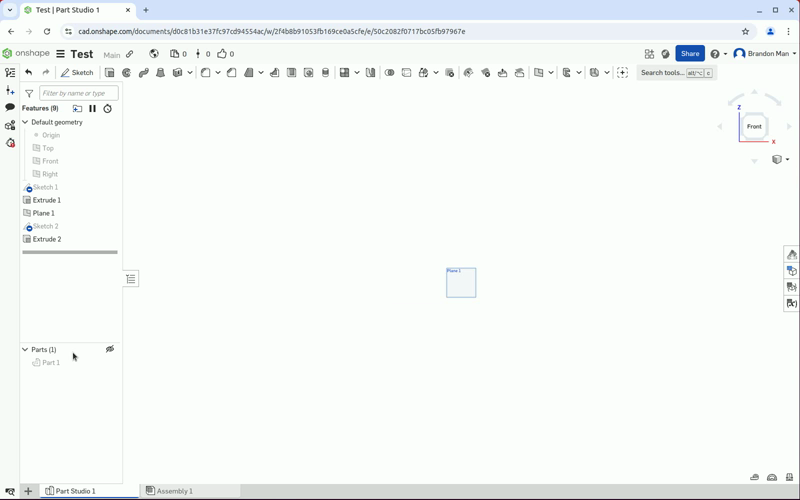
key(space)
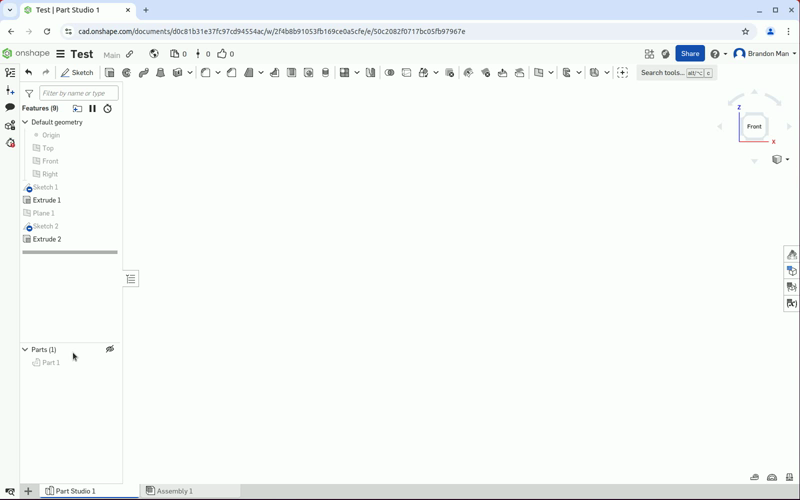
key_down(shift)
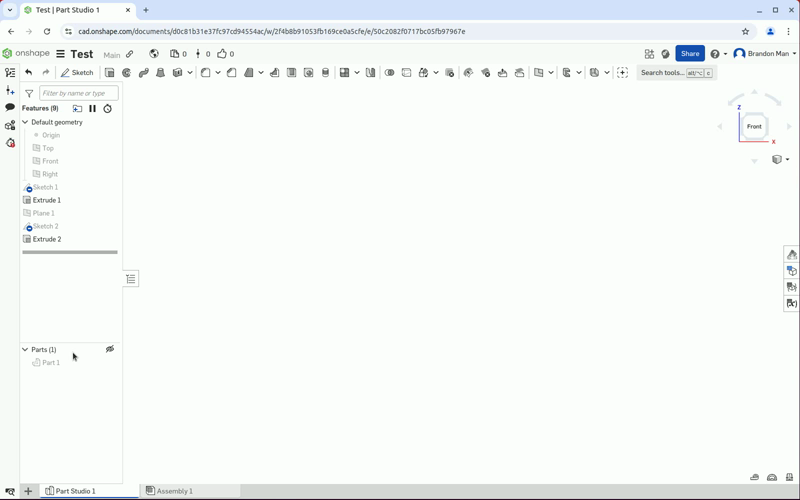
key(left)
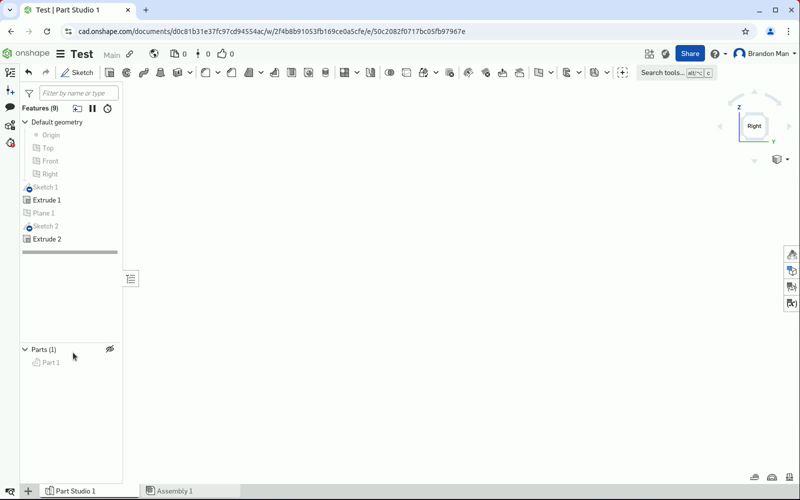
key_up(shift)
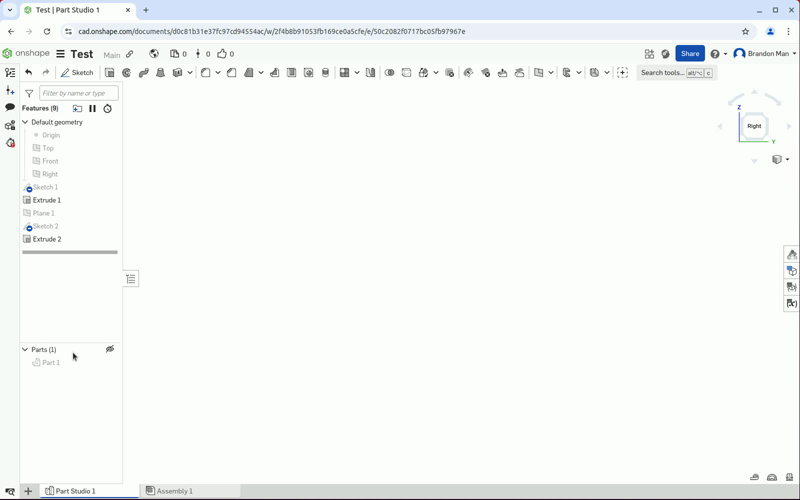
mouse_move(73, 352)
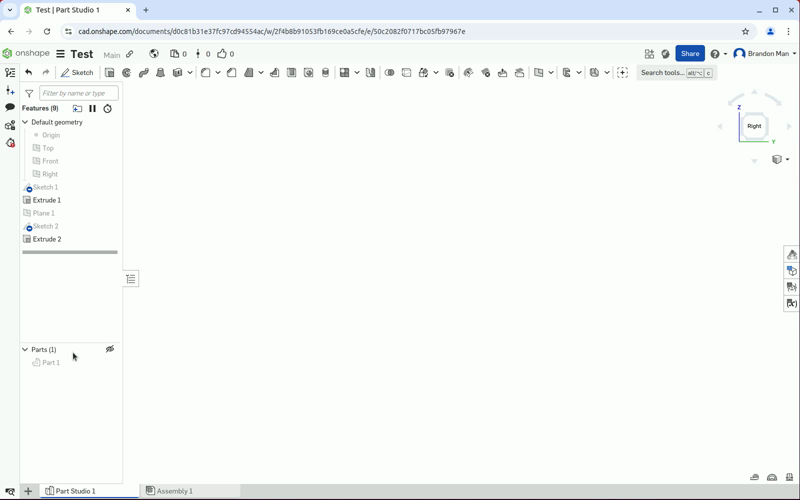
key(shift+y)
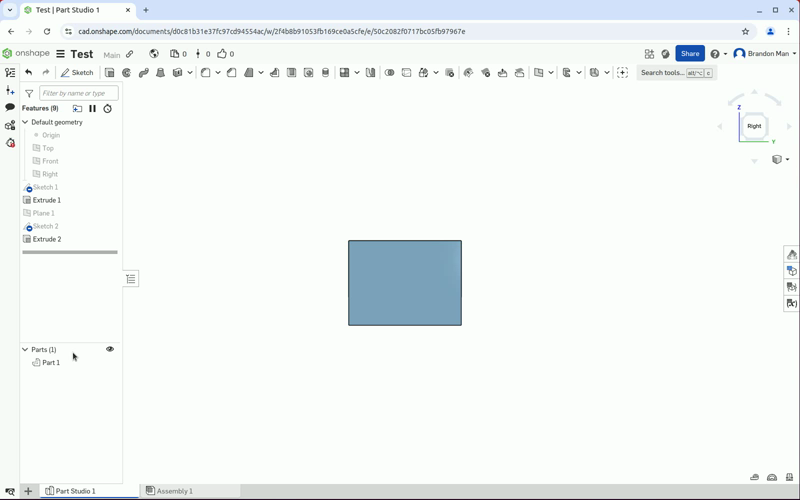
mouse_move(541, 75)
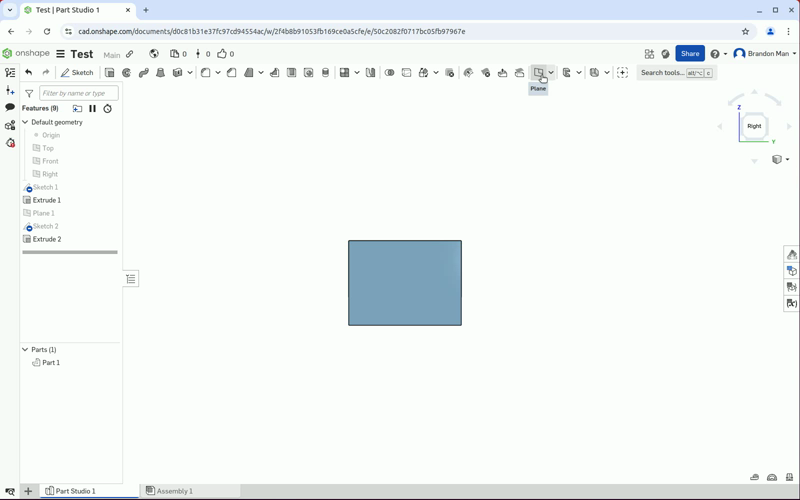
click(541, 75)
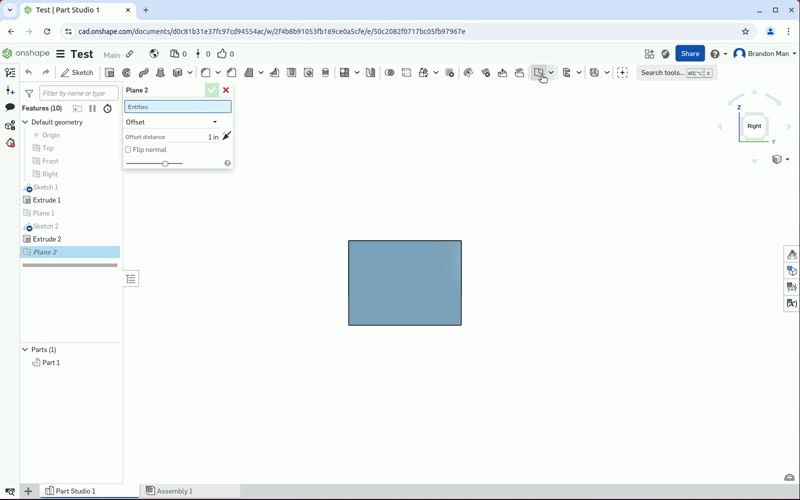
mouse_move(73, 176)
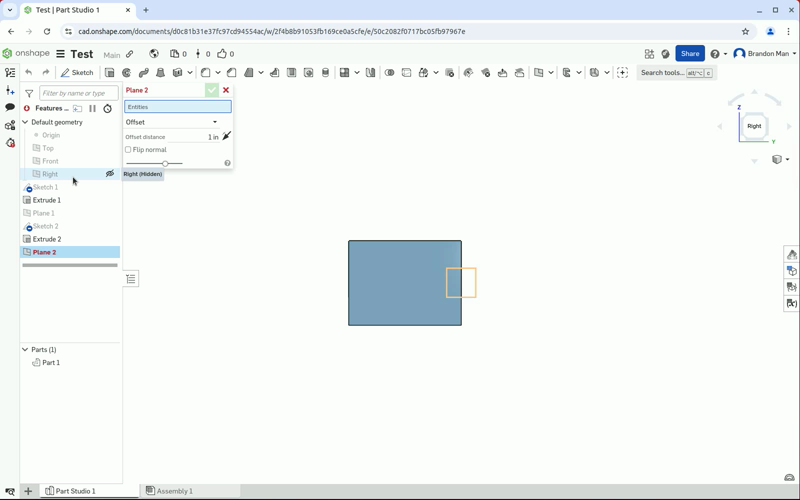
click(73, 176)
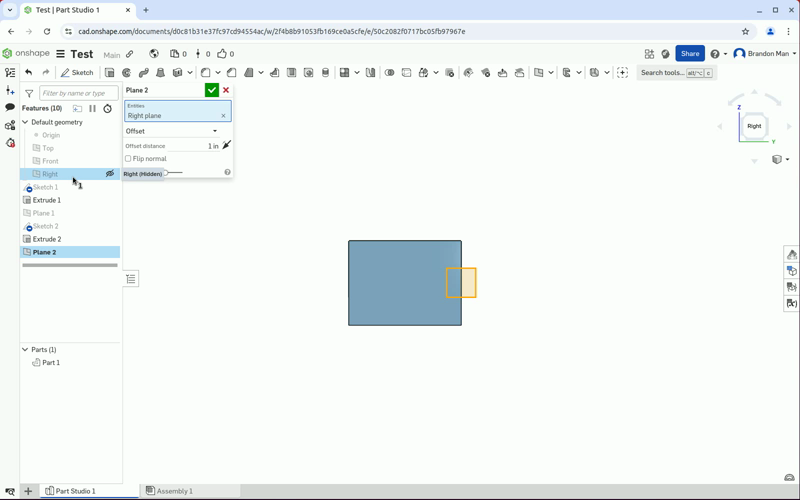
key(tab, 2)
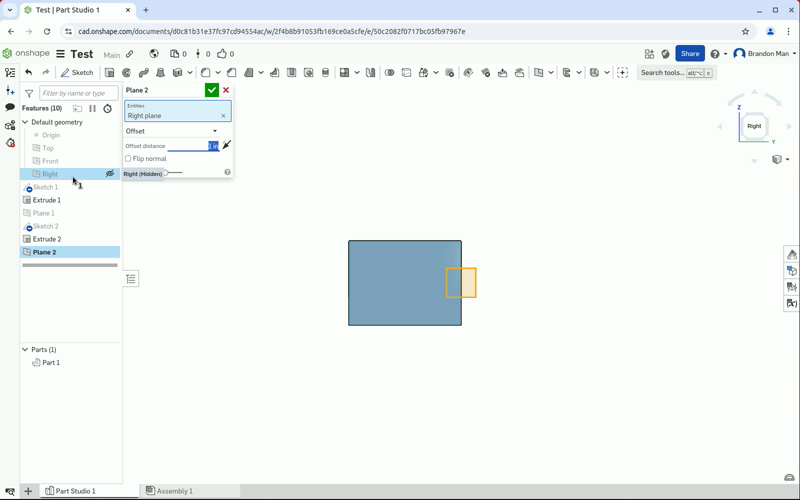
text(20.212)
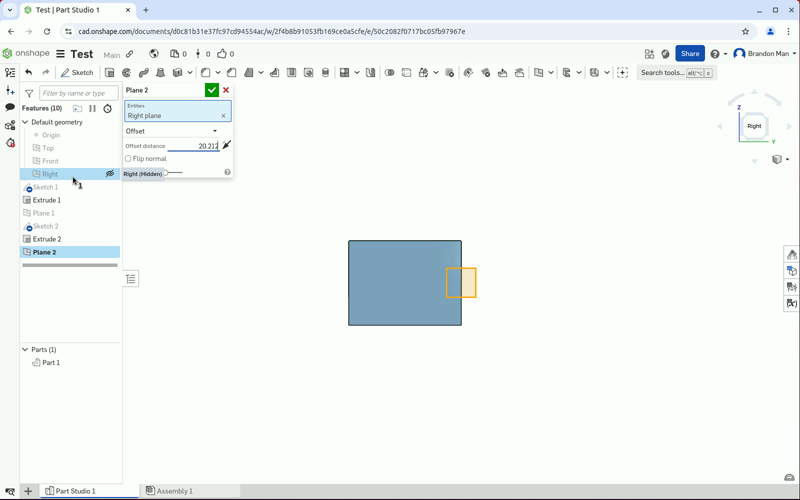
key(enter, 2)
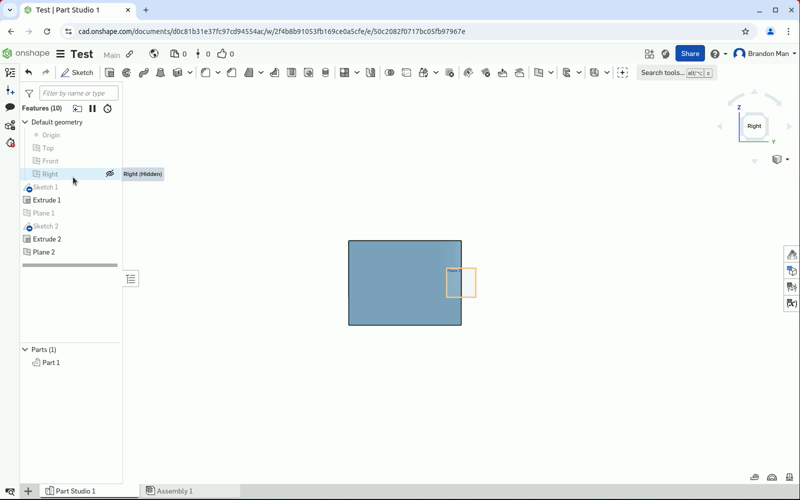
key(shift+s)
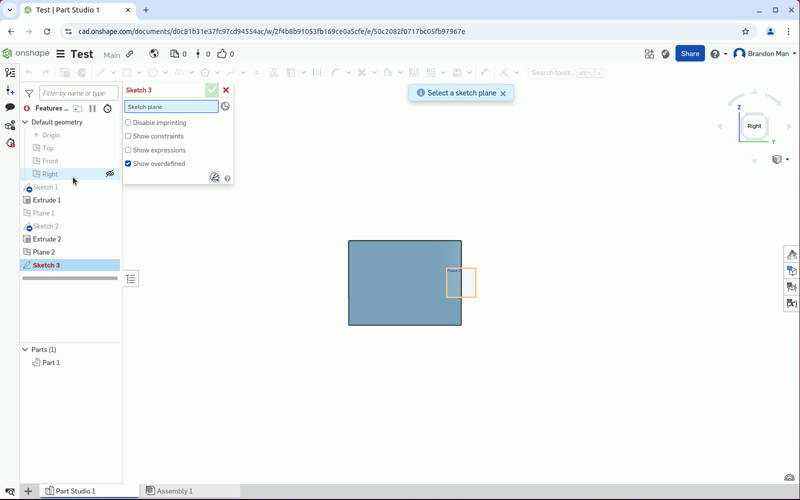
mouse_move(73, 254)
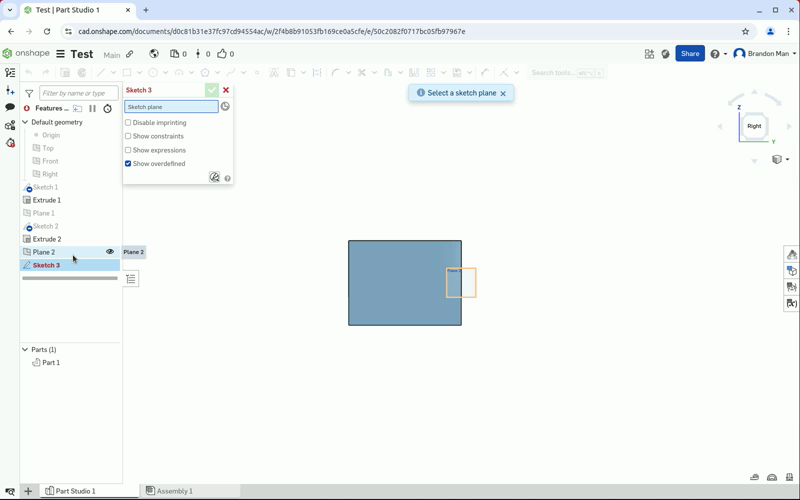
click(73, 254)
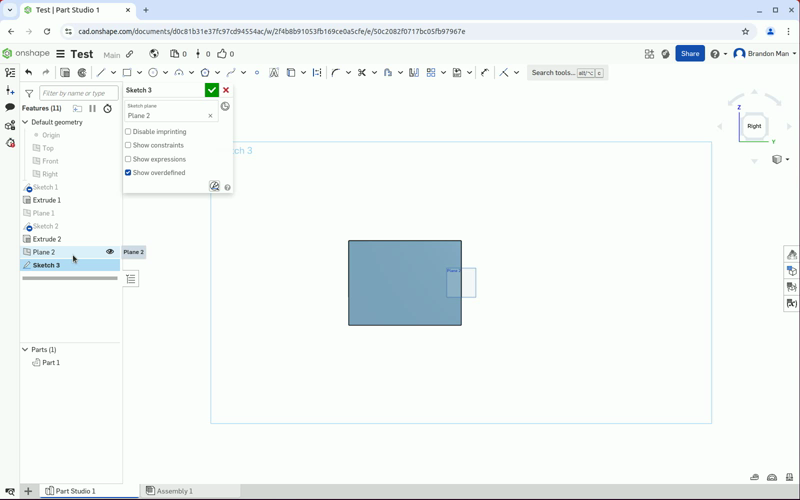
mouse_move(73, 352)
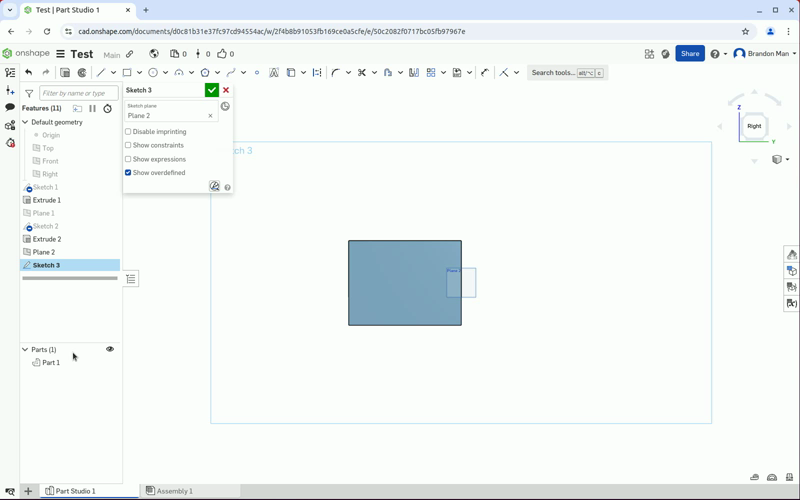
key(y)
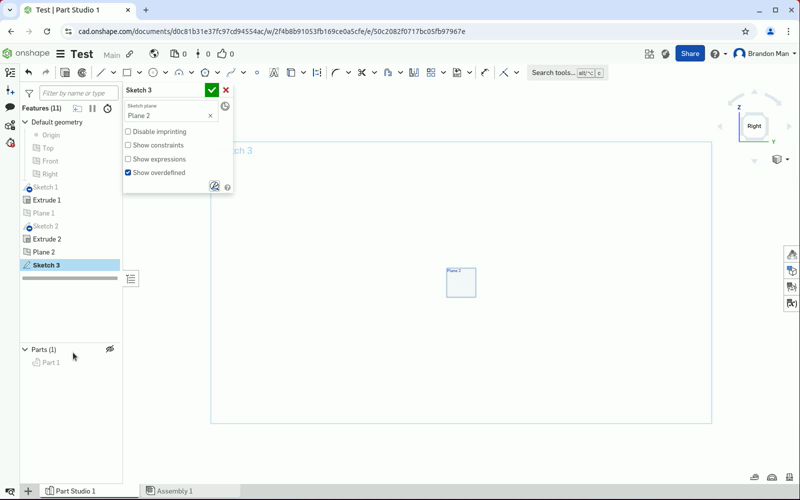
key(l)
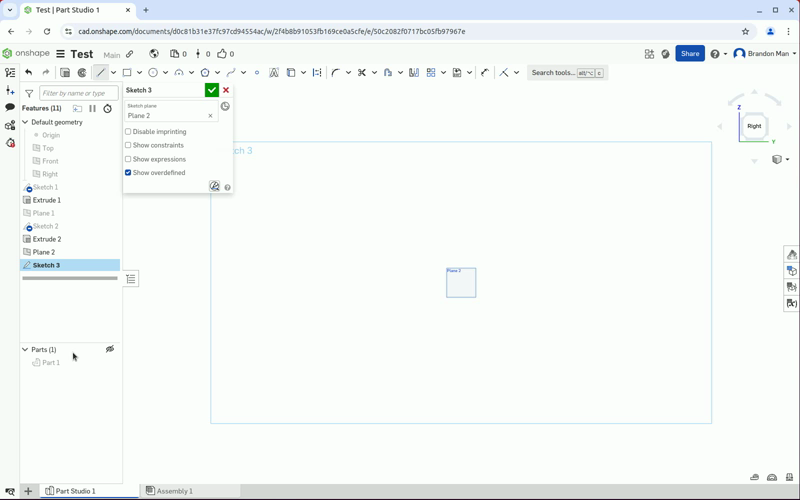
key_down(shift)
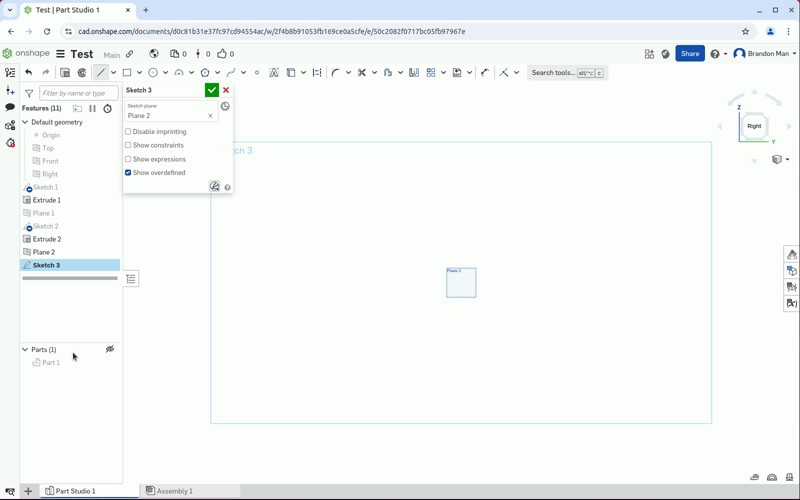
mouse_move(348, 325)
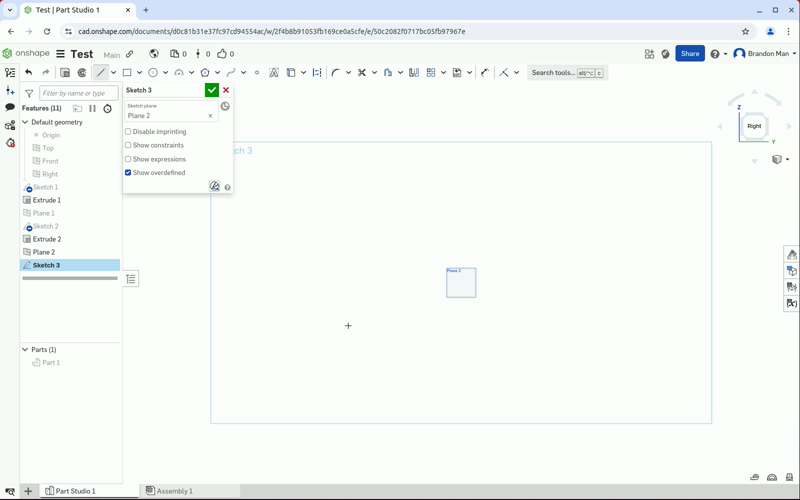
click(348, 325)
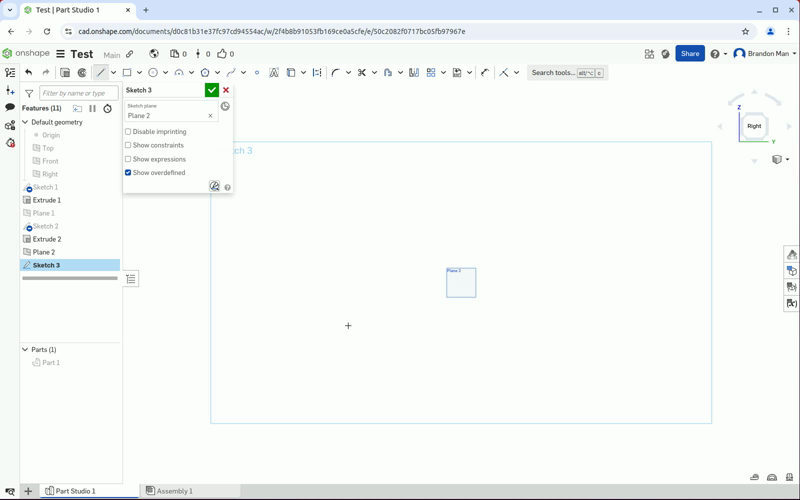
key_up(shift)
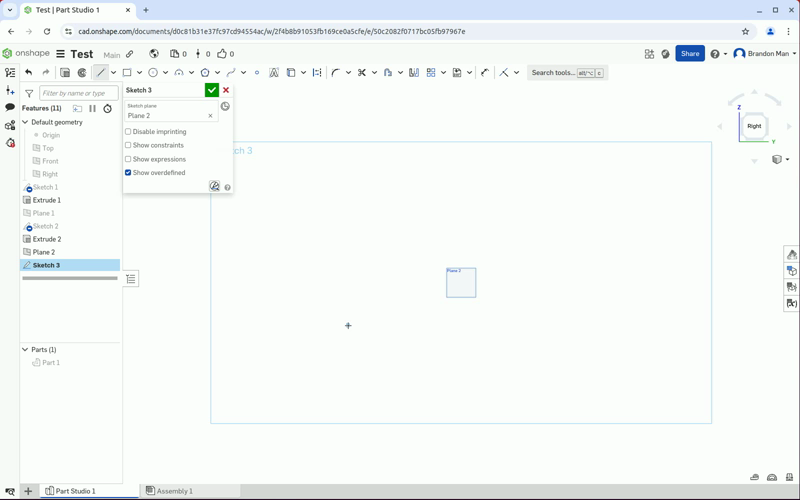
key_down(shift)
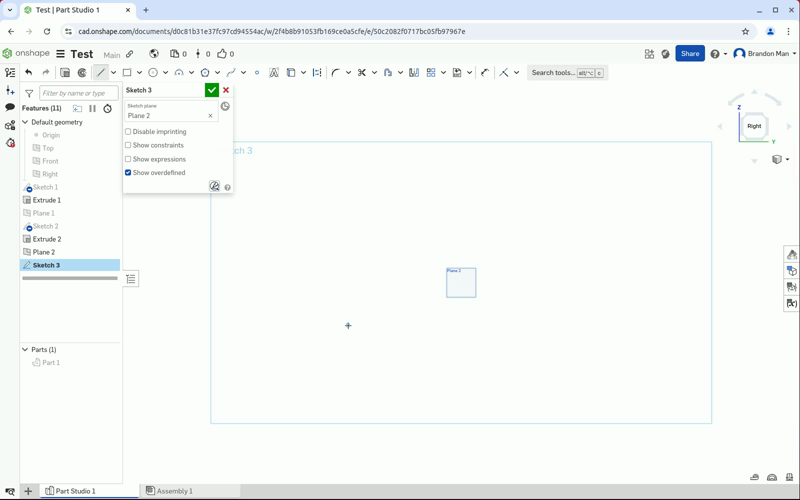
mouse_move(378, 325)
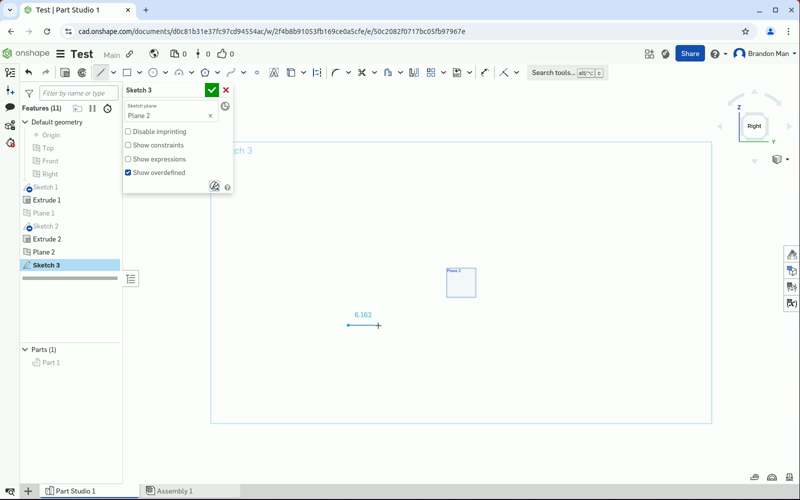
mouse_move(404, 325)
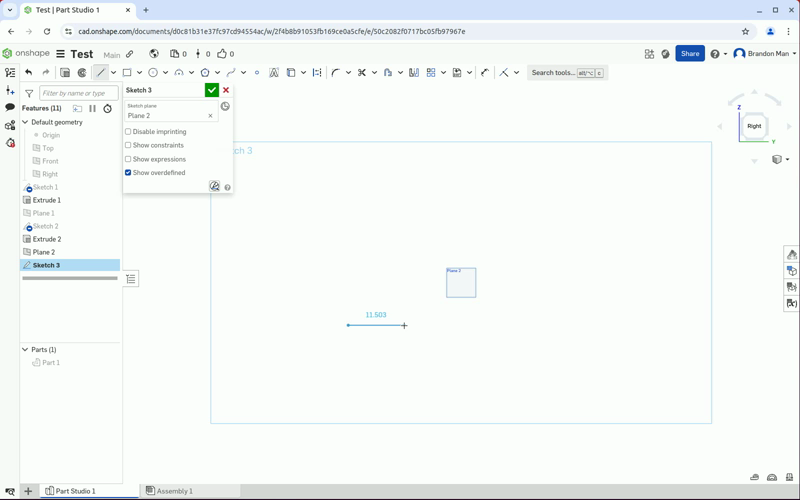
click(404, 325)
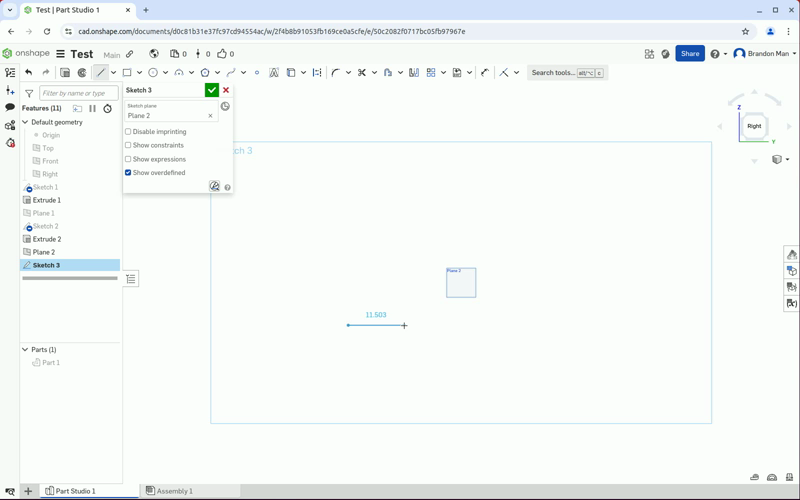
key_up(shift)
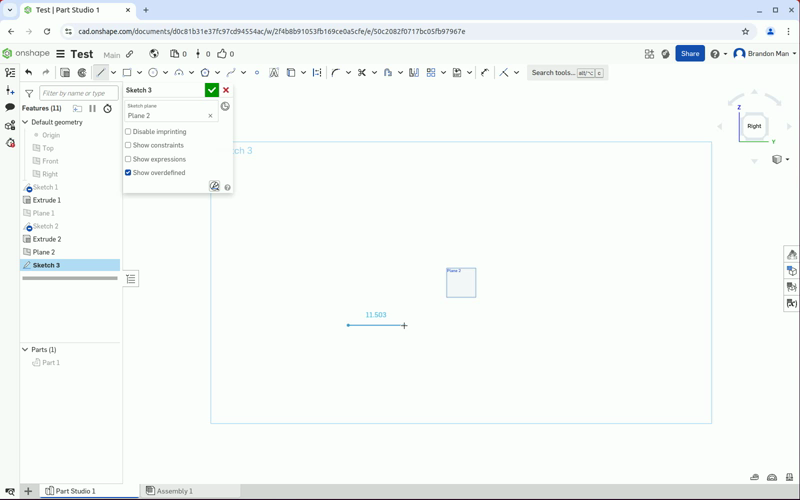
key_down(shift)
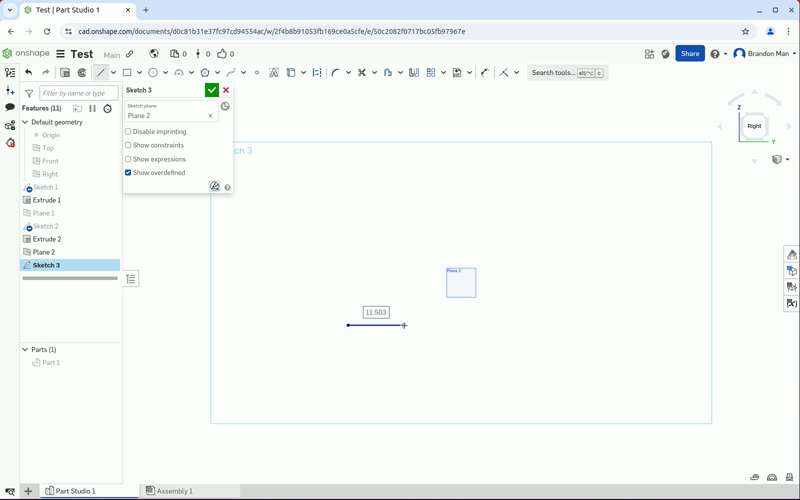
mouse_move(404, 240)
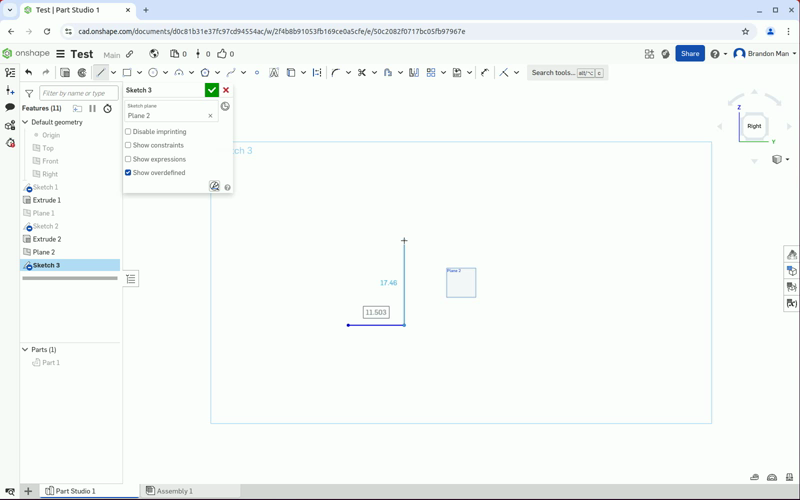
click(404, 240)
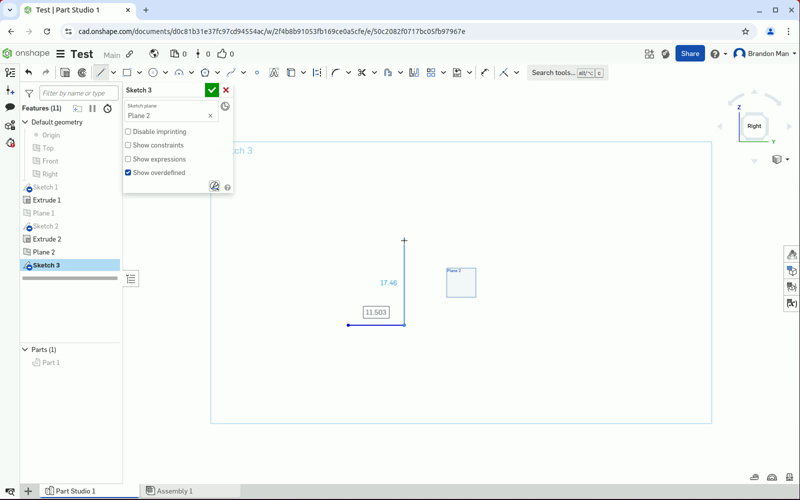
key_up(shift)
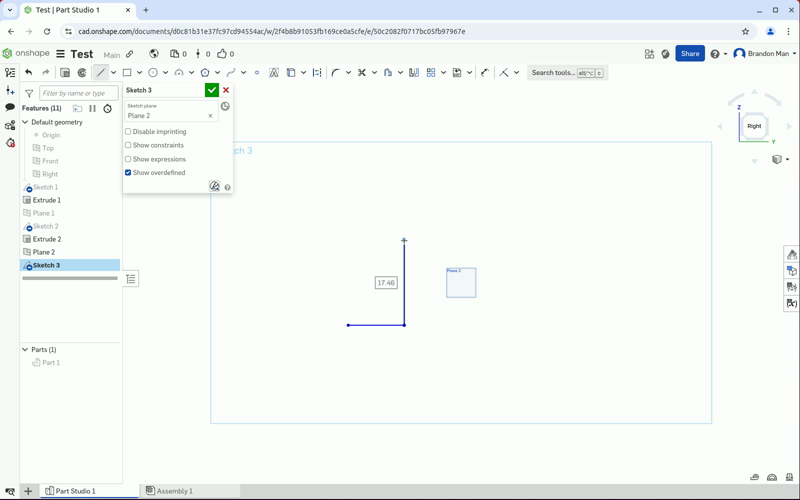
key_down(shift)
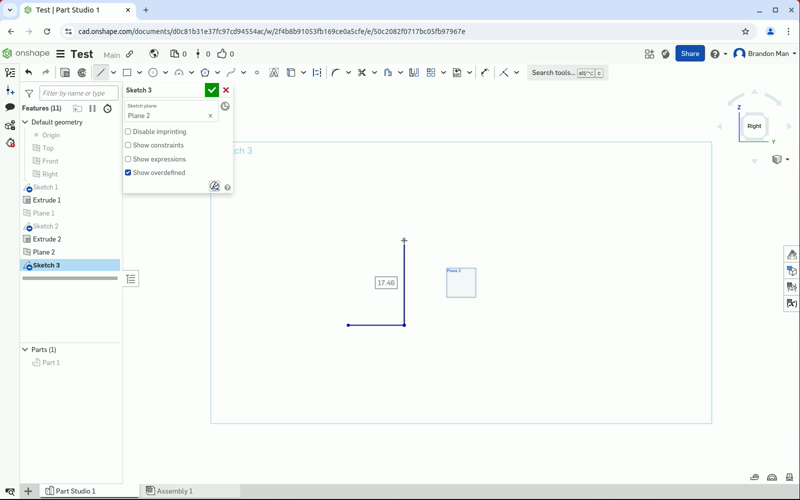
mouse_move(434, 240)
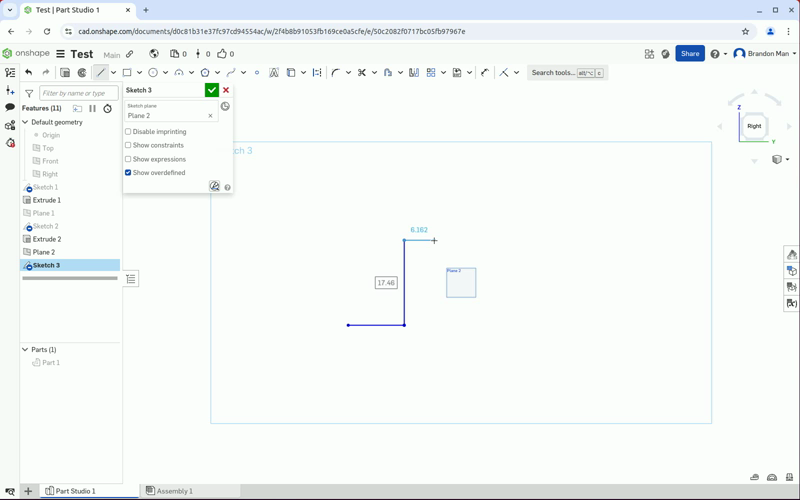
mouse_move(348, 240)
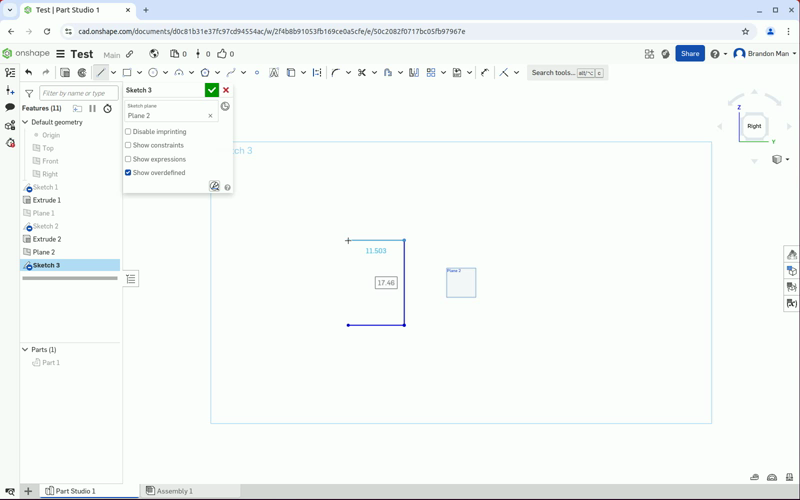
click(348, 240)
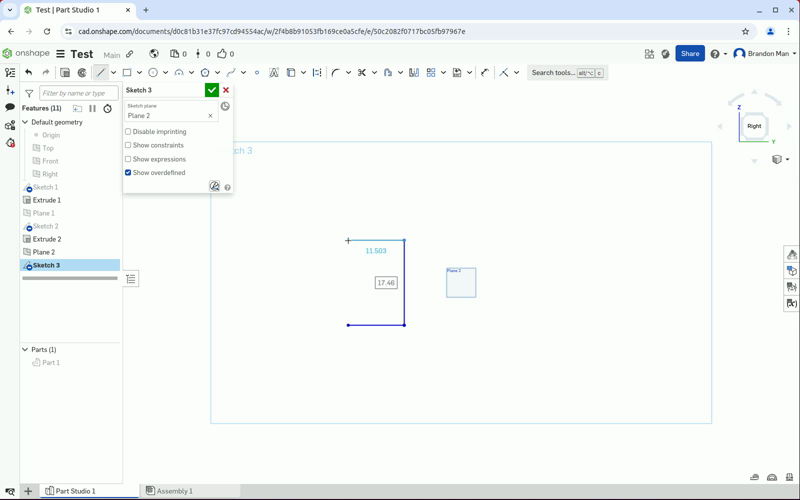
key_up(shift)
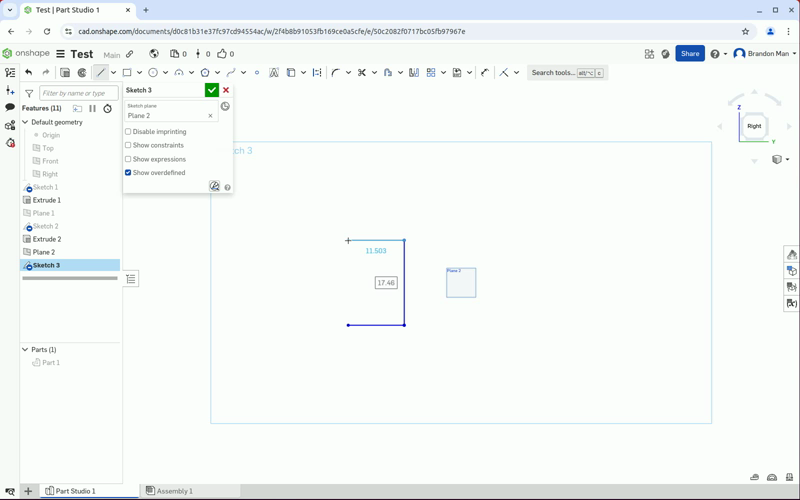
key_down(shift)
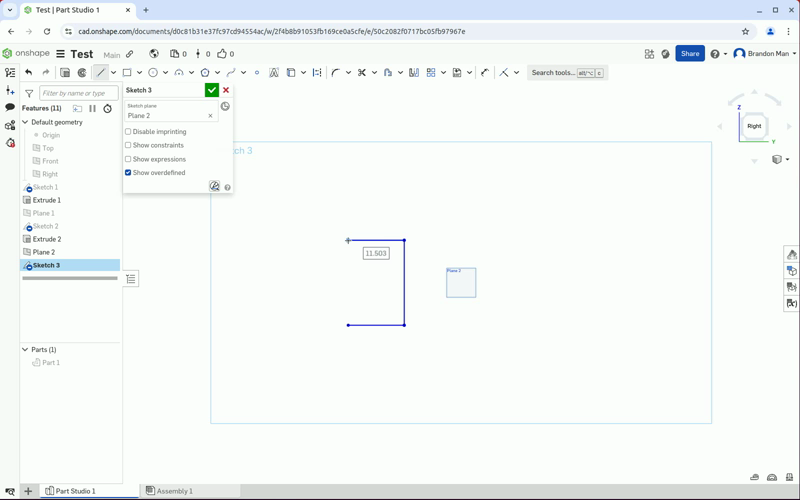
mouse_move(348, 325)
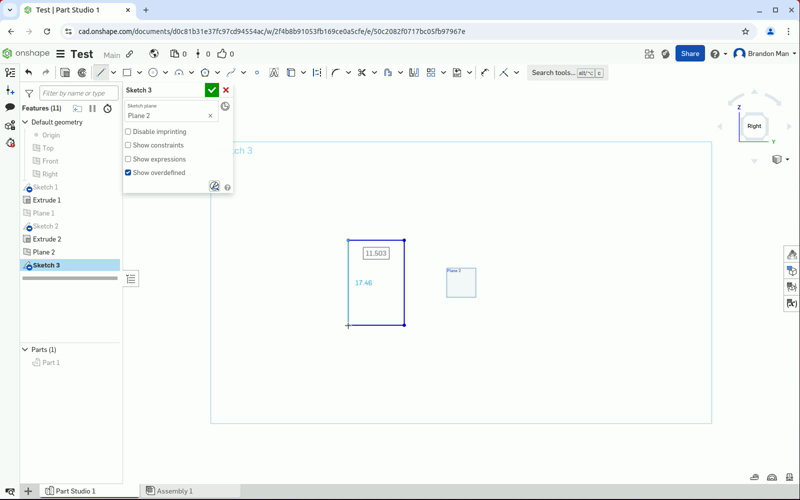
key_up(shift)
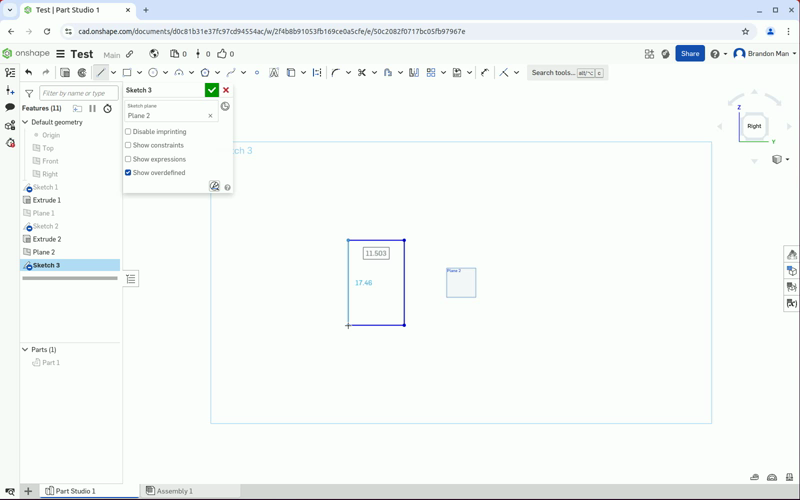
click(348, 325)
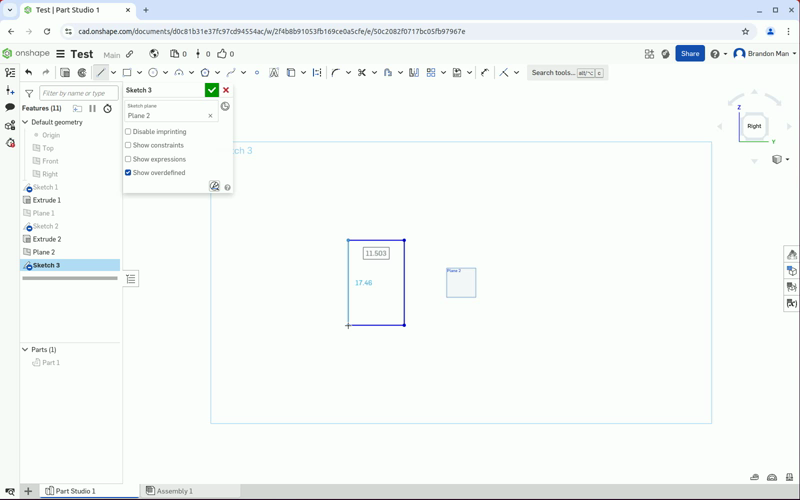
key(esc)
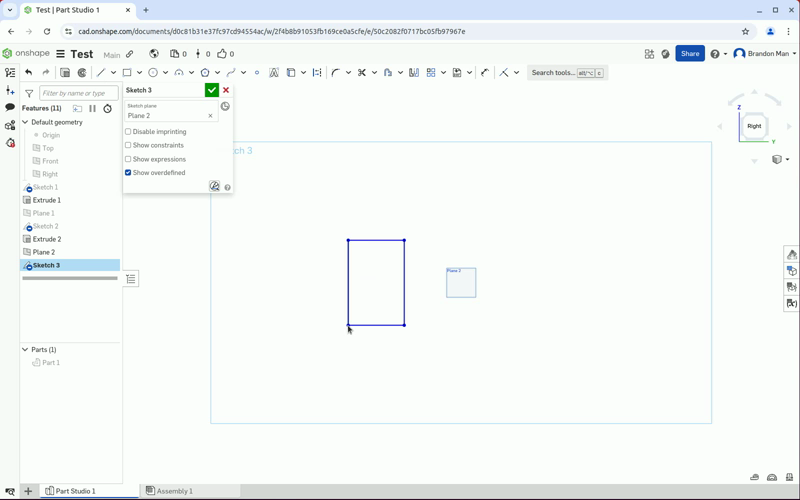
mouse_move(356, 283)
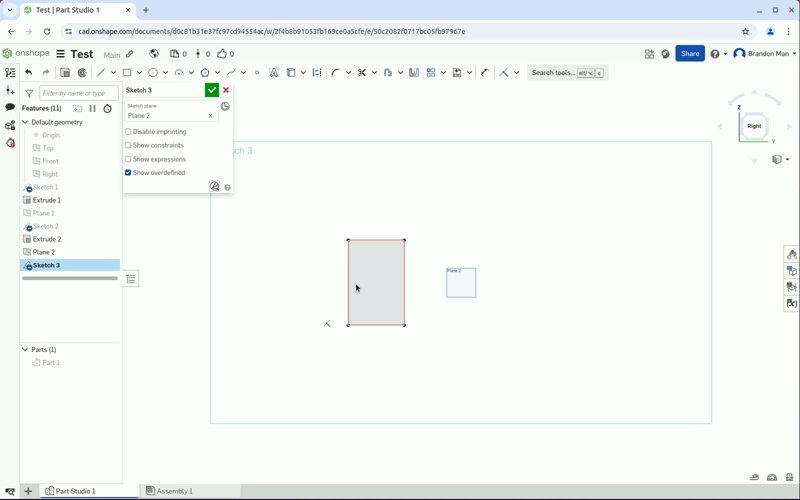
click(356, 283)
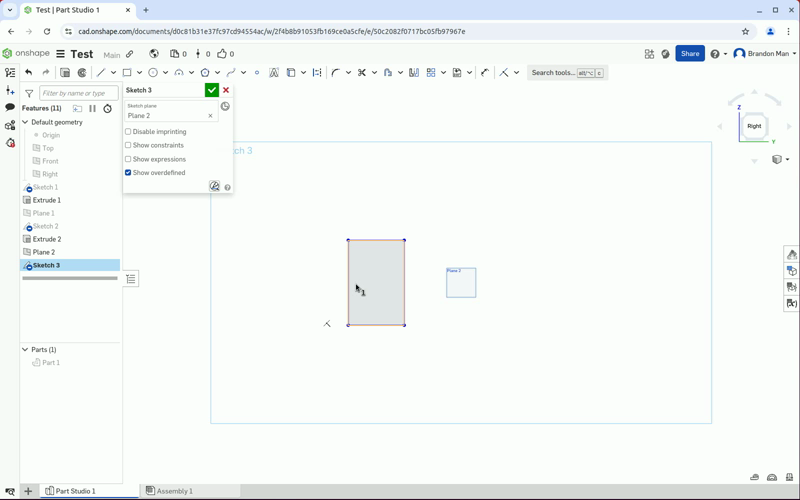
mouse_move(73, 352)
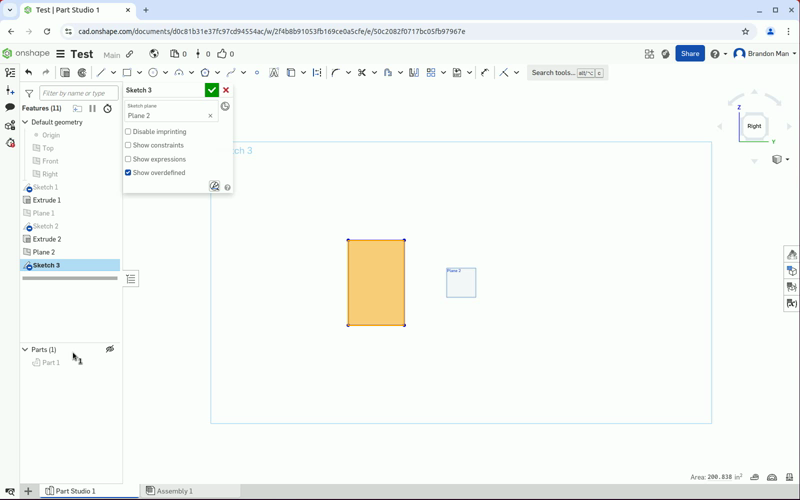
key(shift+y)
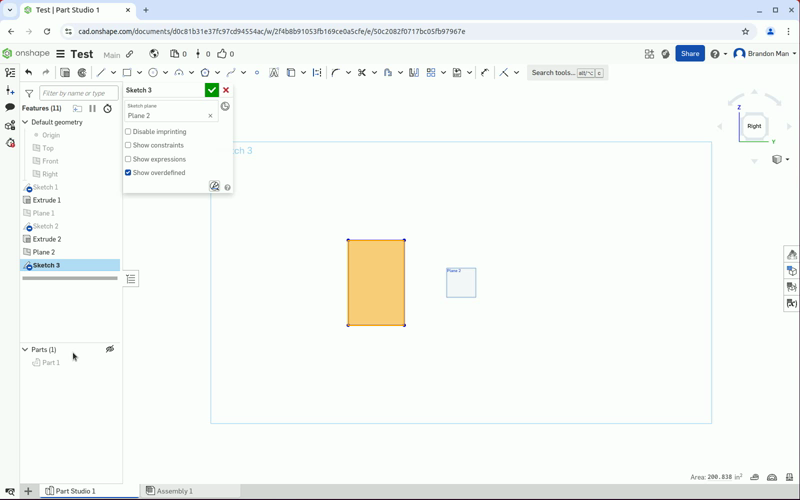
key(shift+e)
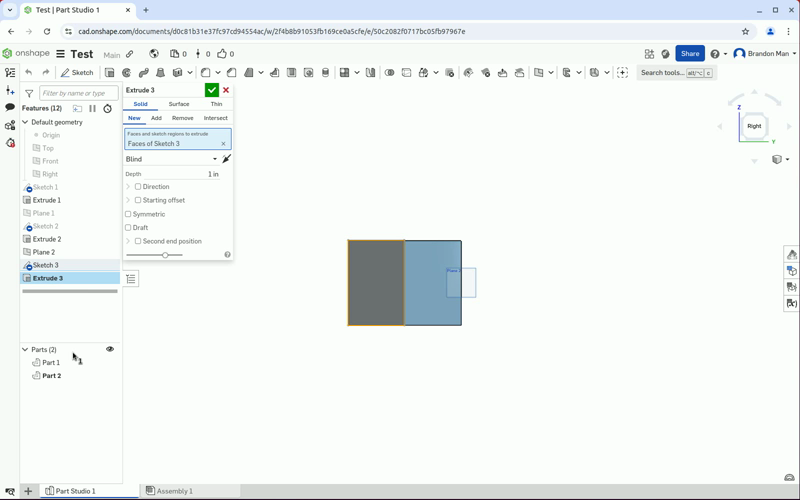
mouse_move(143, 106)
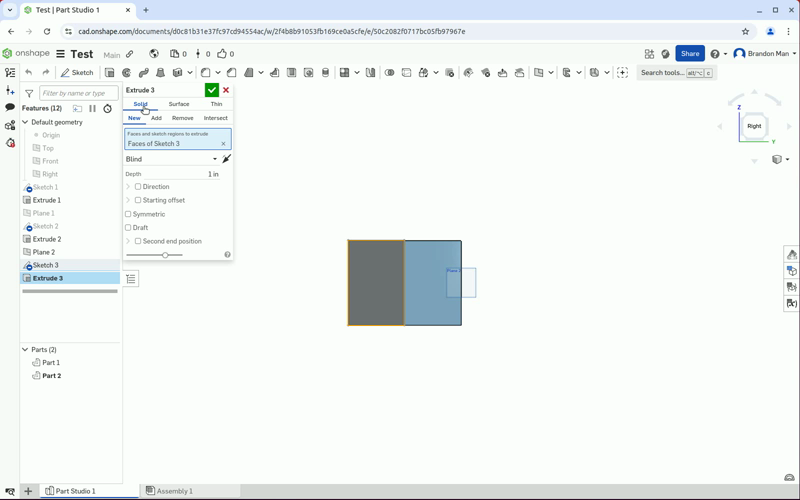
click(143, 106)
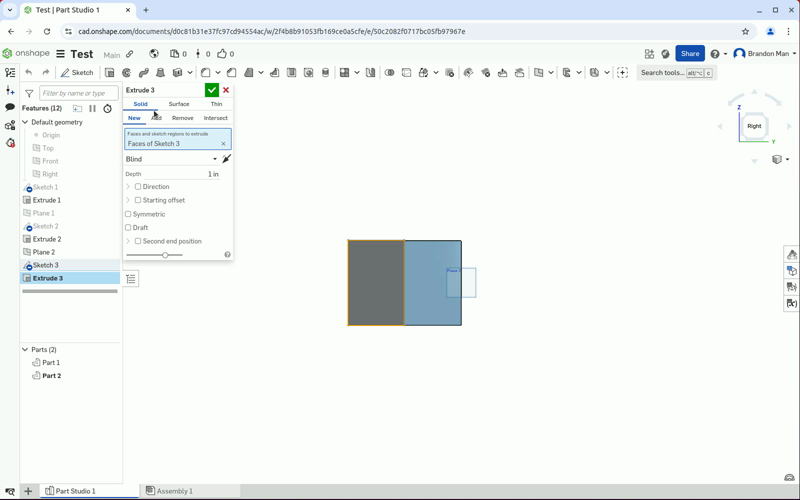
mouse_move(186, 120)
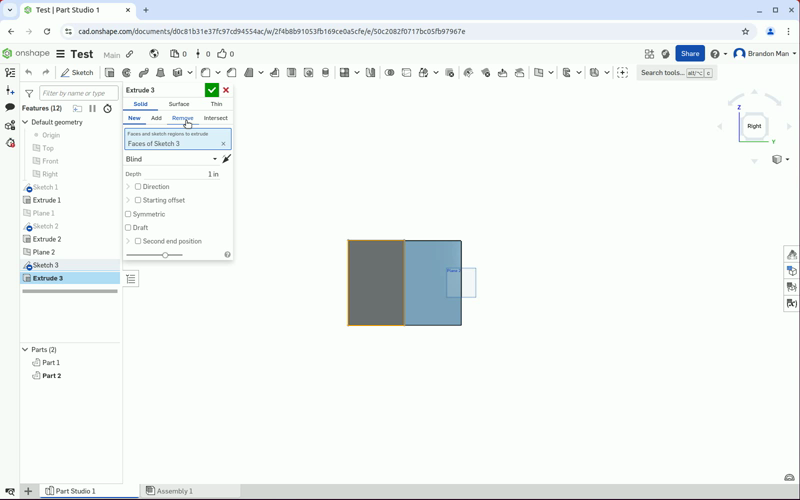
click(186, 120)
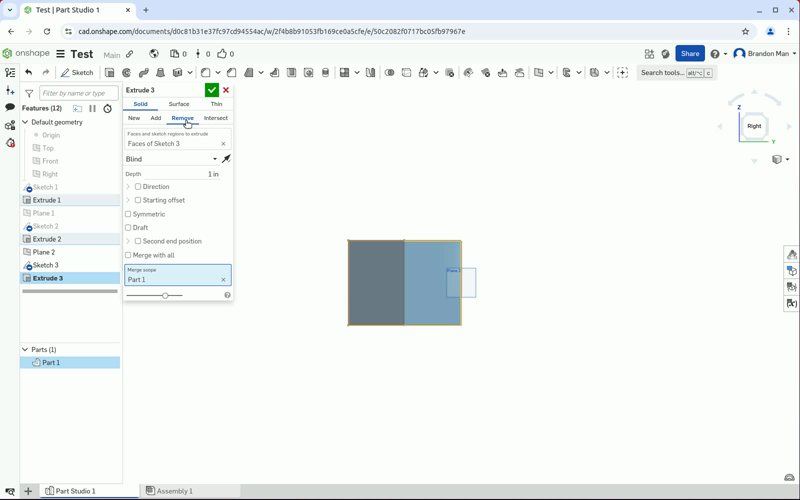
key(tab, 4)
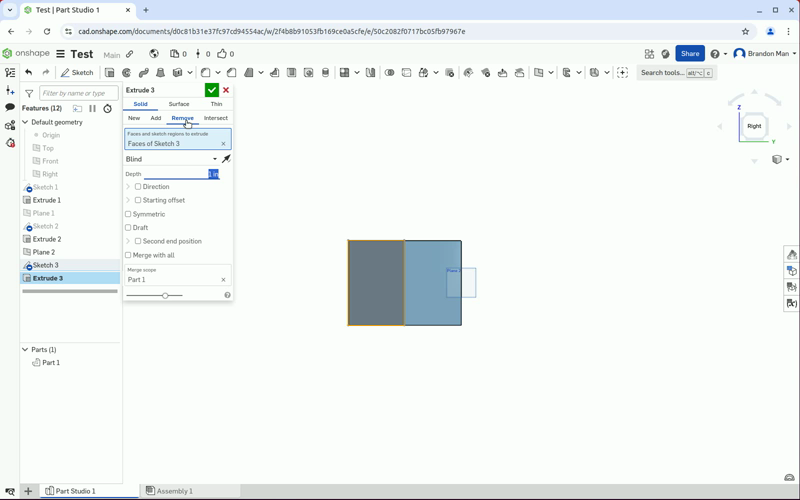
text(17.331)
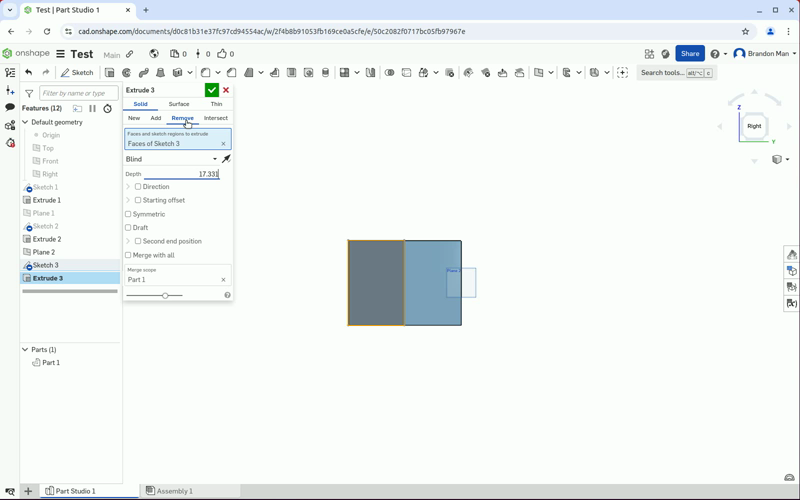
key(tab, 6)
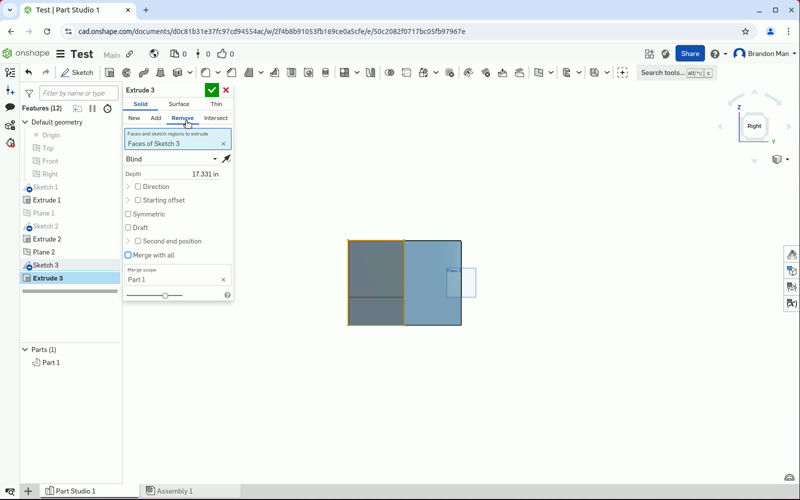
key(space)
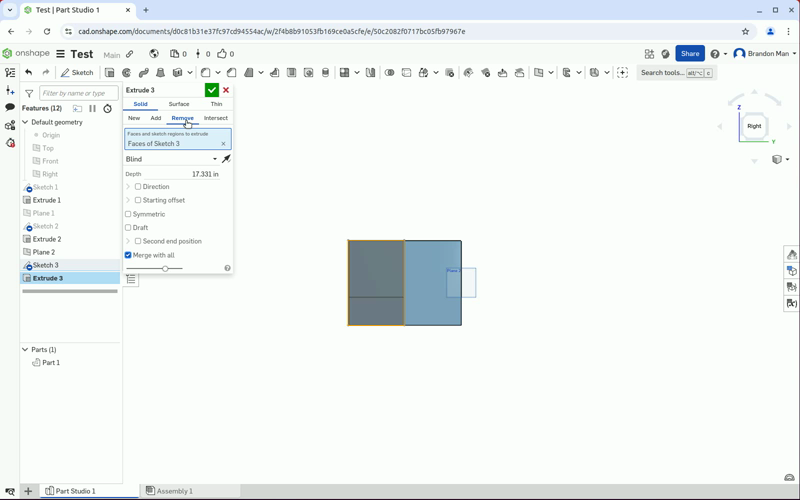
key(enter)
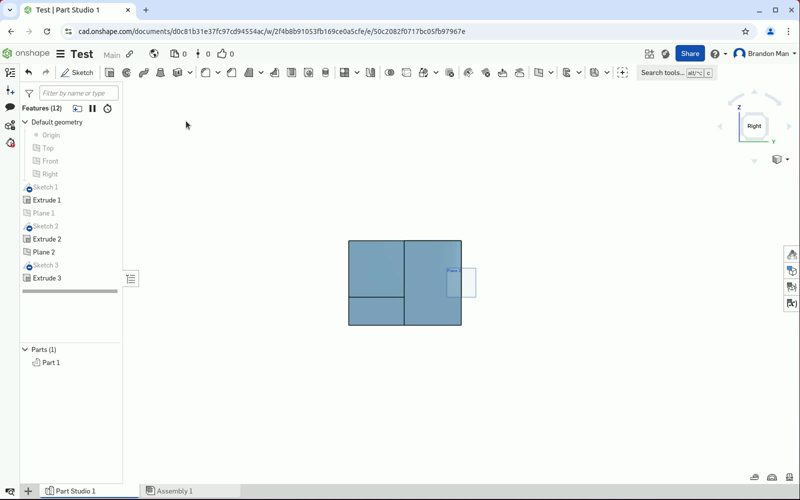
key(shift+h)
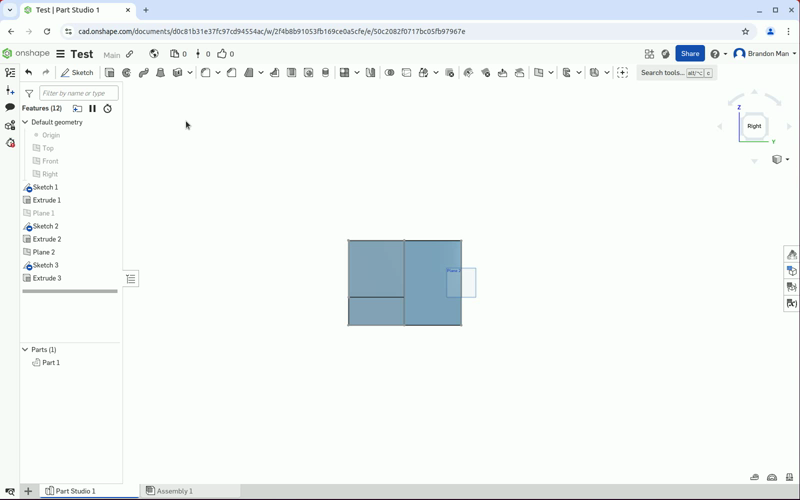
key(shift+h)
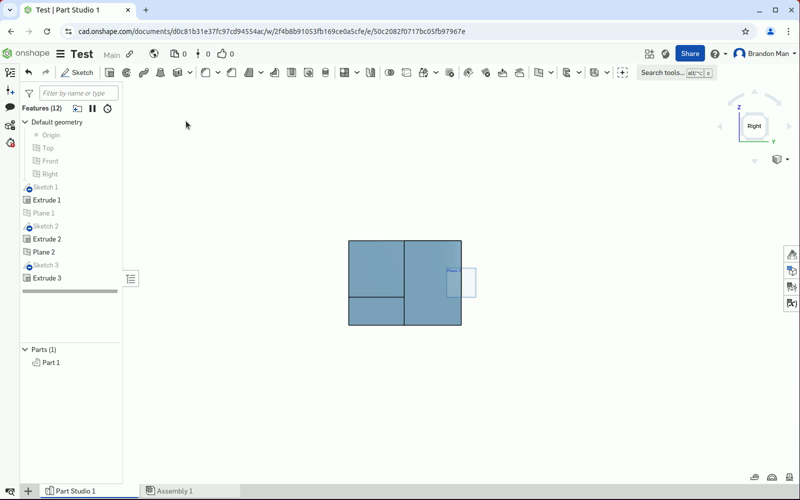
mouse_move(73, 189)
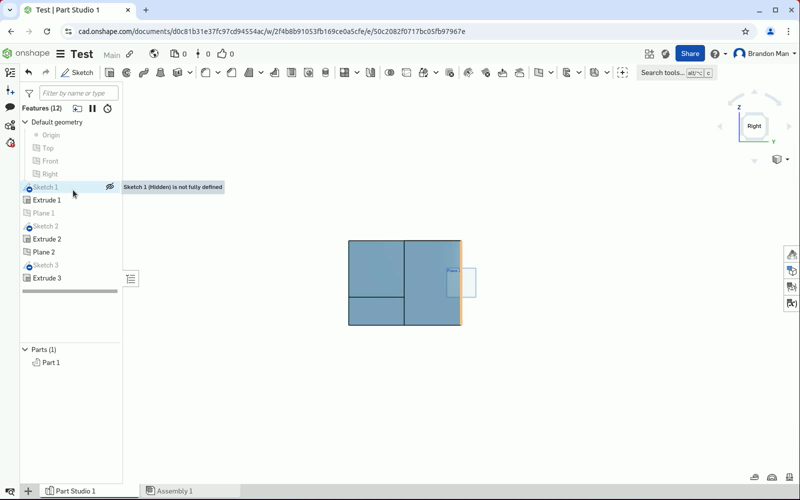
click(73, 189)
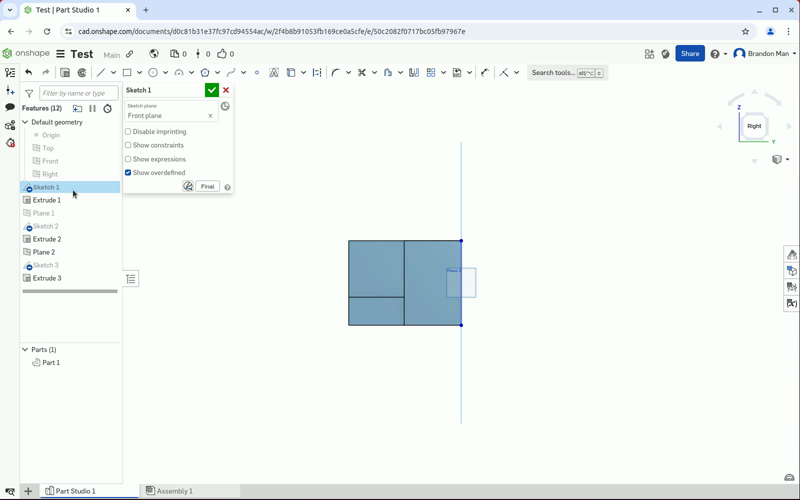
mouse_move(229, 92)
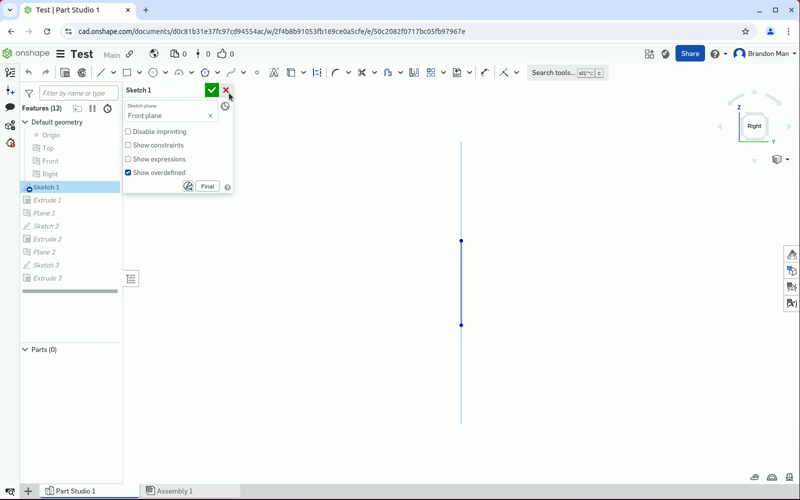
click(229, 92)
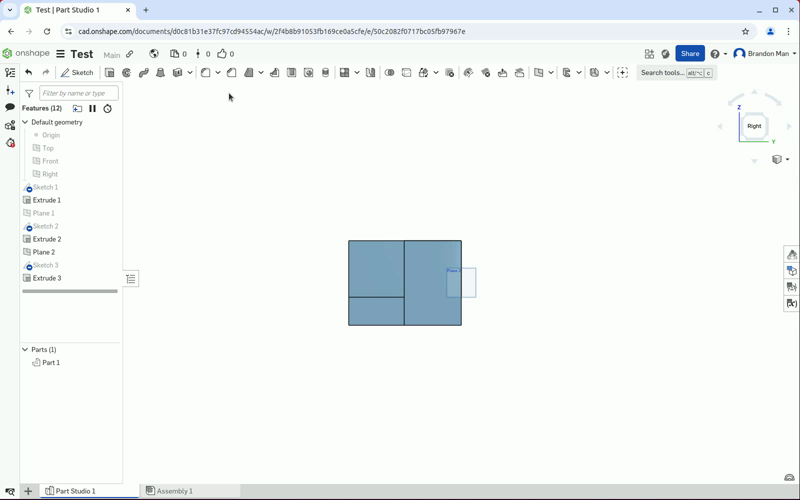
mouse_move(73, 352)
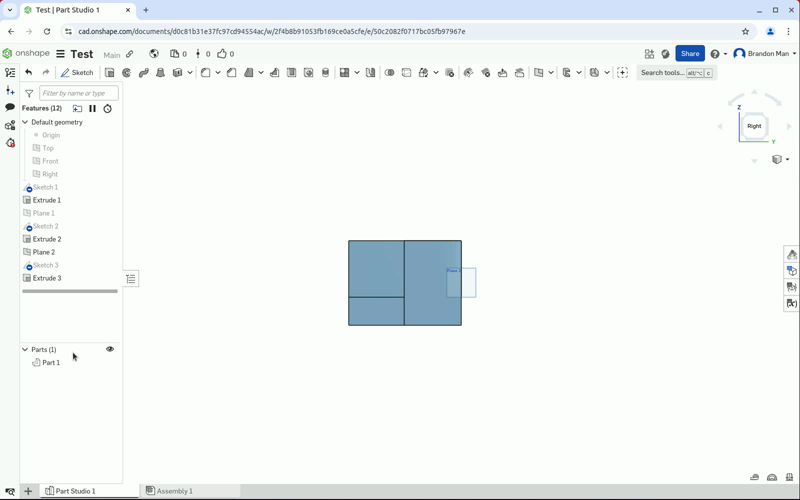
key(y)
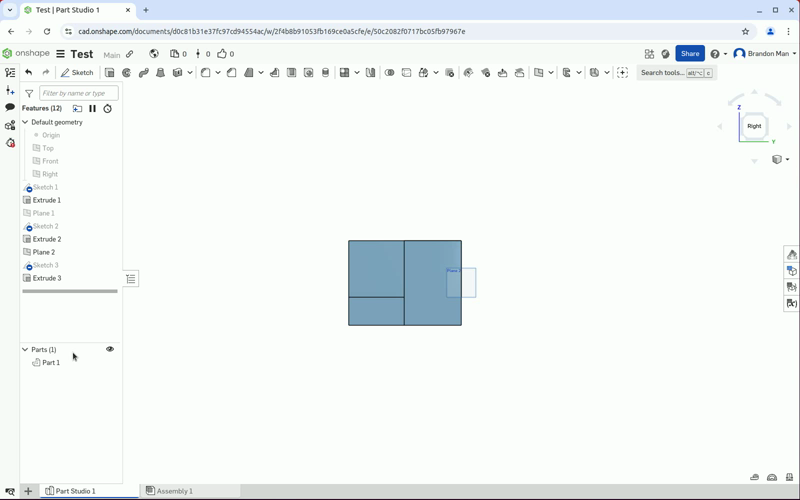
key(shift+p)
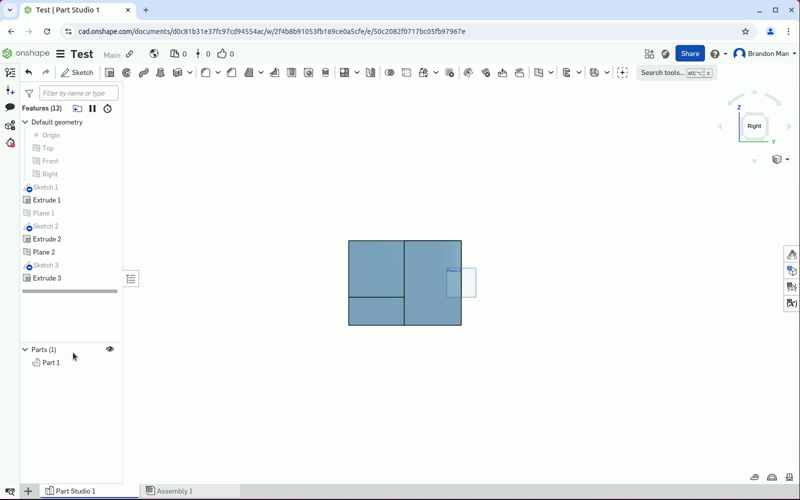
key(space)
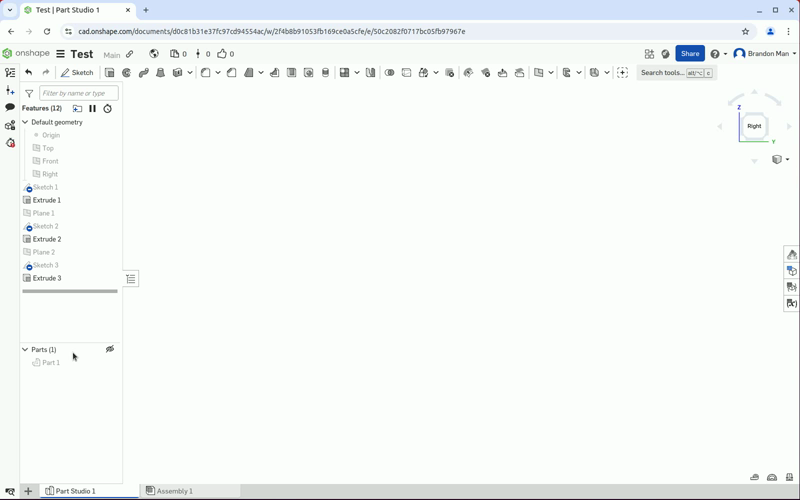
key_down(shift)
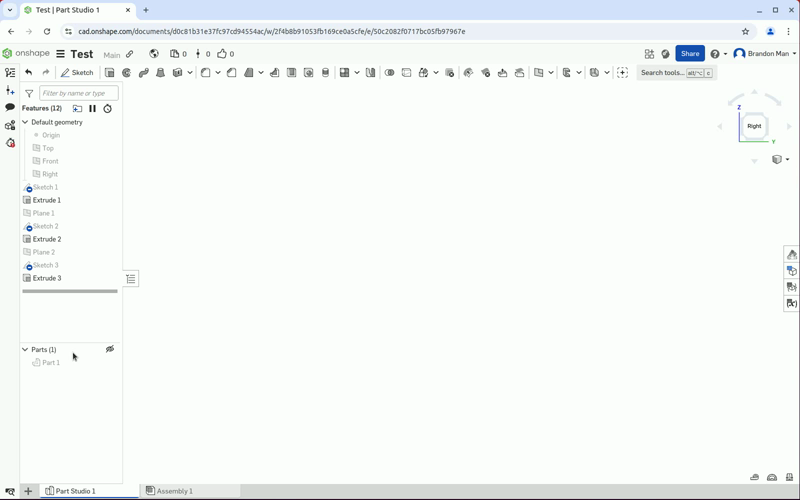
key(right)
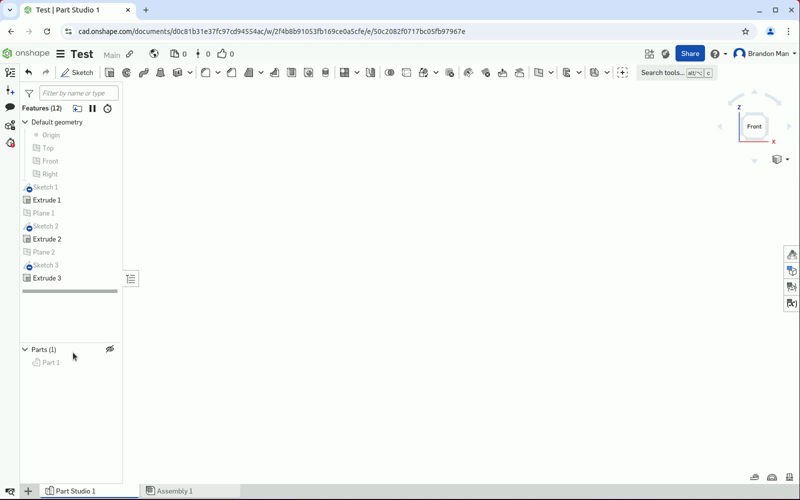
key_up(shift)
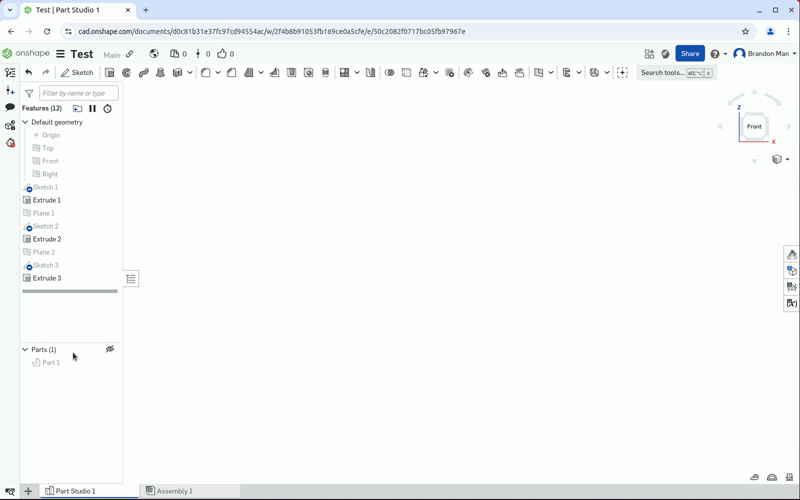
key(space)
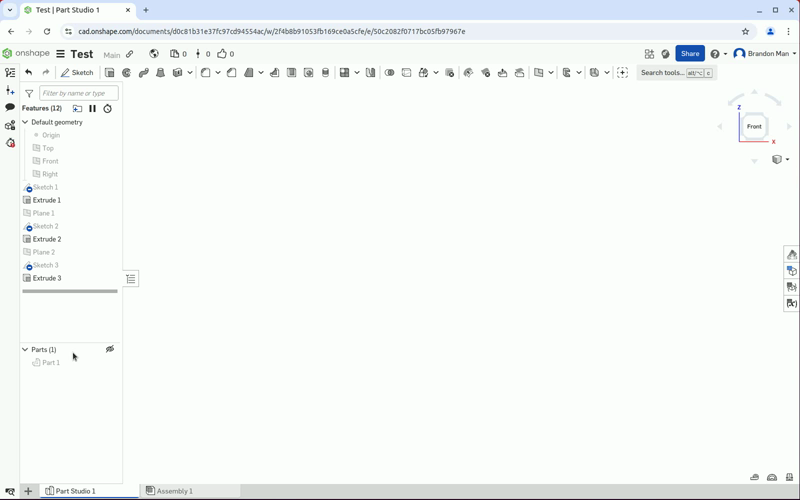
key_down(shift)
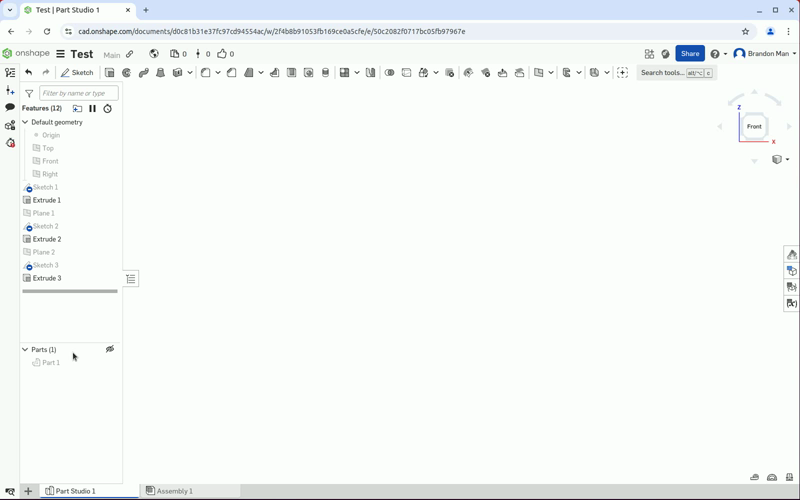
key(down)
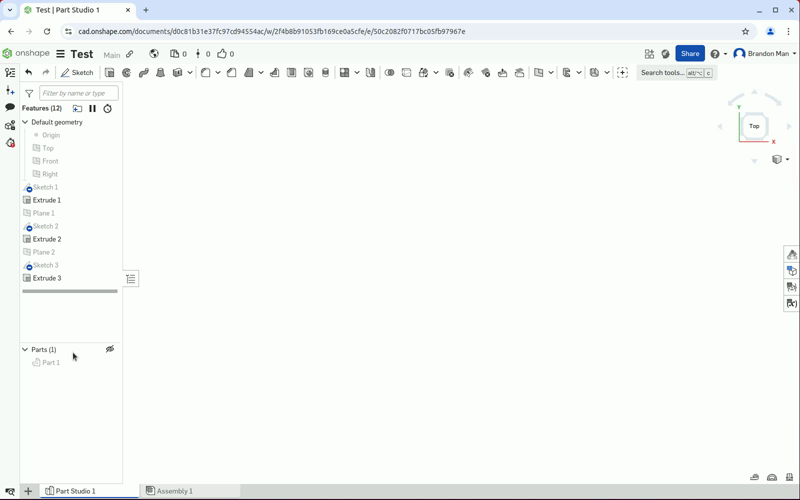
key_up(shift)
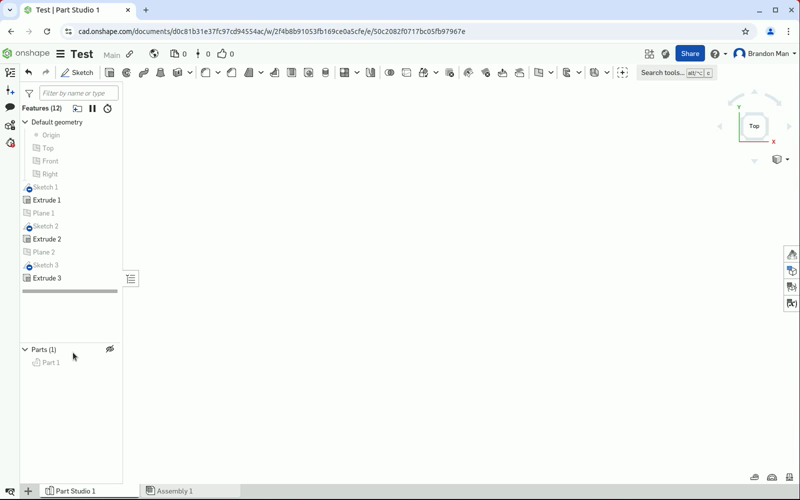
mouse_move(73, 352)
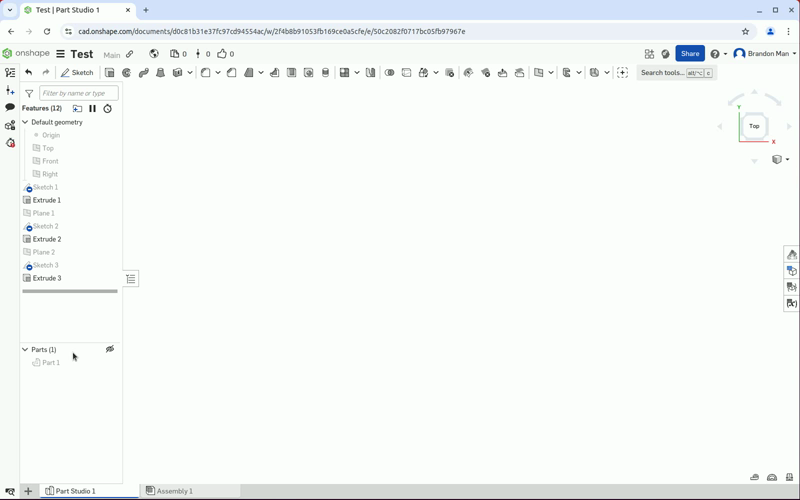
key(shift+y)
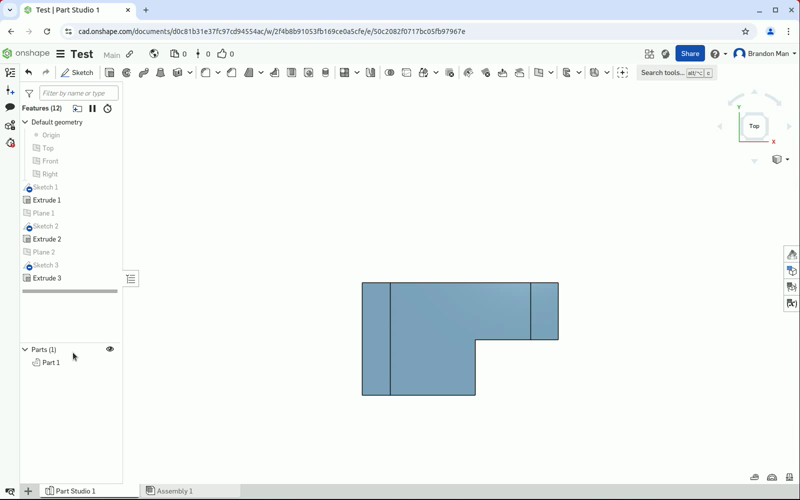
mouse_move(541, 75)
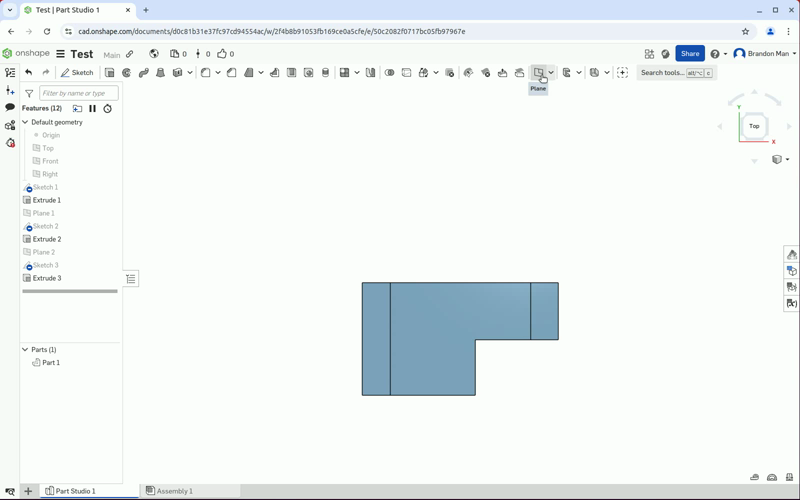
click(541, 75)
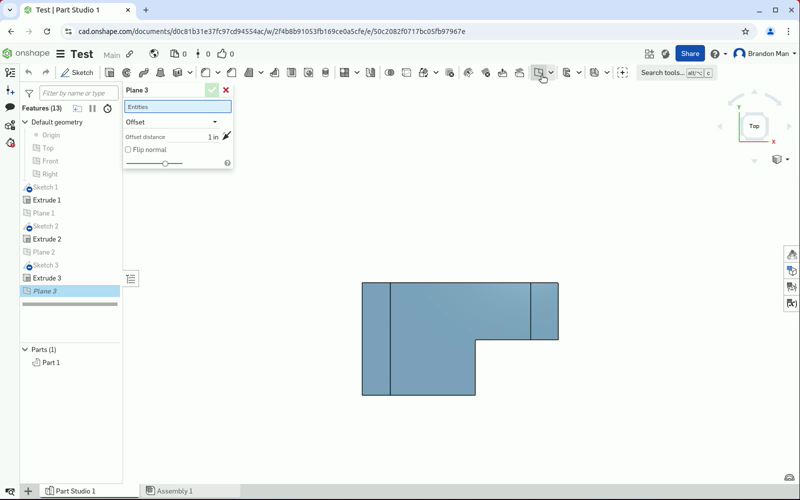
mouse_move(73, 150)
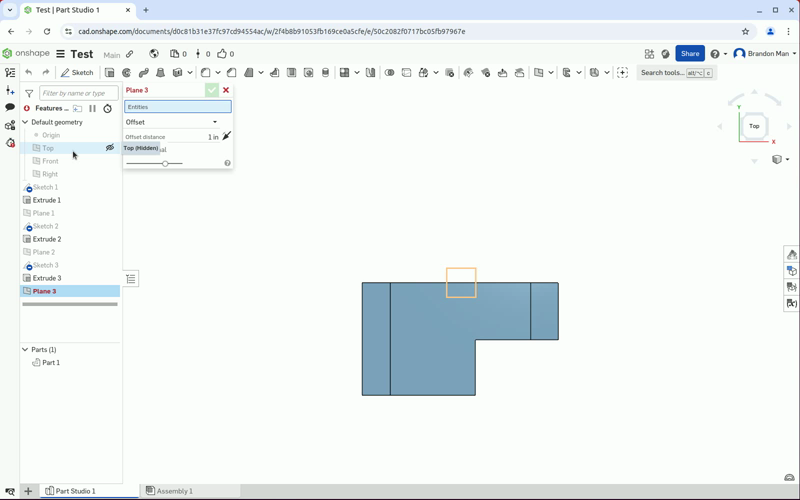
click(73, 150)
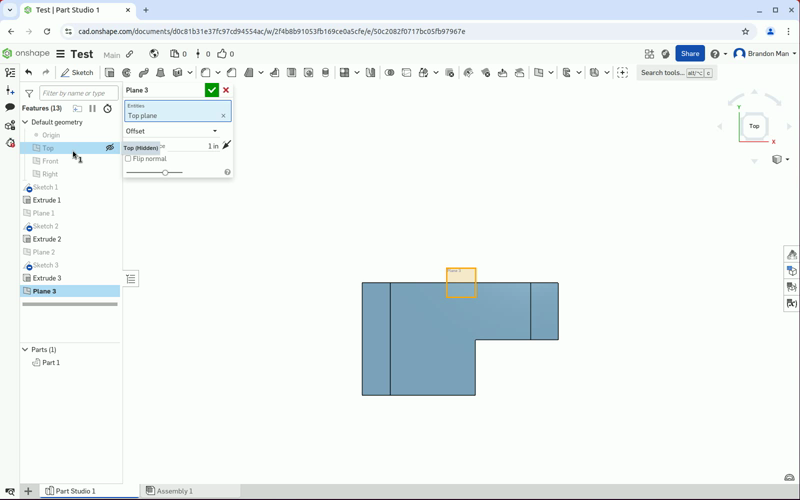
key(tab, 2)
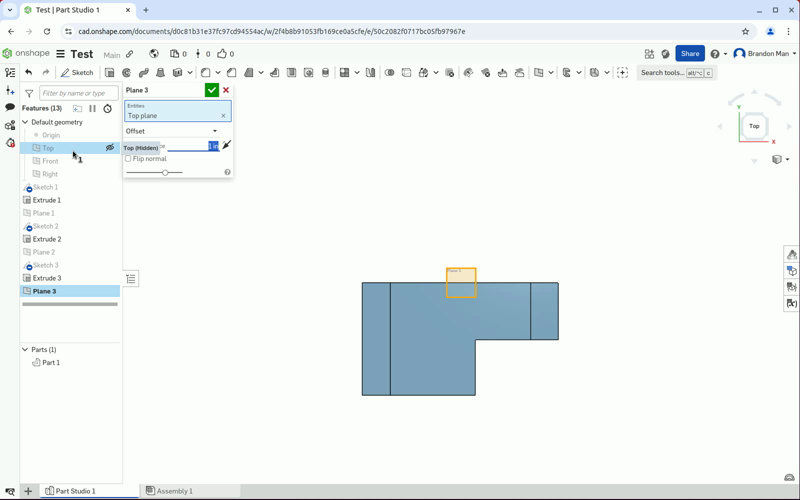
text(2.896)
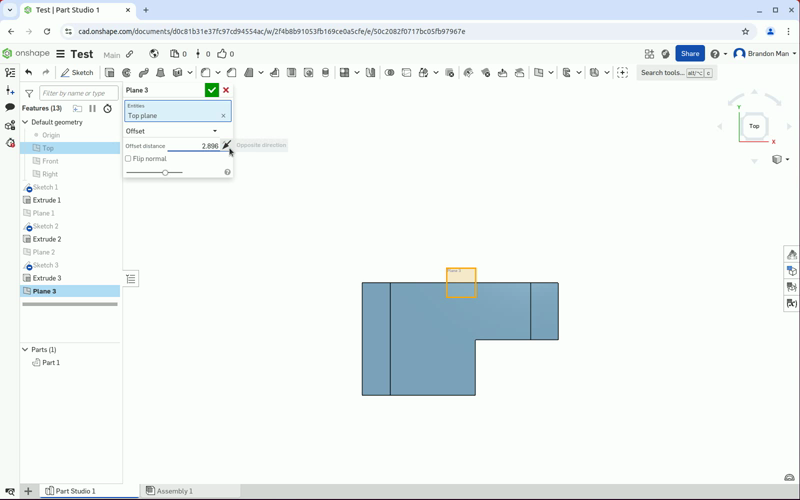
mouse_move(229, 147)
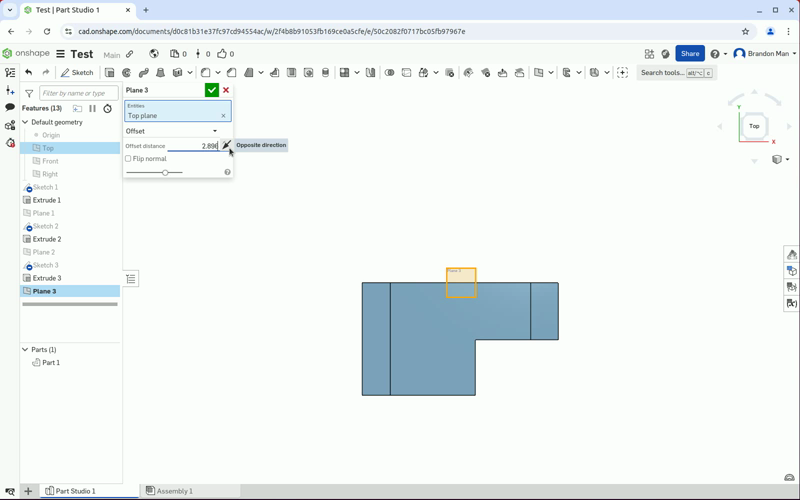
click(229, 147)
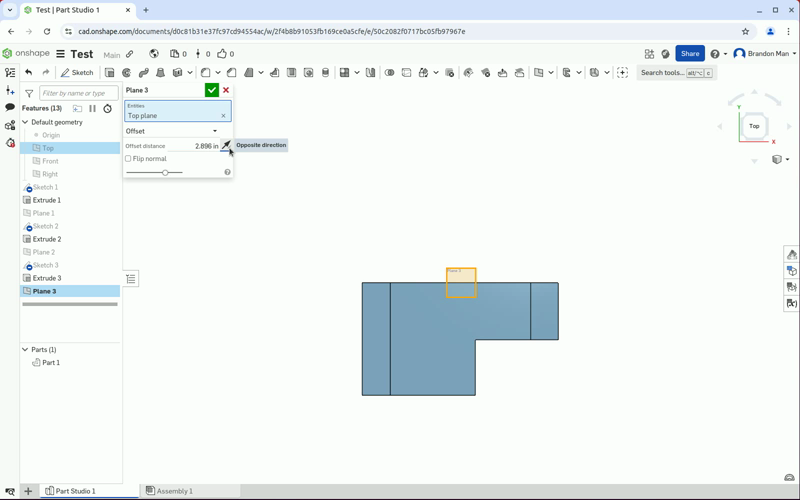
key(enter, 2)
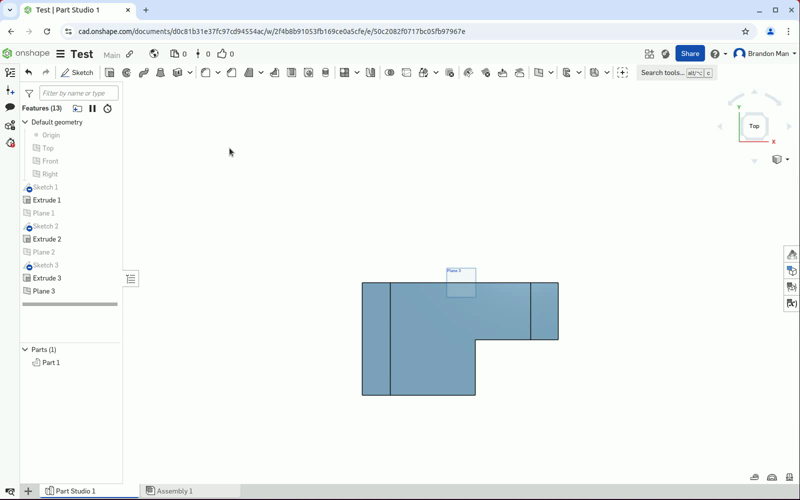
key(shift+s)
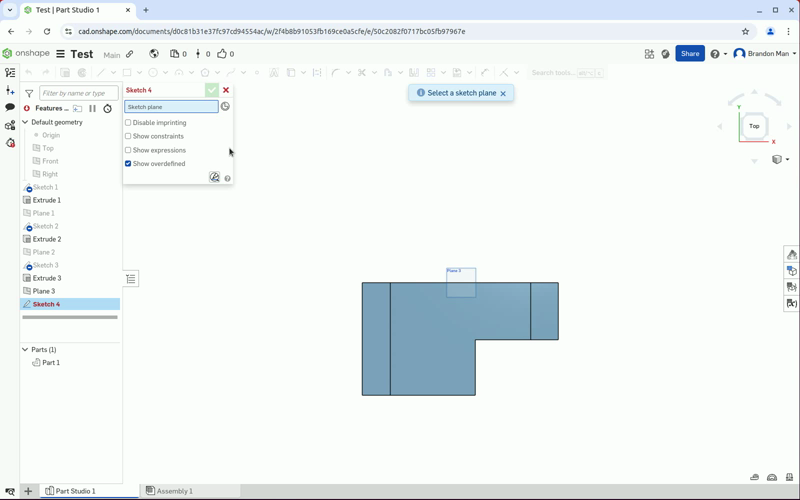
mouse_move(73, 293)
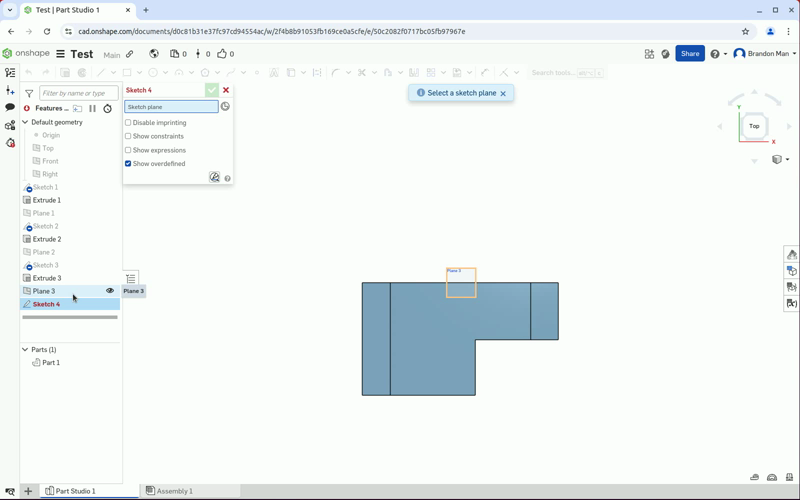
click(73, 293)
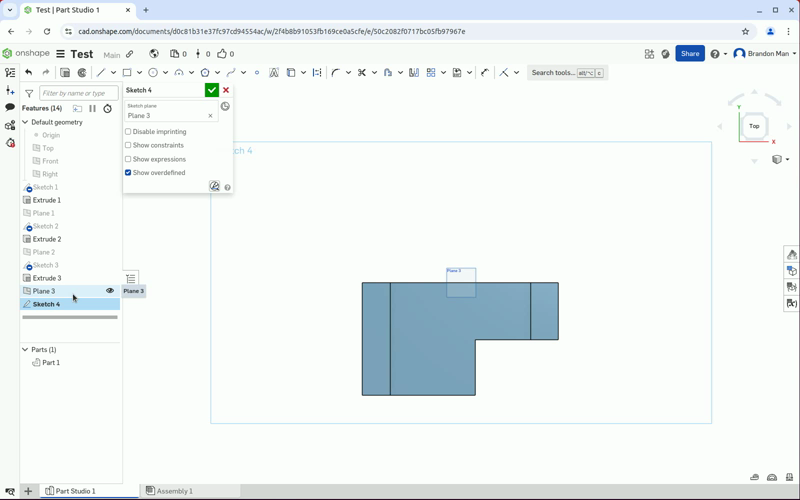
mouse_move(73, 352)
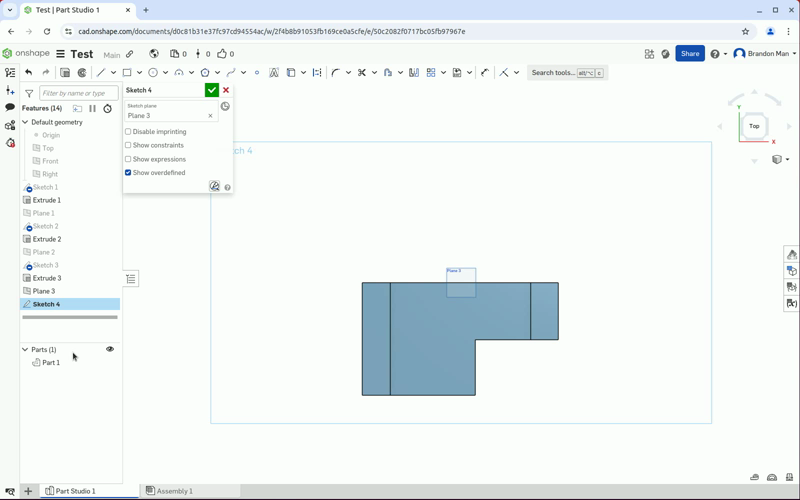
key(y)
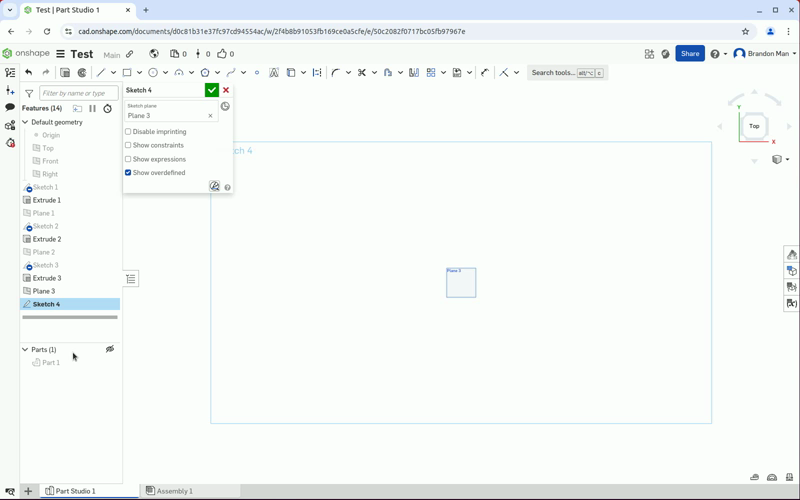
key(c)
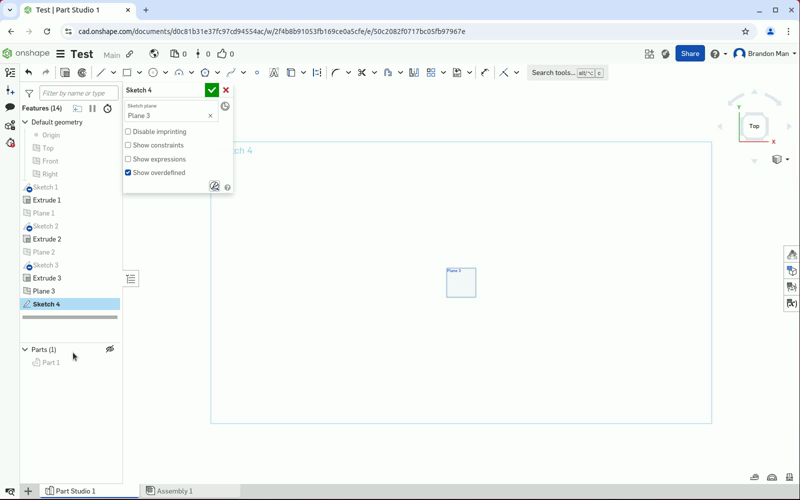
key_down(shift)
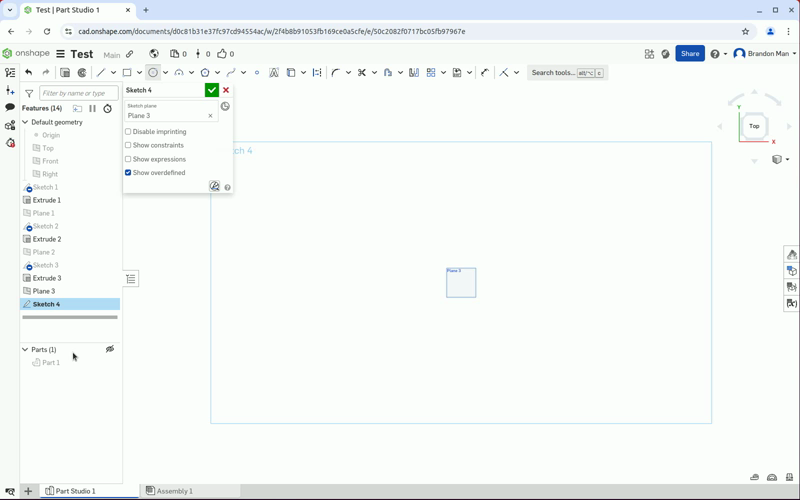
mouse_move(419, 367)
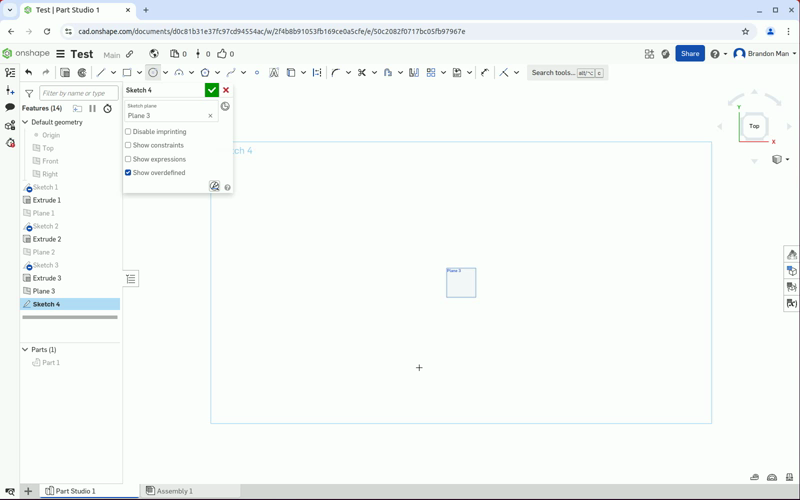
click(419, 367)
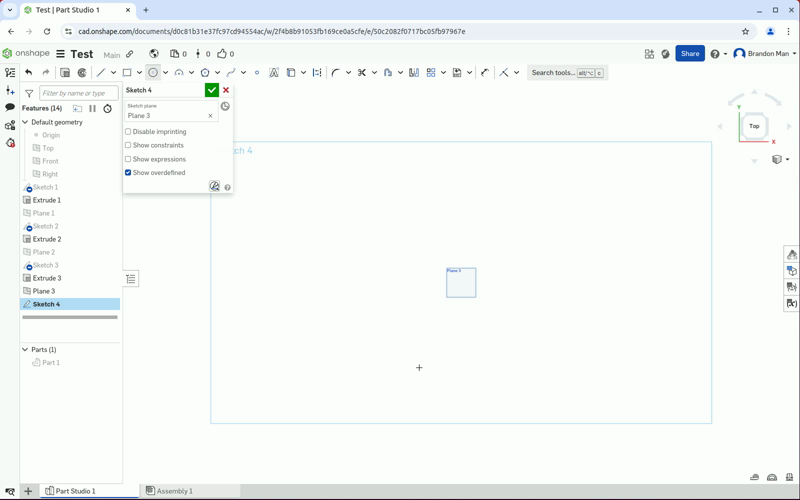
key_up(shift)
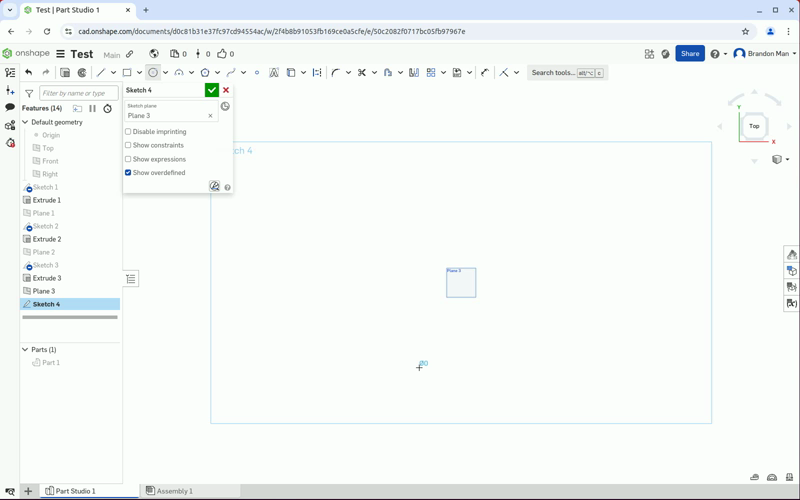
mouse_move(433, 367)
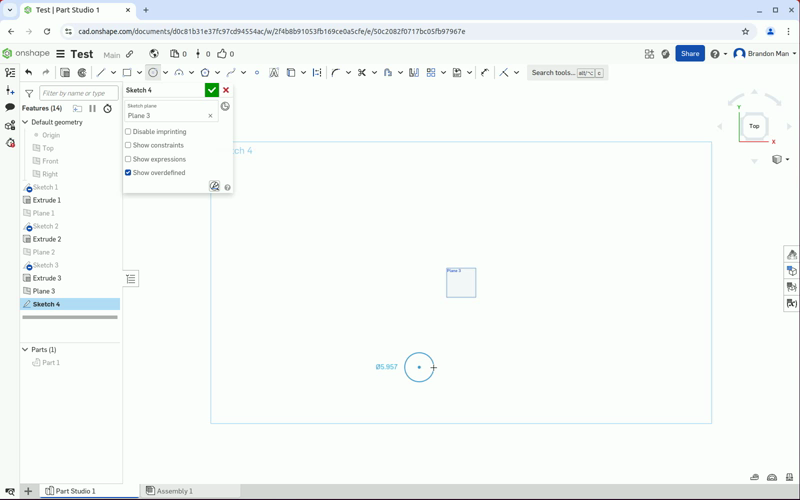
click(433, 367)
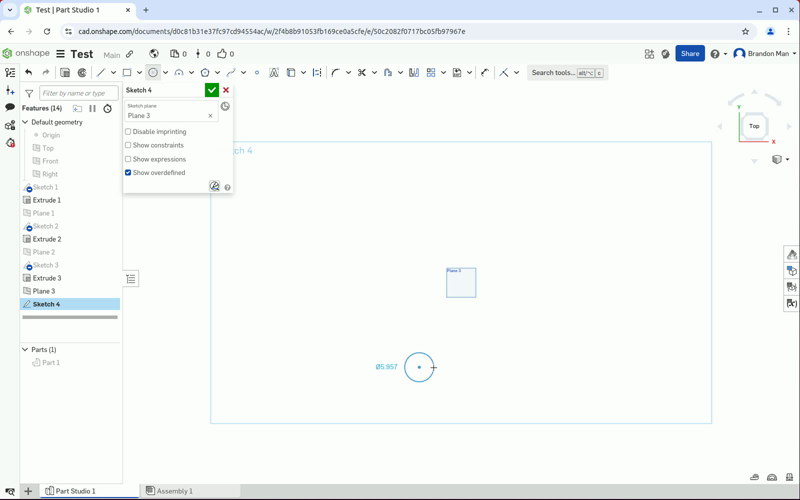
key(esc)
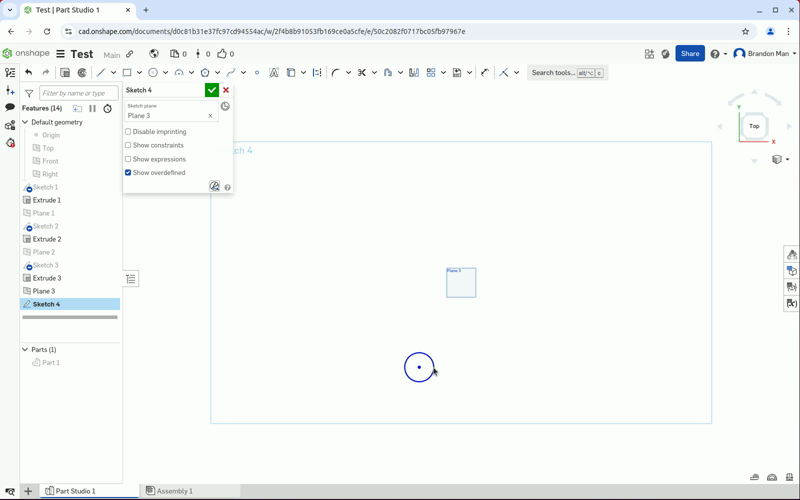
mouse_move(415, 375)
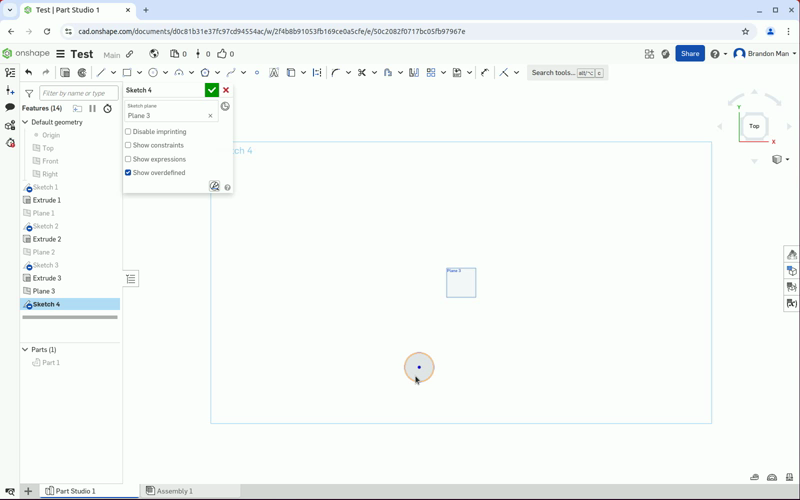
scroll(6)
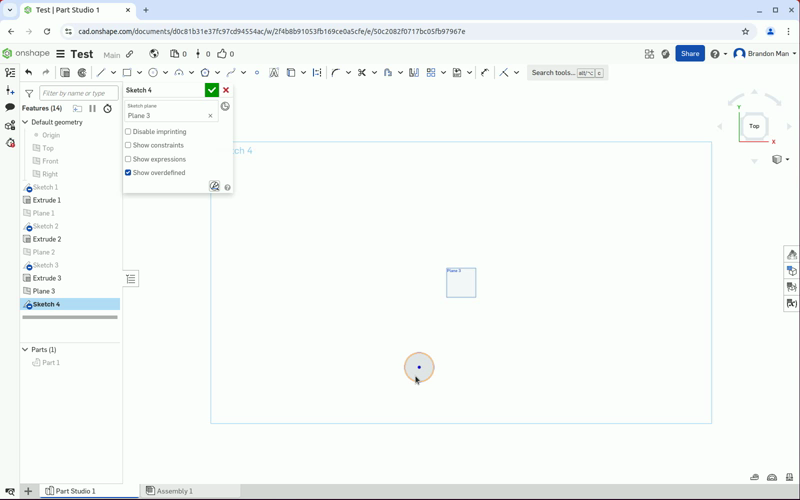
scroll(6)
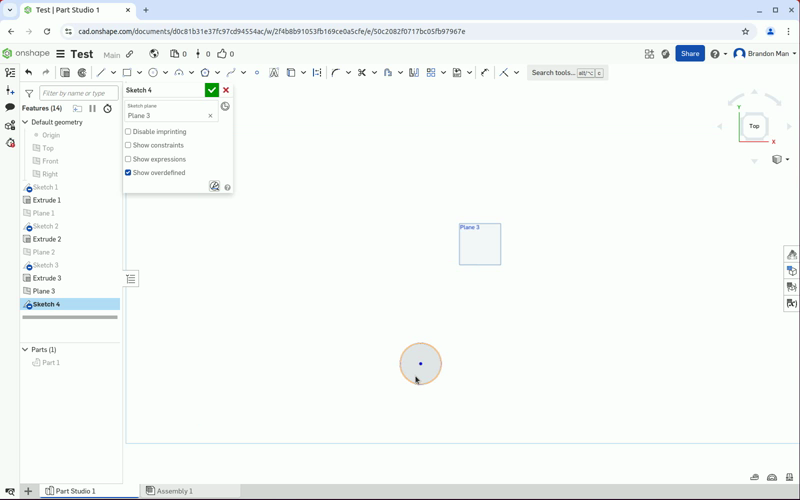
scroll(6)
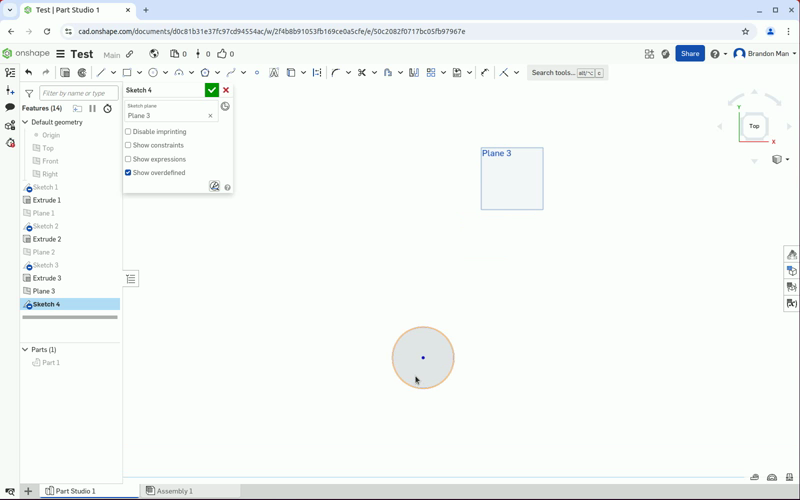
scroll(6)
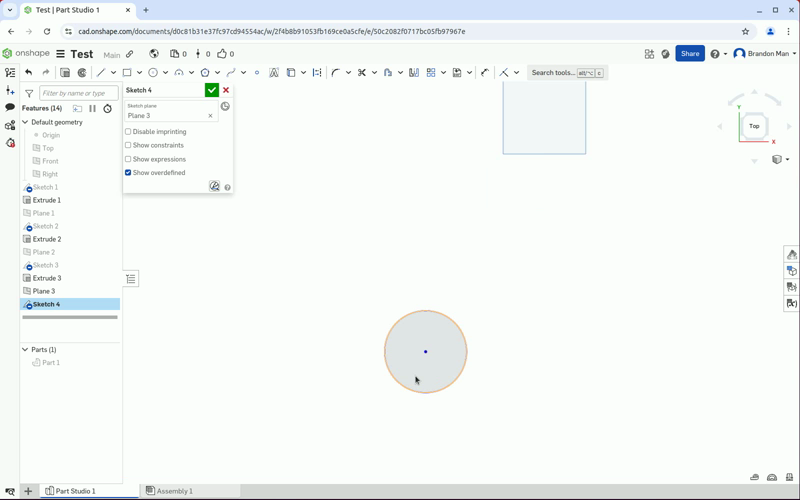
scroll(6)
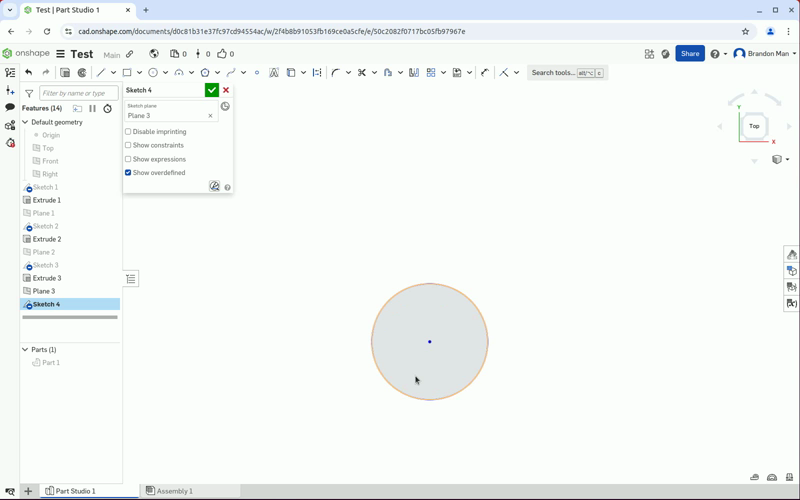
scroll(6)
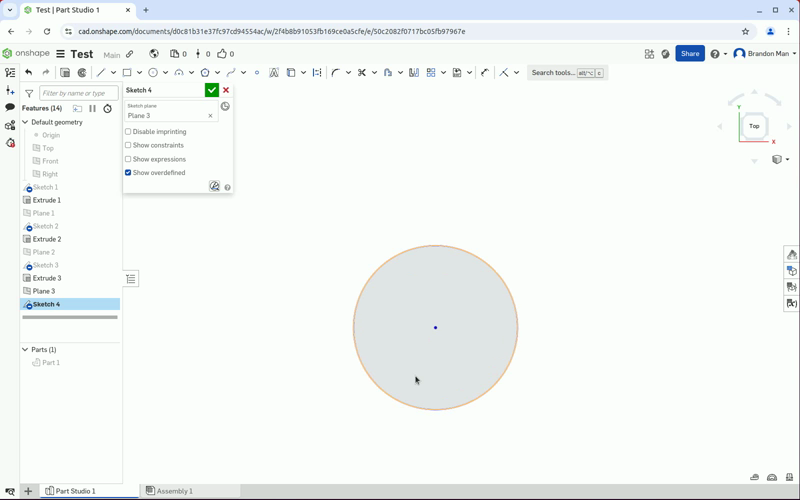
scroll(6)
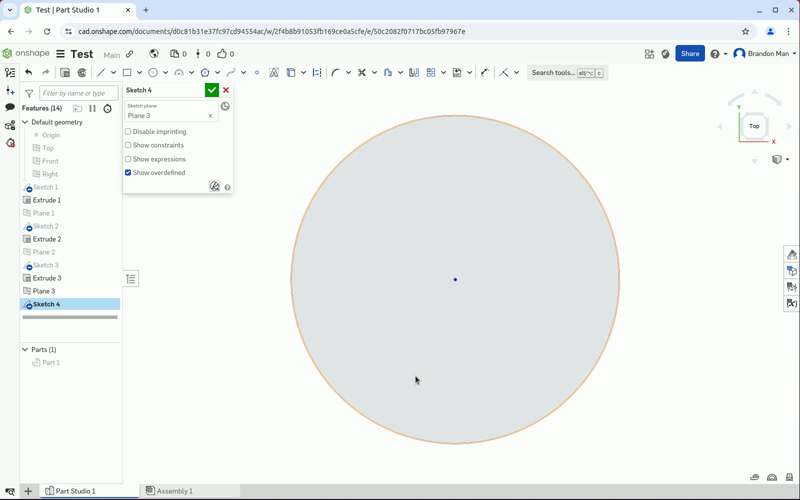
click(415, 375)
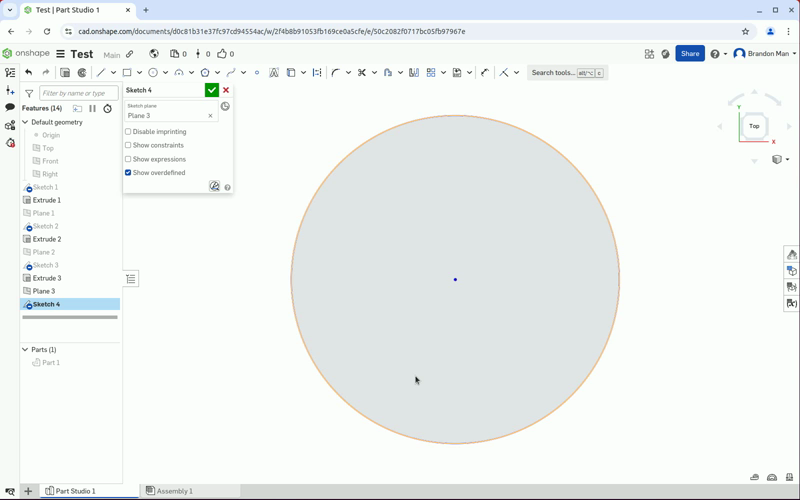
scroll(-6)
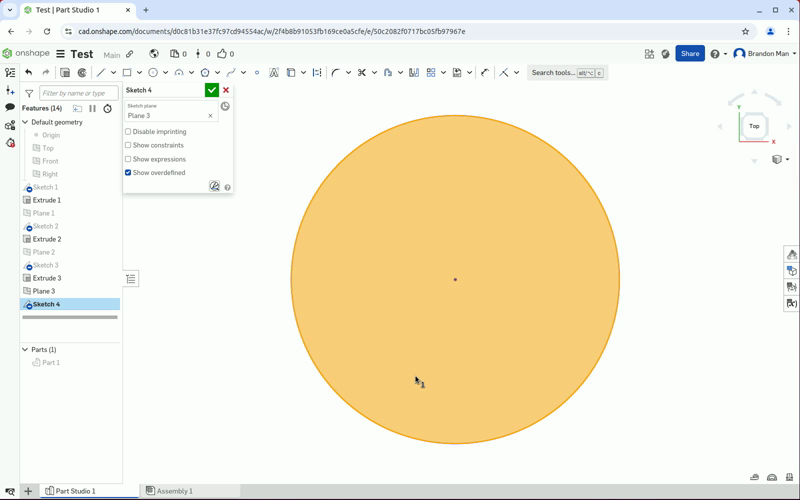
scroll(-6)
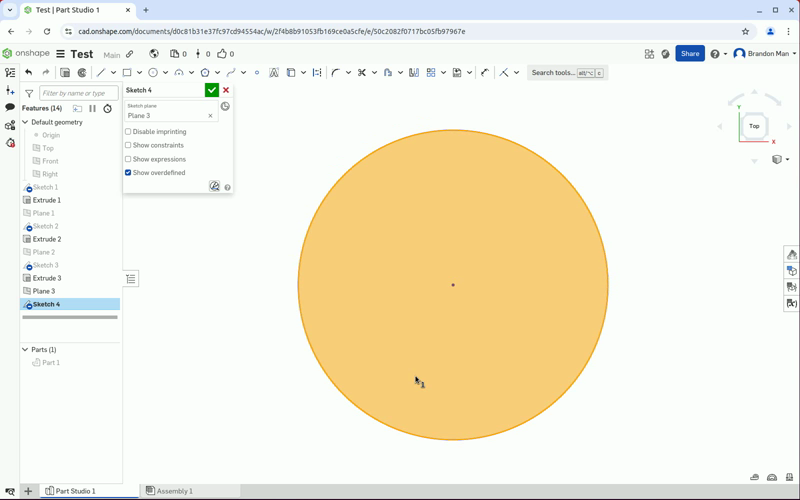
scroll(-6)
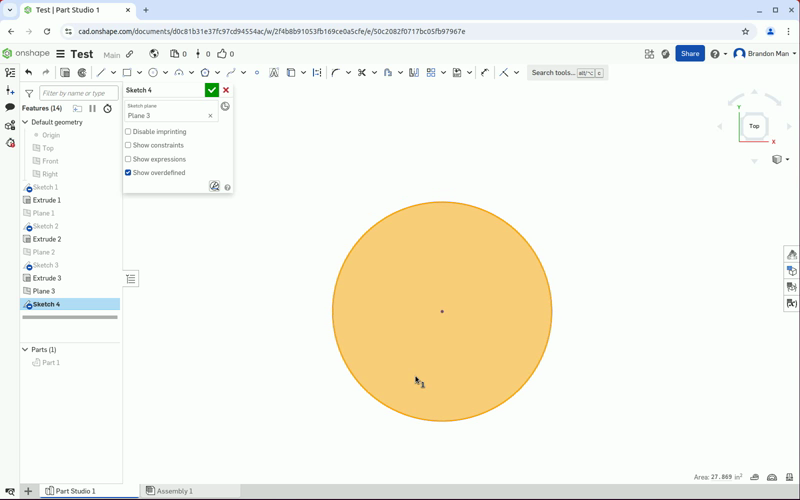
scroll(-6)
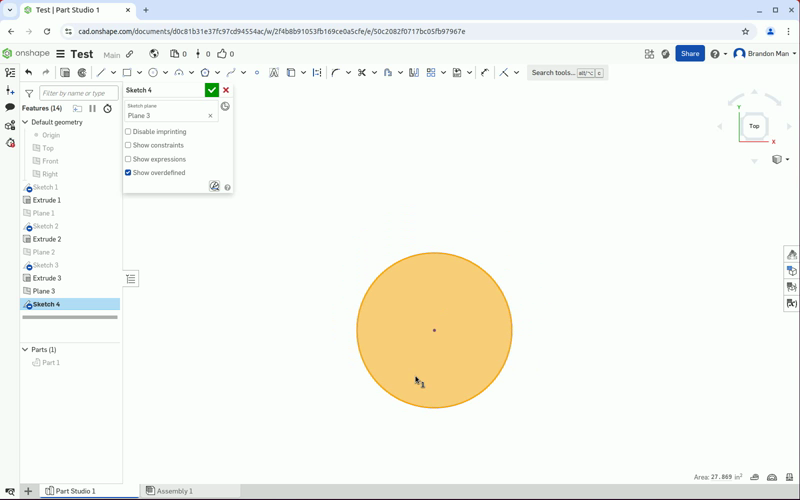
scroll(-6)
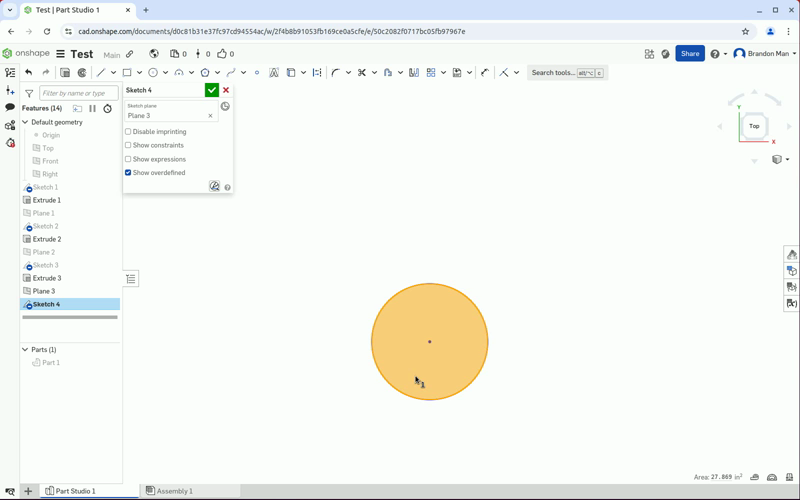
scroll(-6)
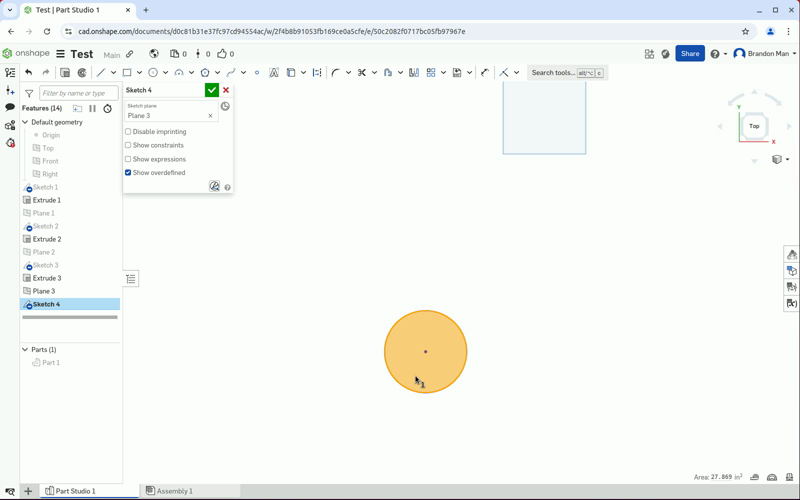
scroll(-6)
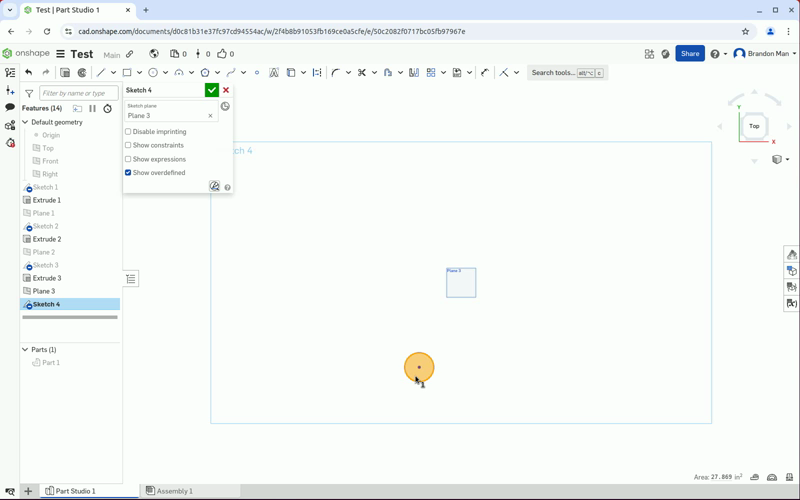
mouse_move(73, 352)
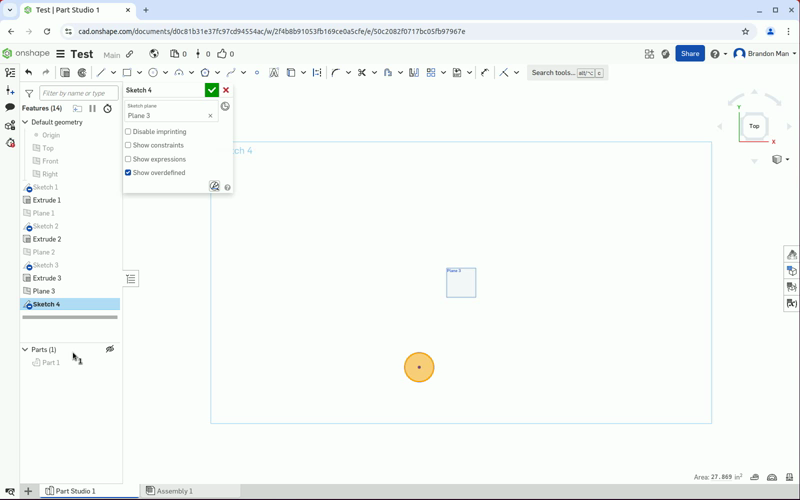
key(shift+y)
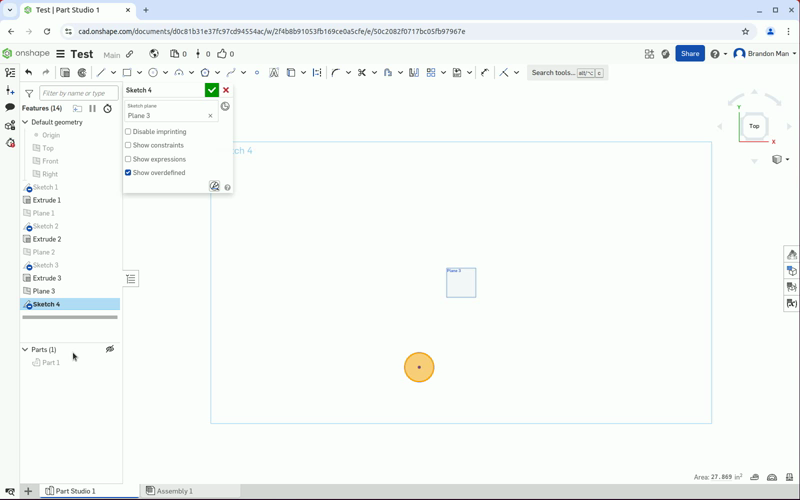
key(shift+e)
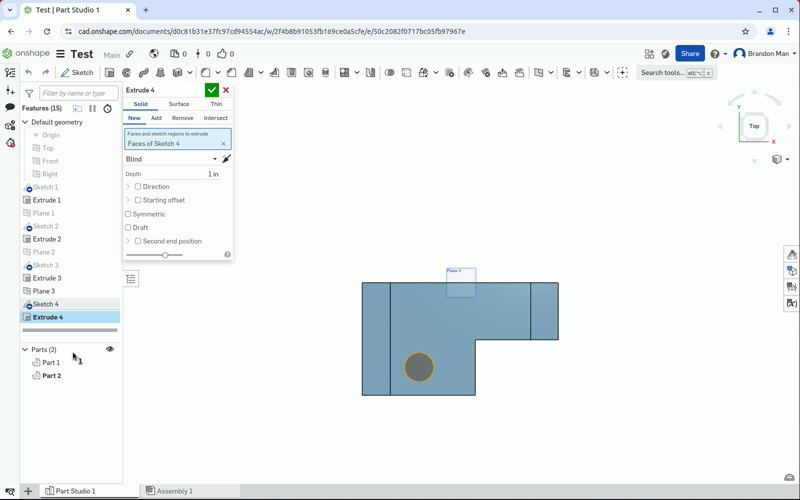
mouse_move(143, 106)
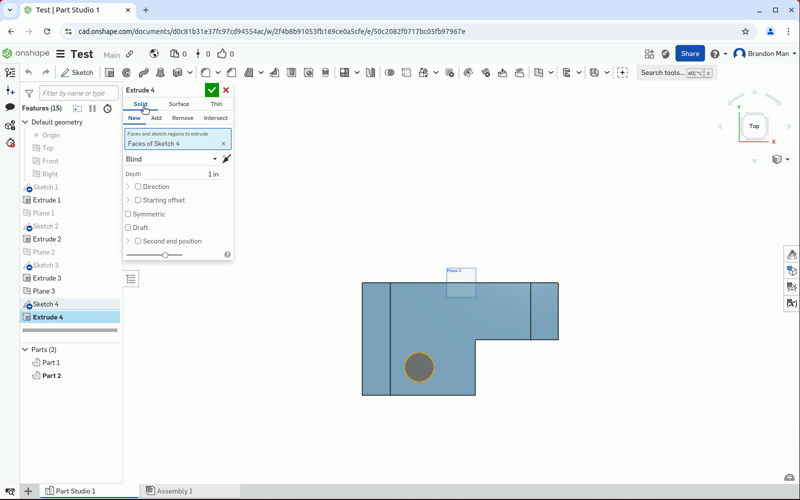
click(143, 106)
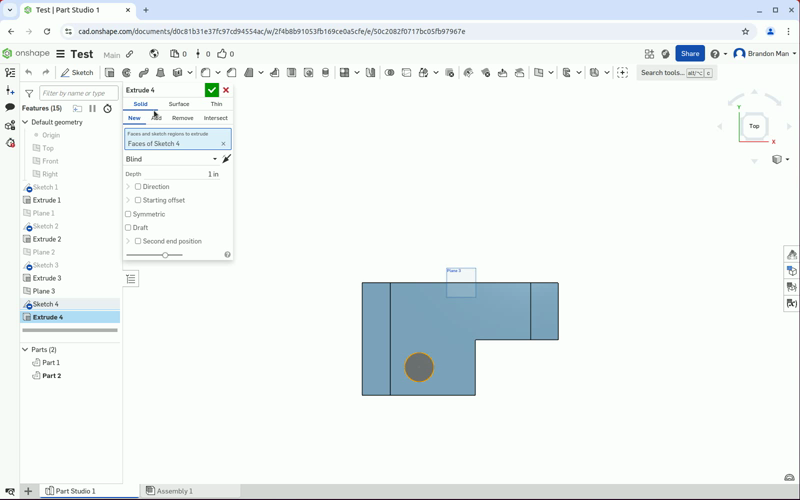
mouse_move(186, 120)
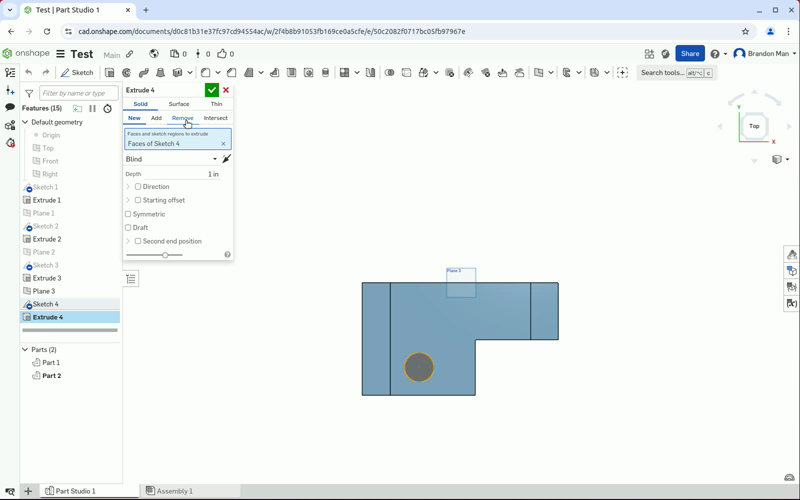
click(186, 120)
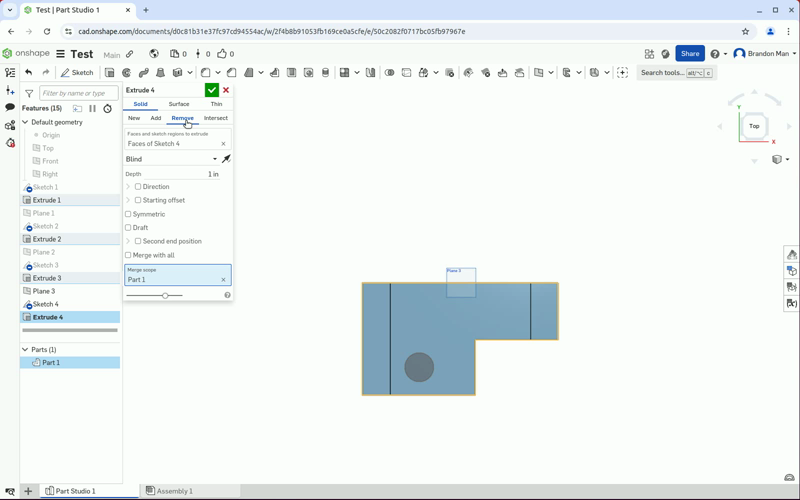
key(tab, 4)
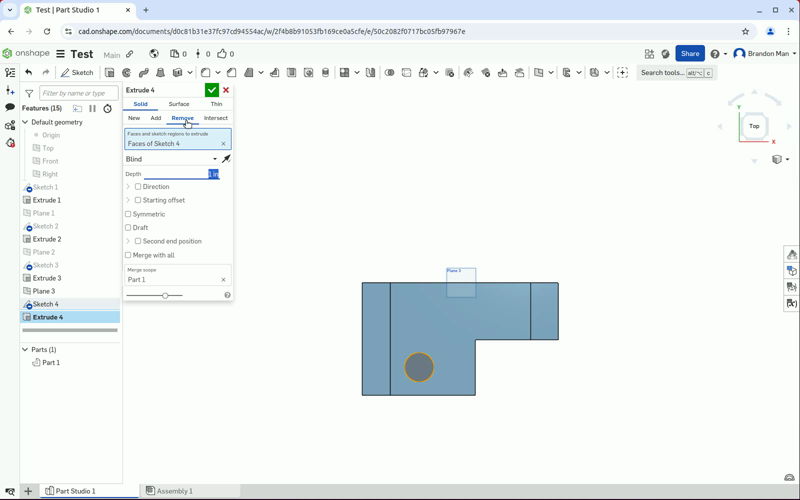
text(5.777)
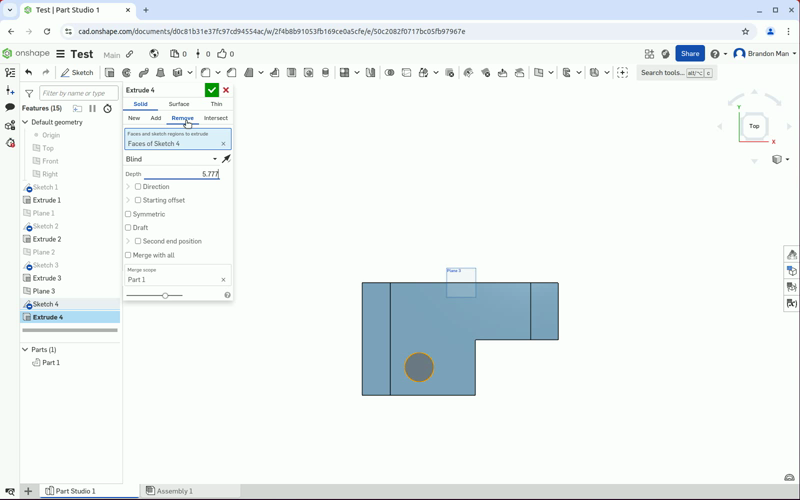
key(tab, 6)
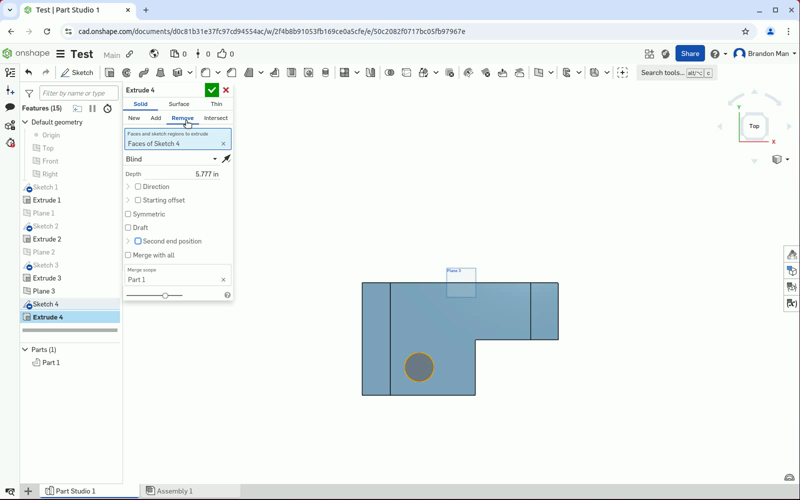
key(space)
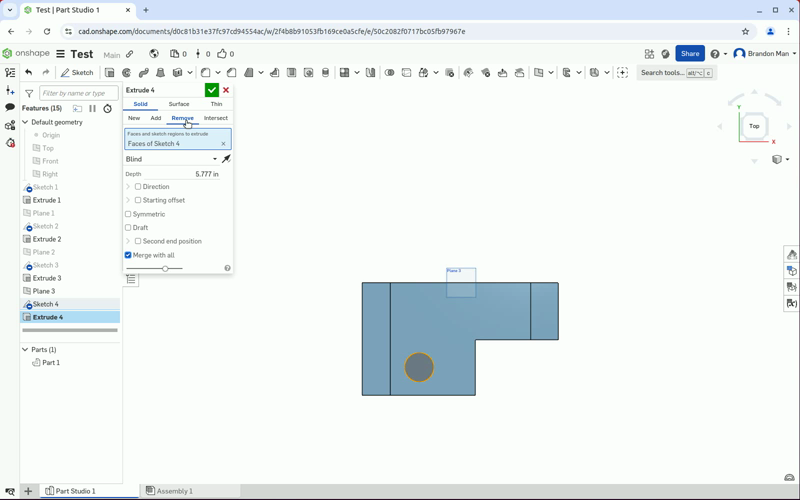
key(enter)
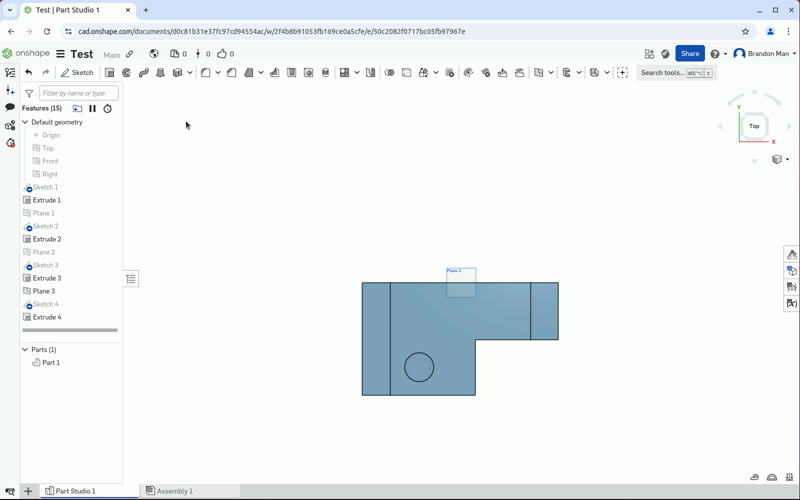
key(shift+h)
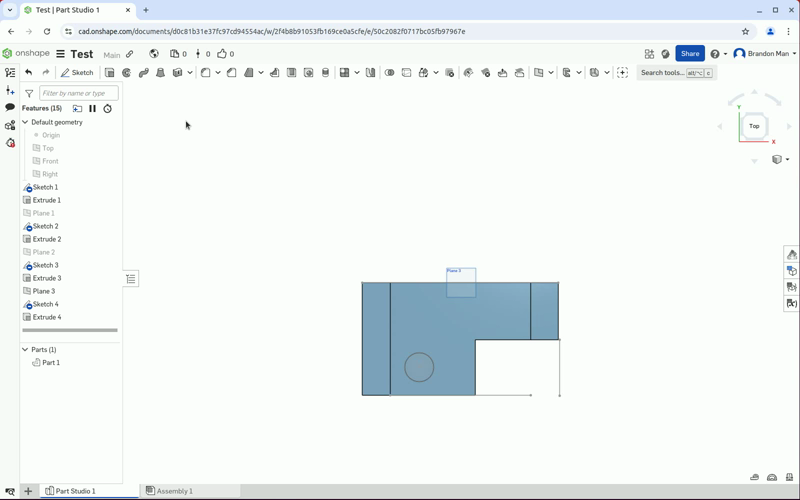
key(shift+h)
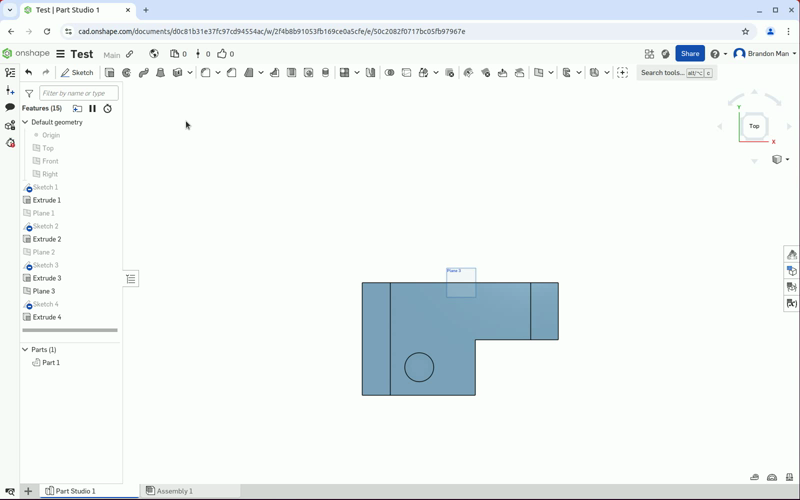
mouse_move(73, 189)
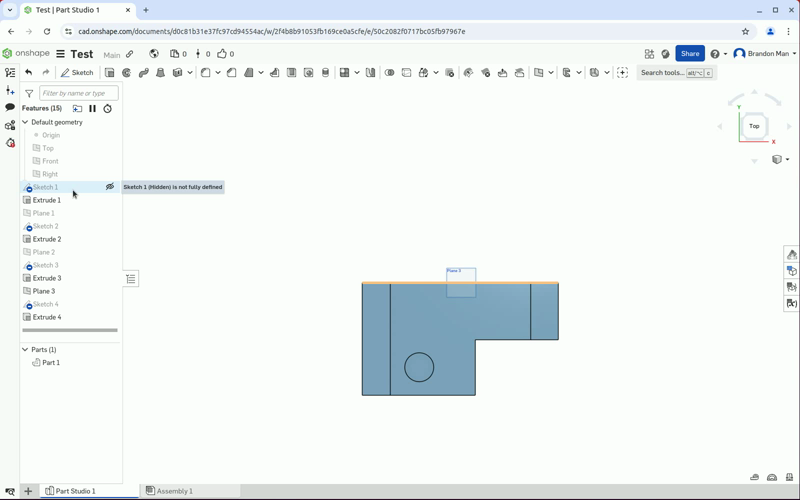
click(73, 189)
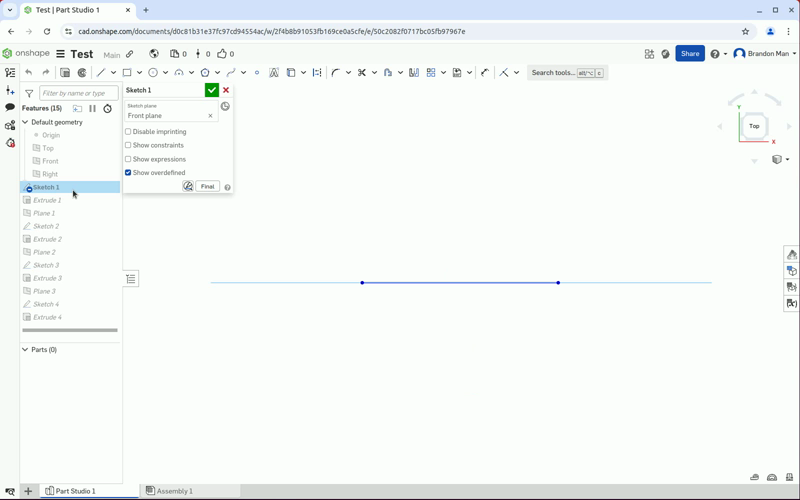
mouse_move(229, 92)
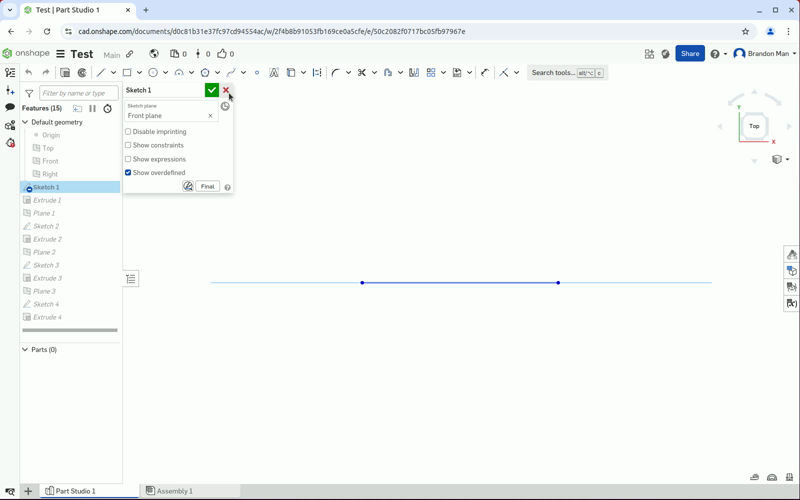
click(229, 92)
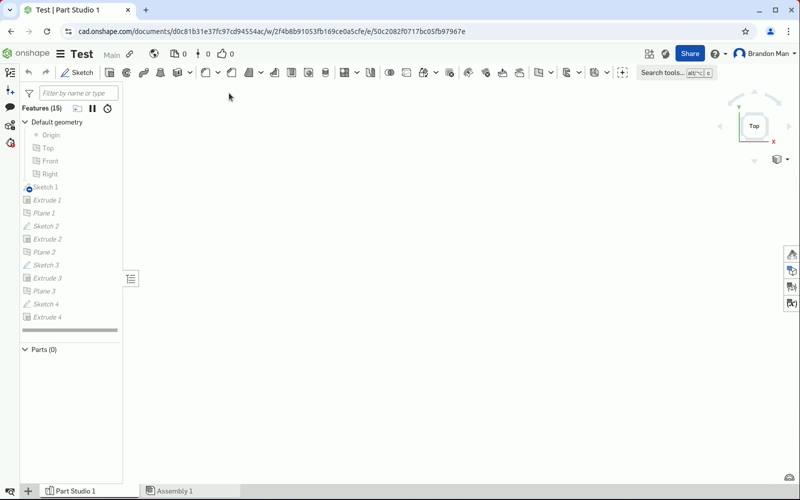
key(shift+s)
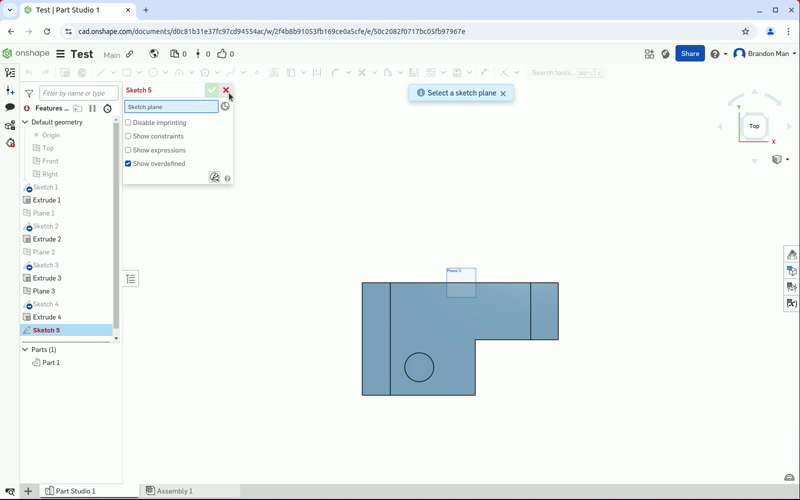
mouse_move(69, 293)
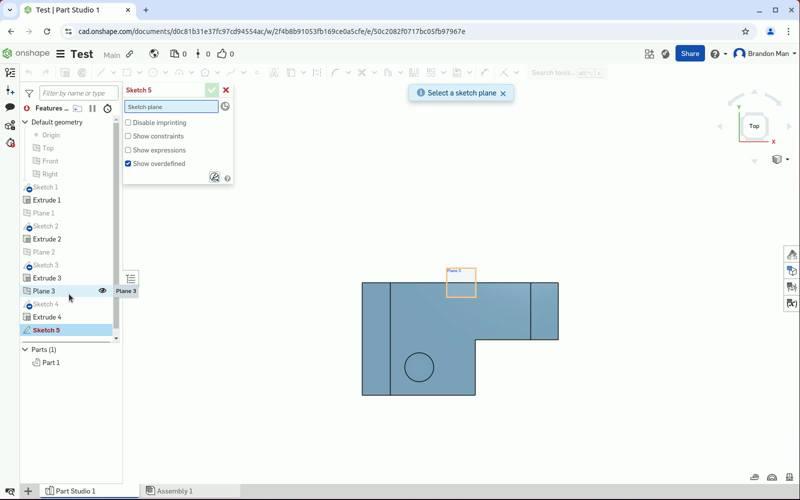
click(69, 293)
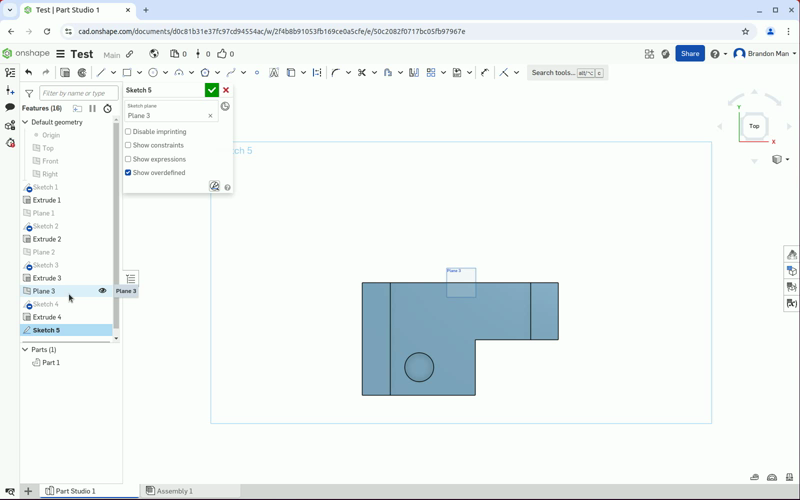
mouse_move(73, 352)
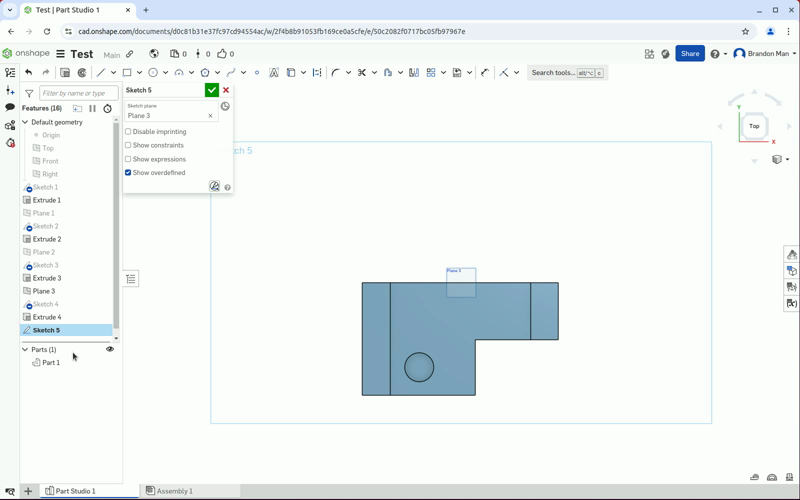
key(y)
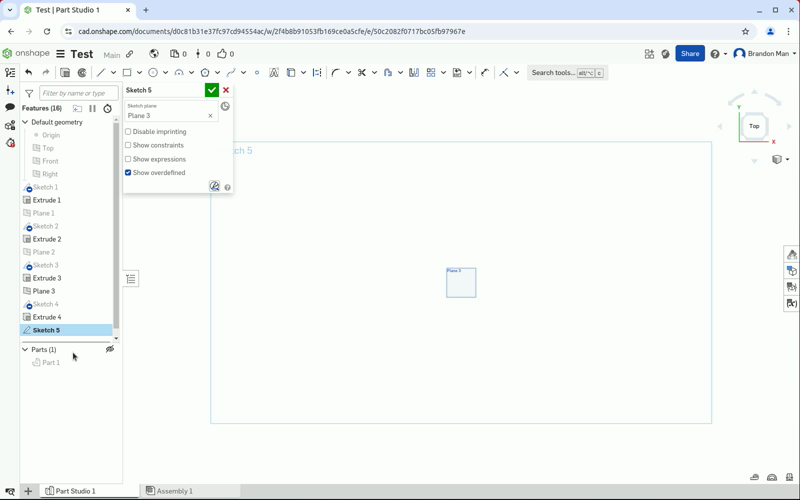
key(c)
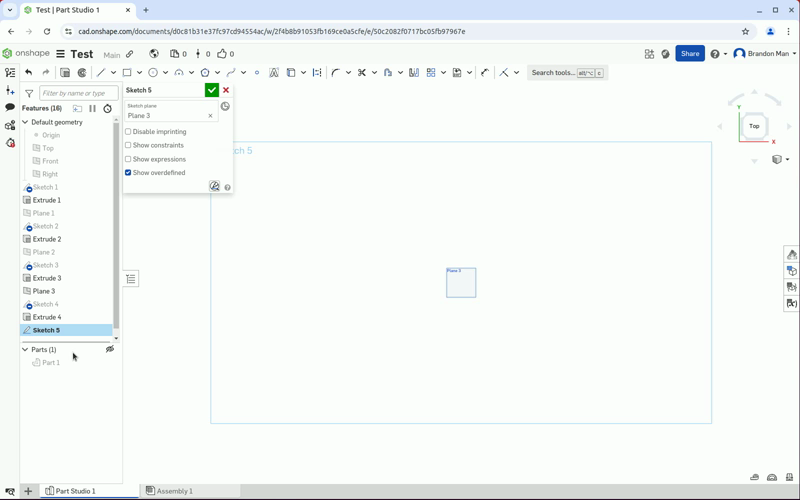
key_down(shift)
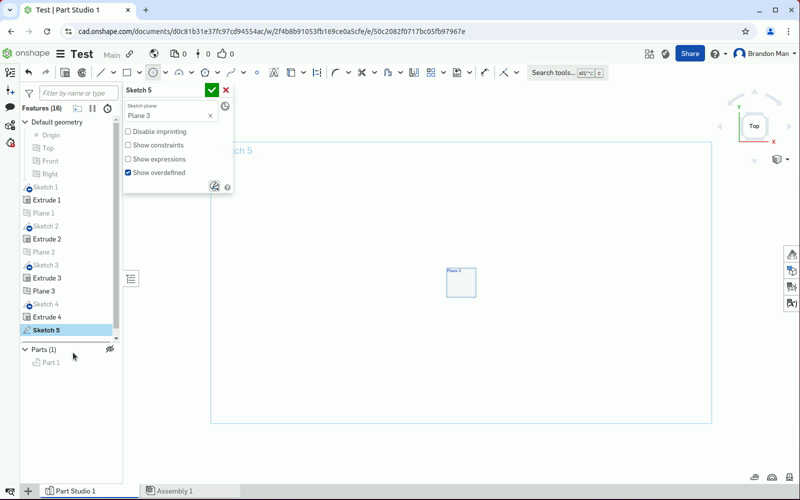
mouse_move(475, 311)
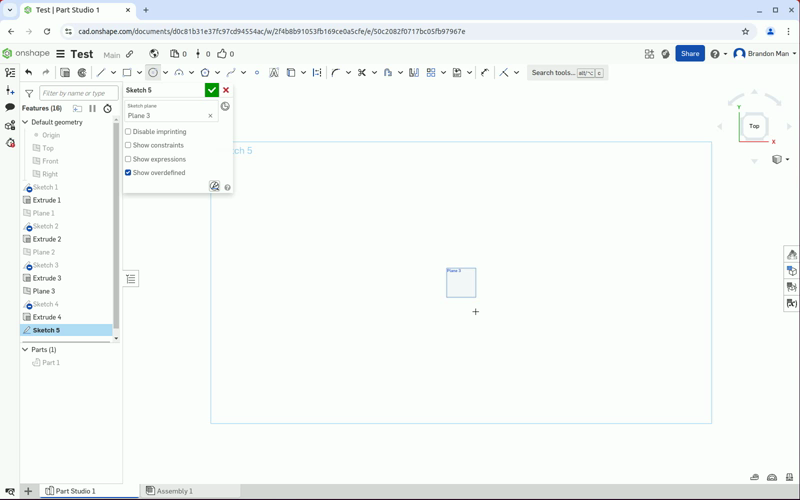
click(475, 311)
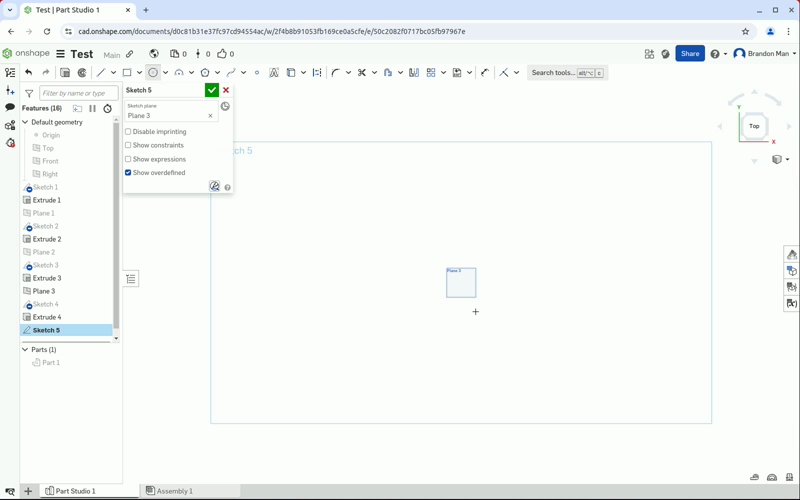
key_up(shift)
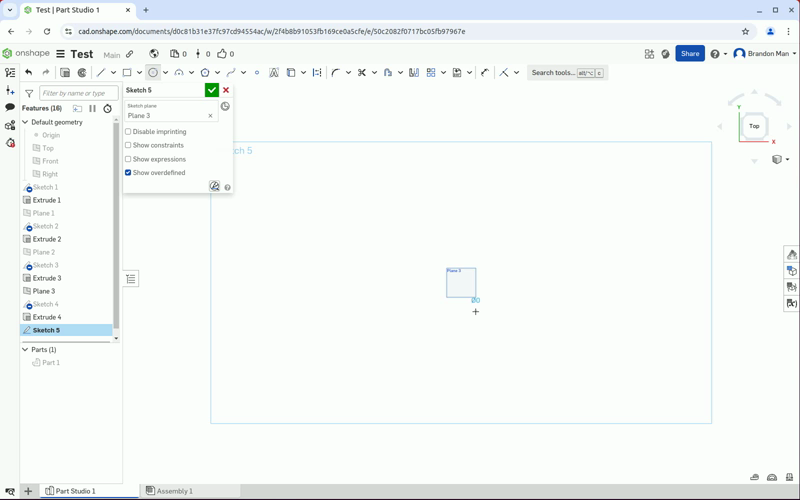
mouse_move(490, 311)
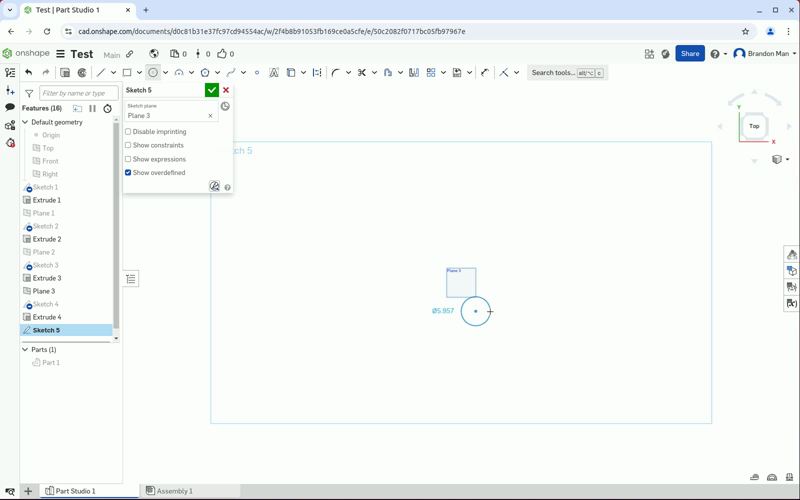
click(490, 311)
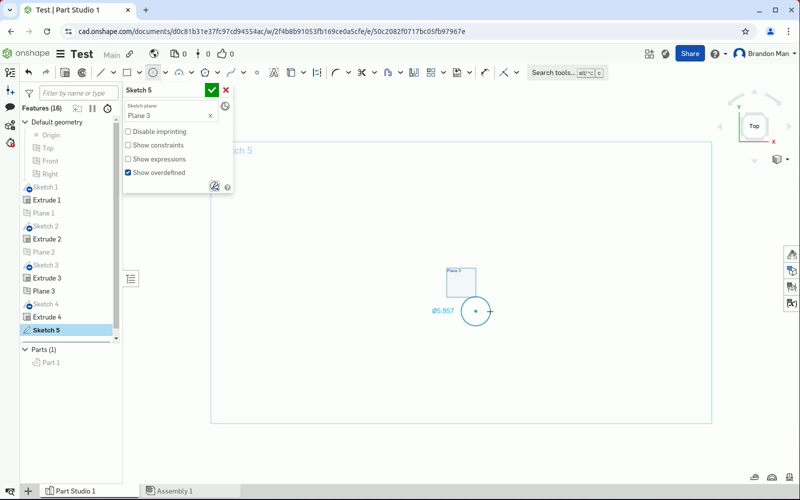
key(esc)
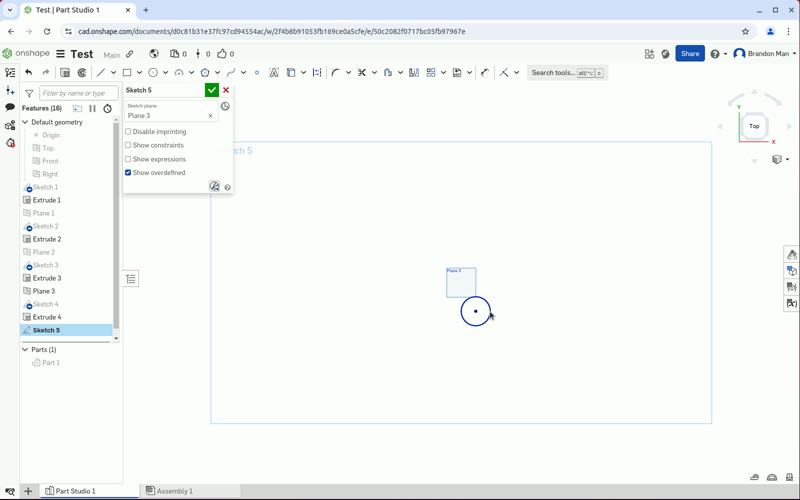
mouse_move(466, 318)
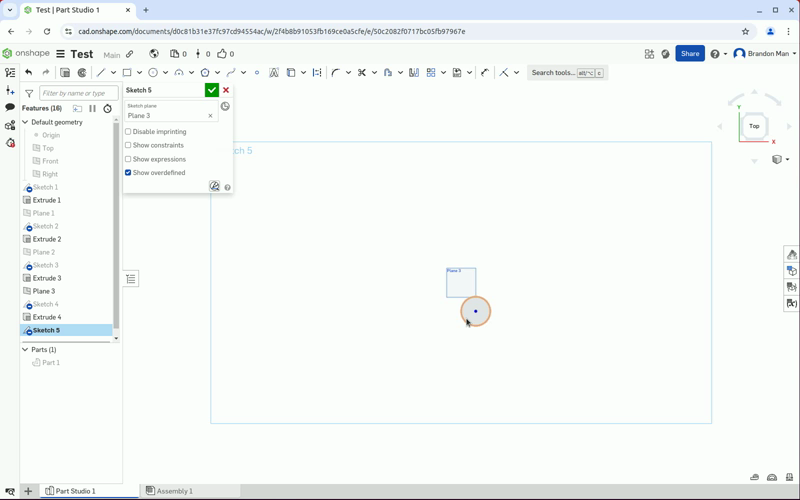
scroll(6)
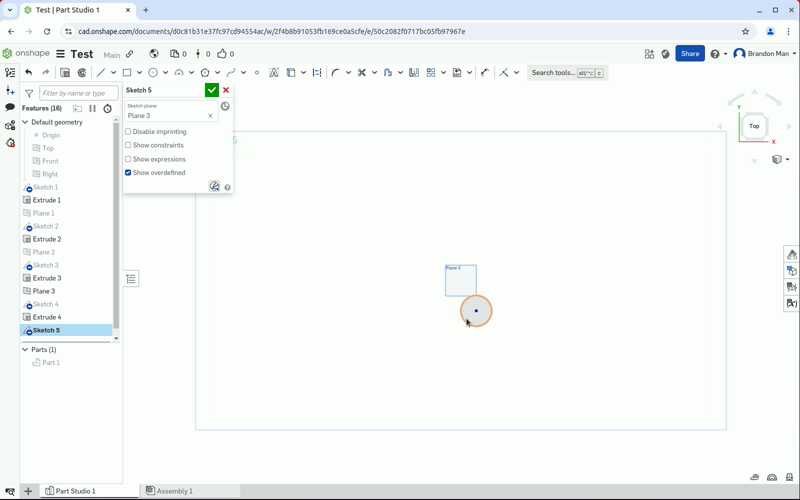
scroll(6)
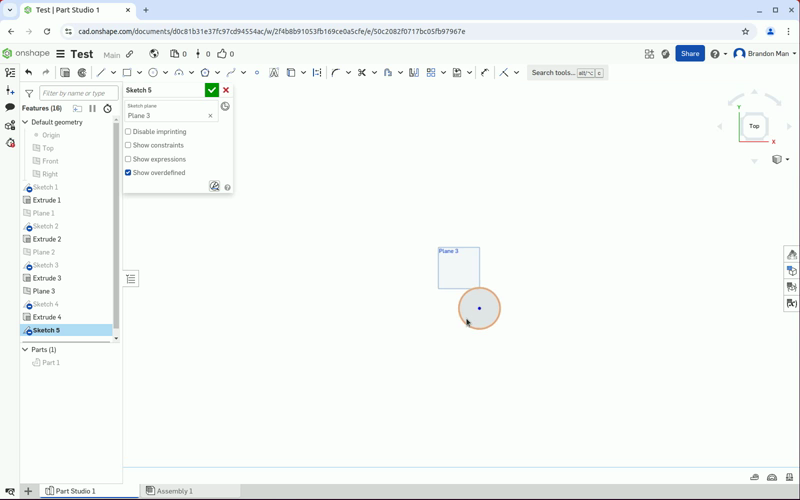
scroll(6)
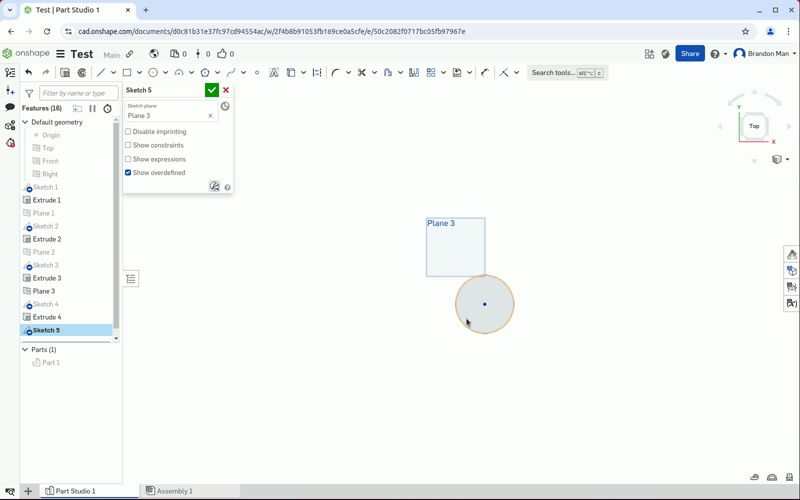
scroll(6)
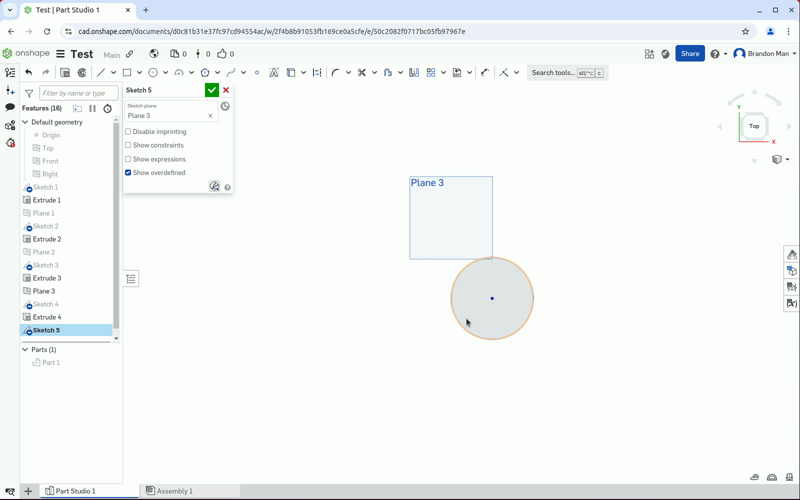
scroll(6)
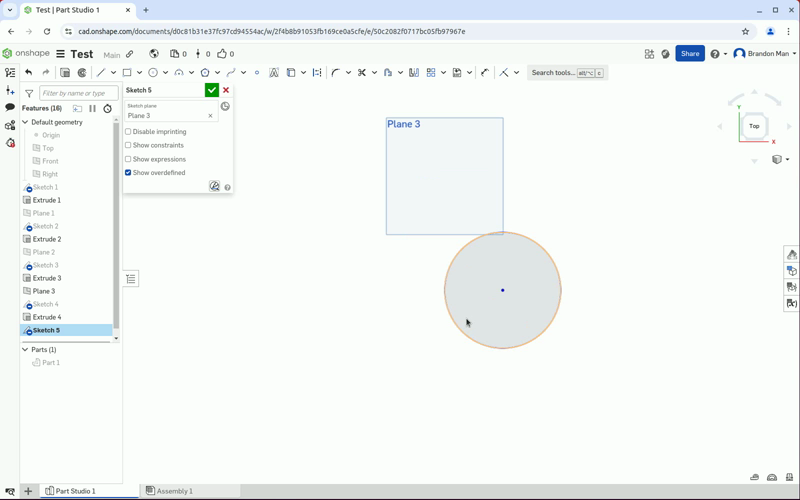
scroll(6)
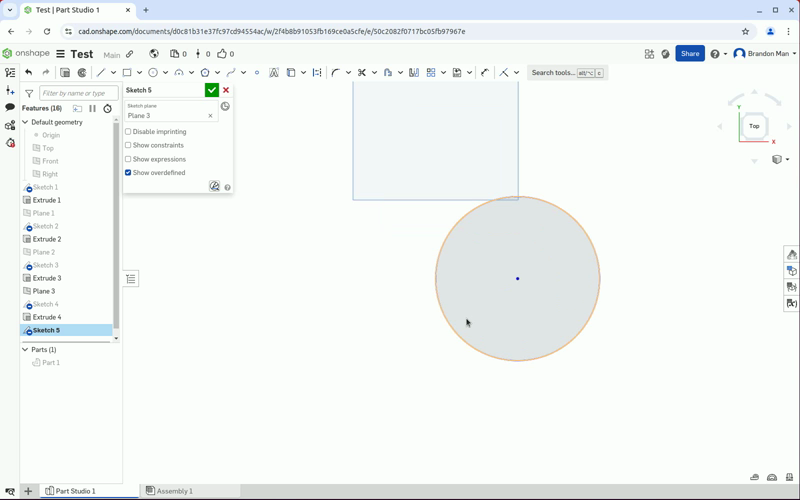
scroll(6)
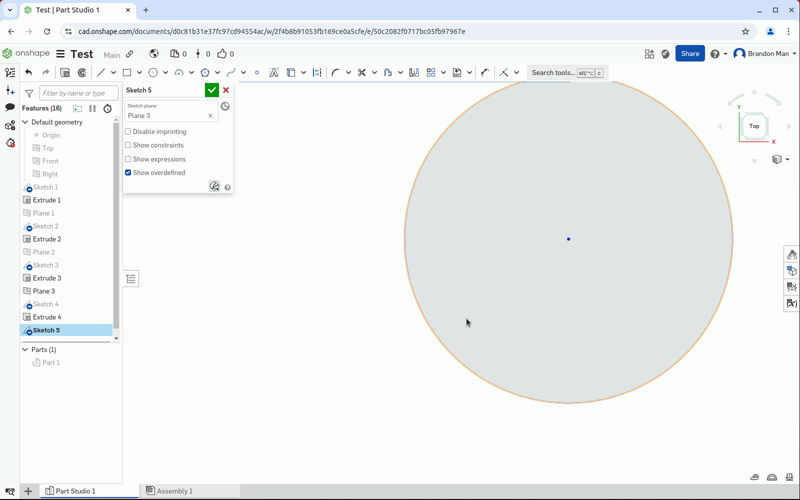
click(466, 318)
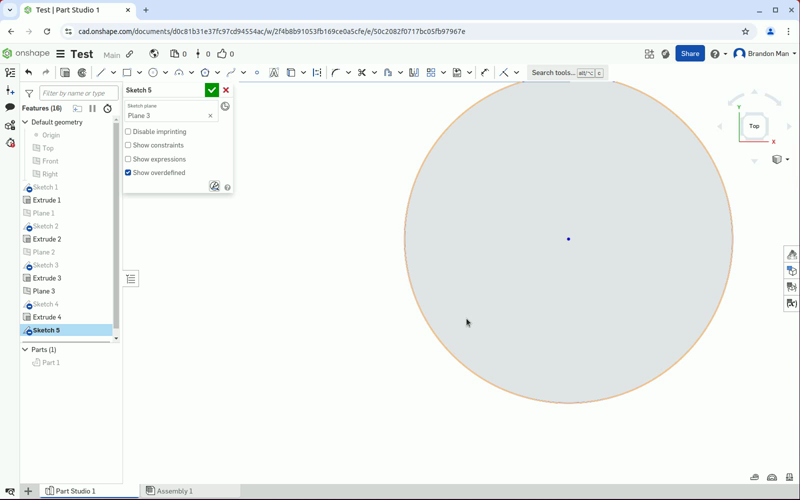
scroll(-6)
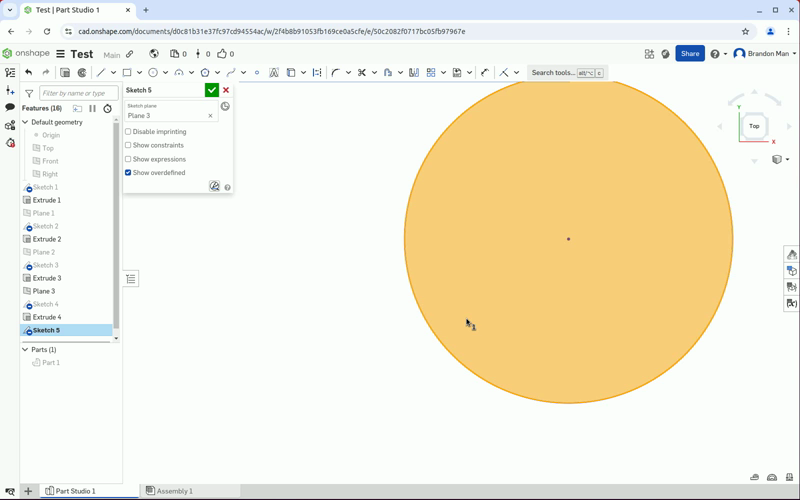
scroll(-6)
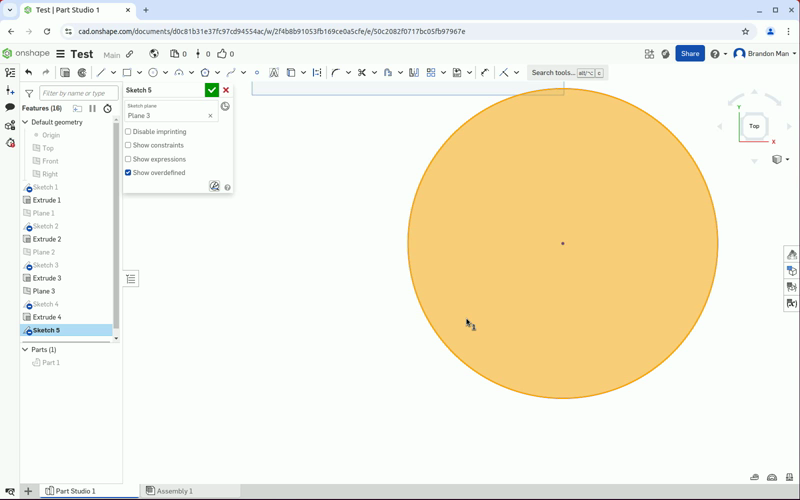
scroll(-6)
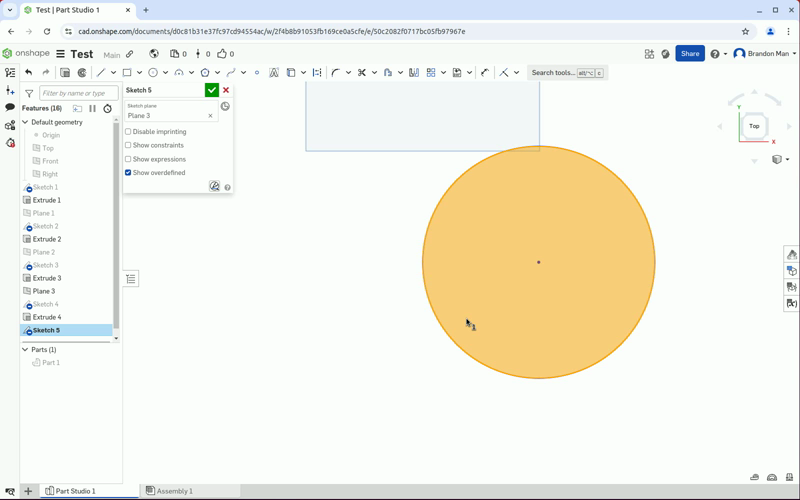
scroll(-6)
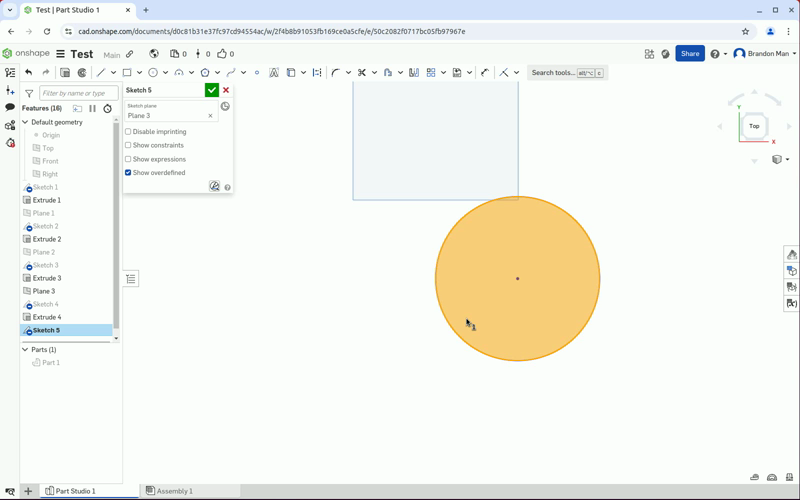
scroll(-6)
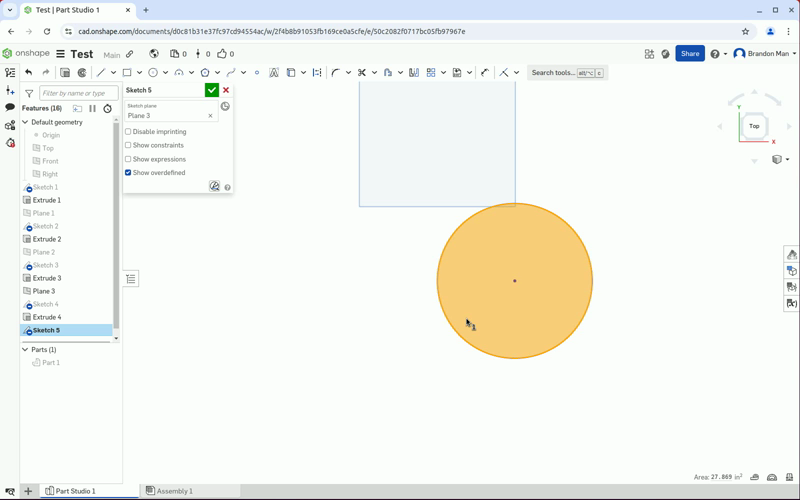
scroll(-6)
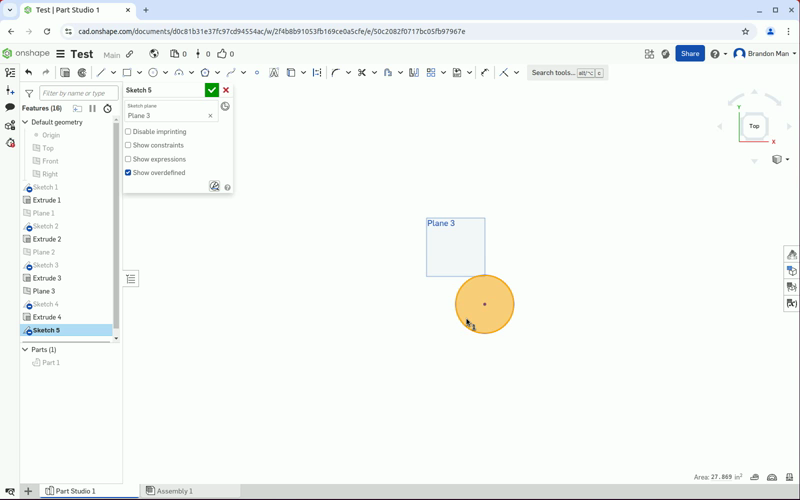
scroll(-6)
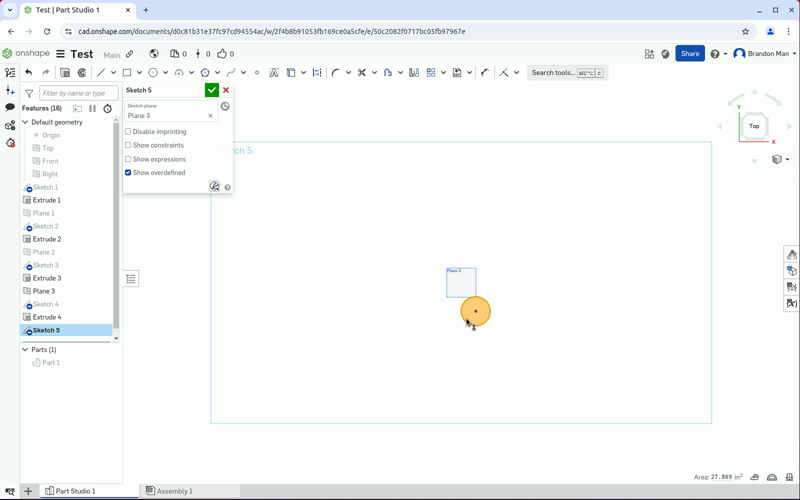
mouse_move(73, 352)
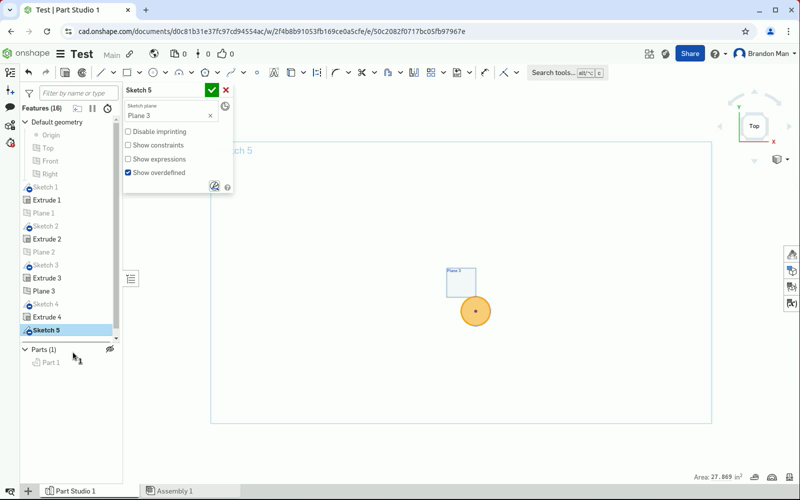
key(shift+y)
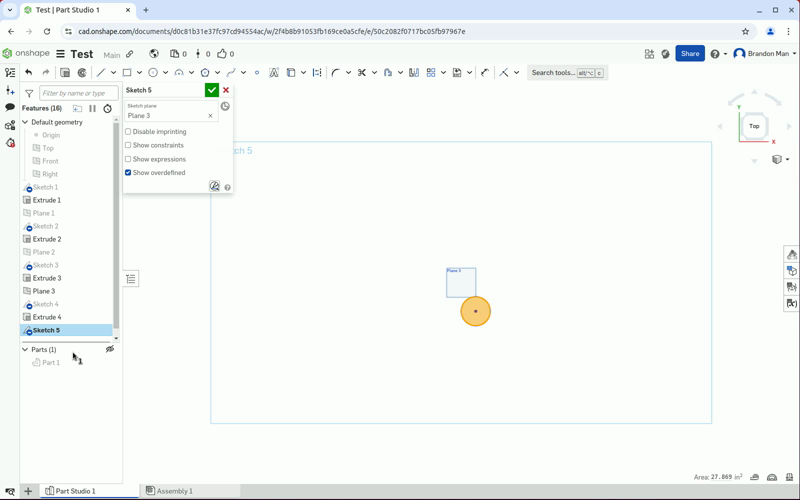
key(shift+e)
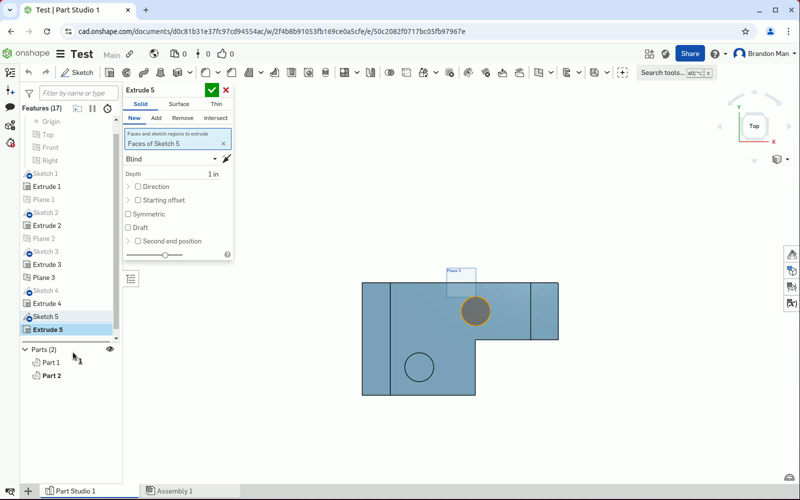
mouse_move(143, 106)
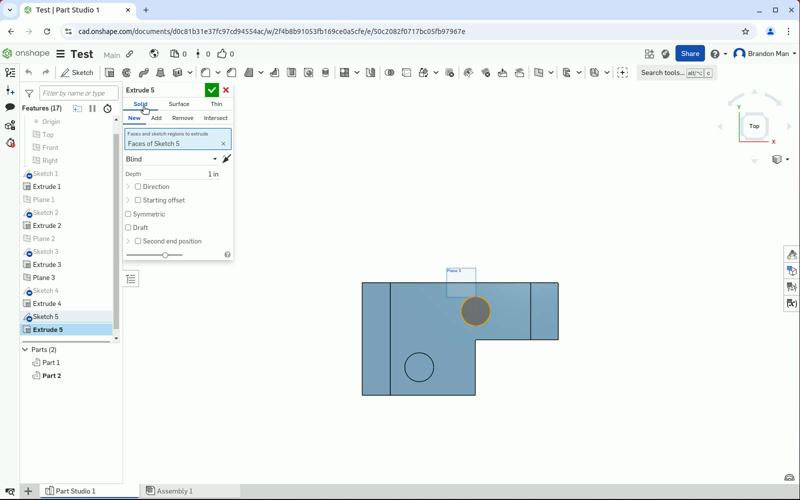
click(143, 106)
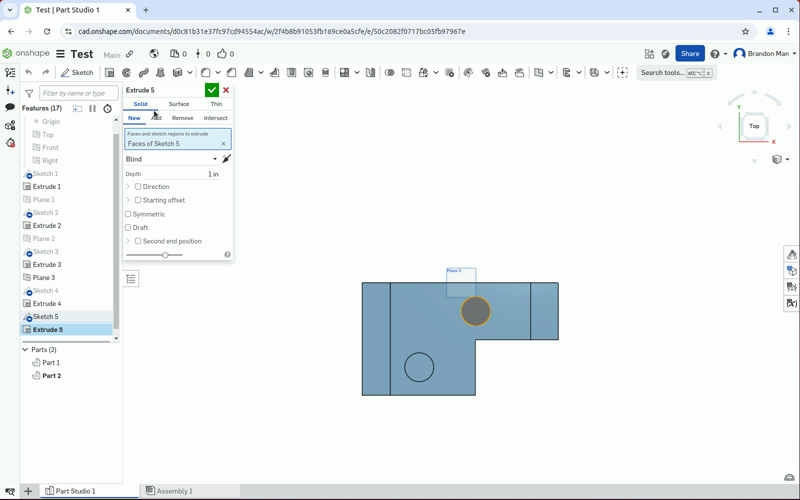
mouse_move(186, 120)
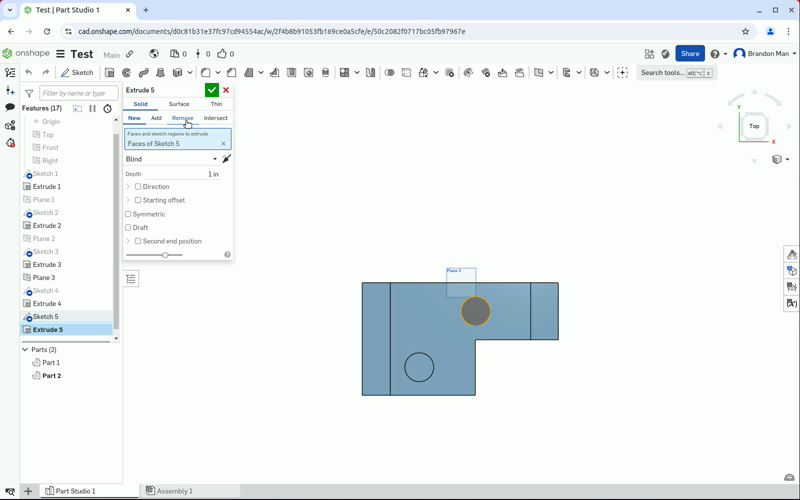
click(186, 120)
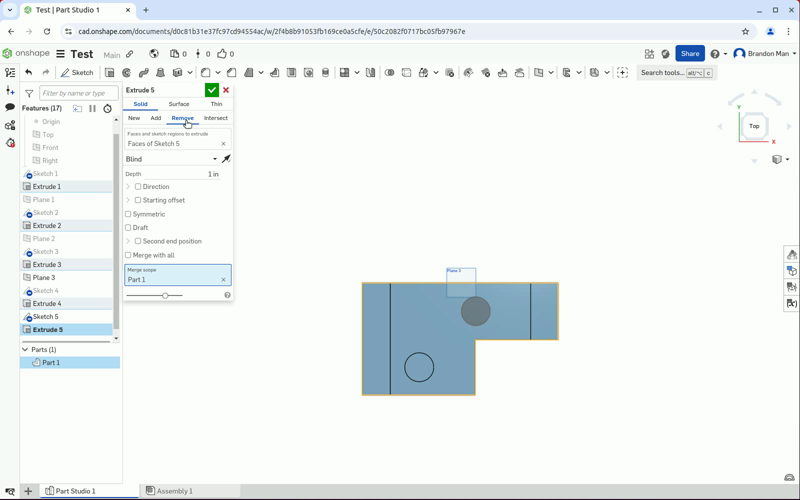
key(tab, 4)
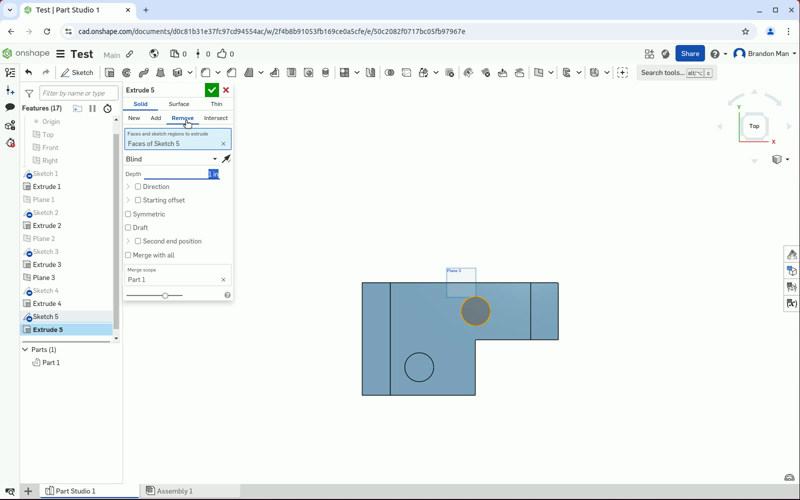
text(5.777)
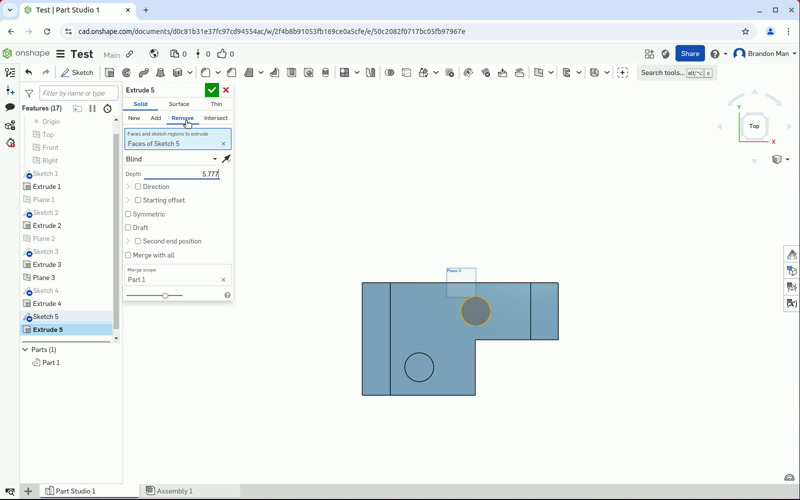
key(tab, 6)
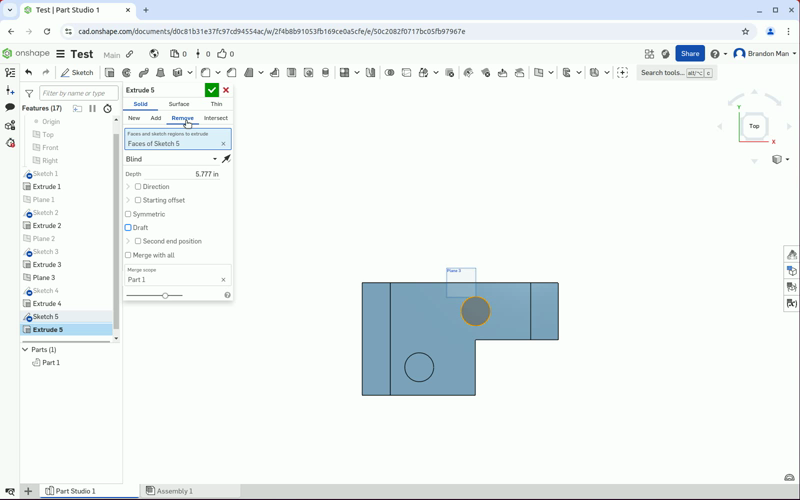
key(space)
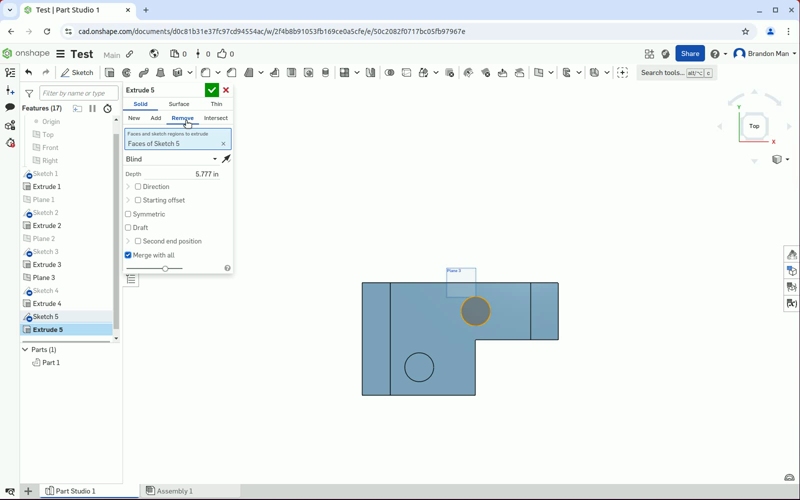
key(enter)
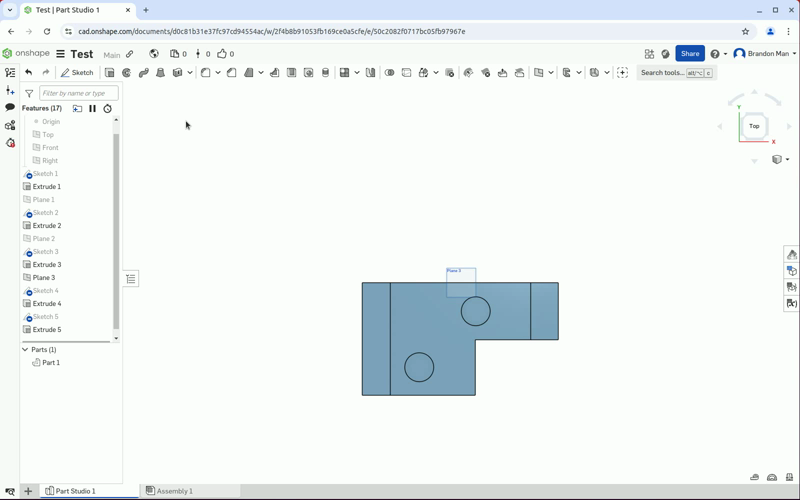
key(shift+h)
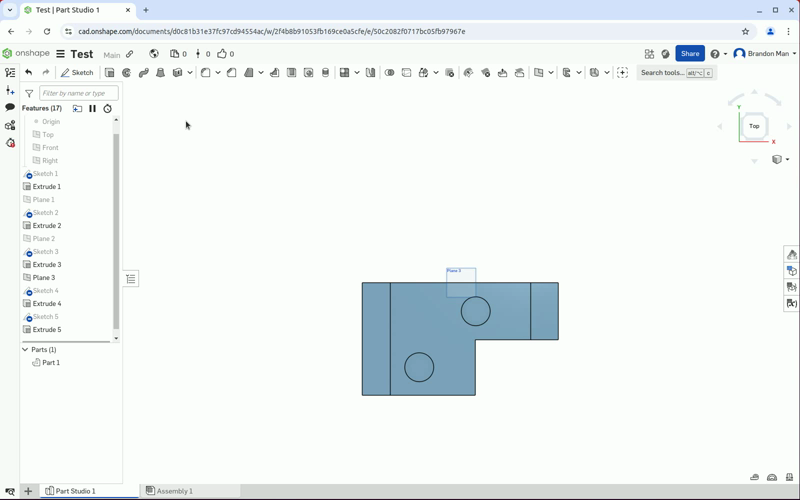
key(shift+h)
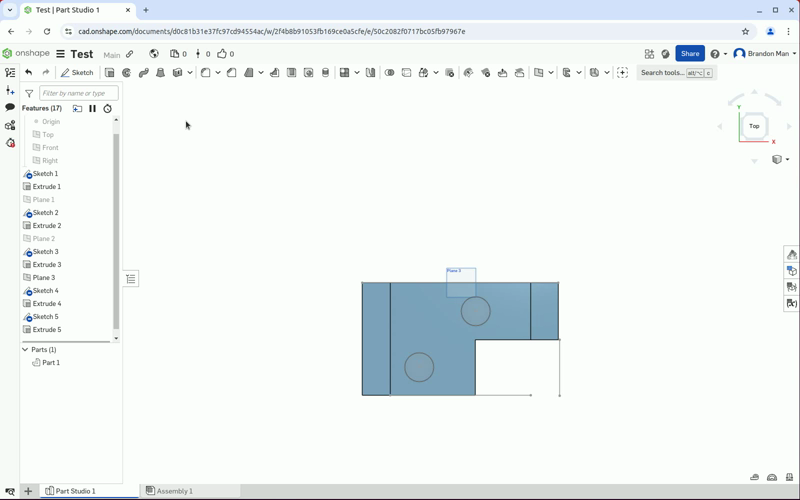
key(shift+7)
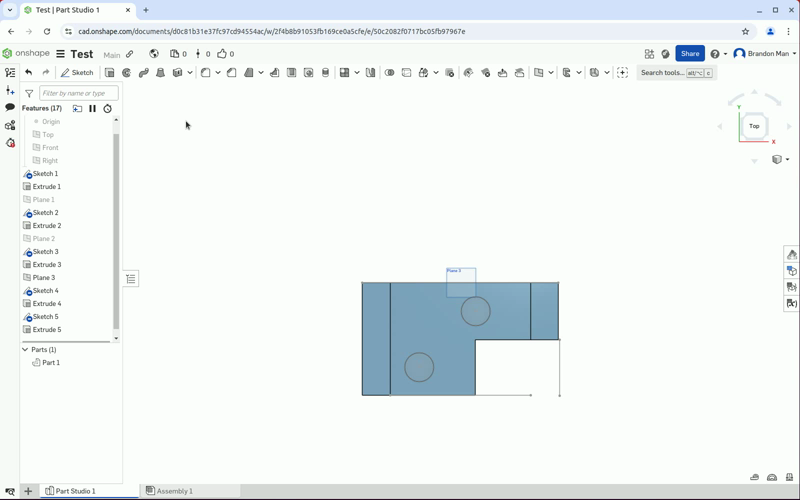
key(up, 3)
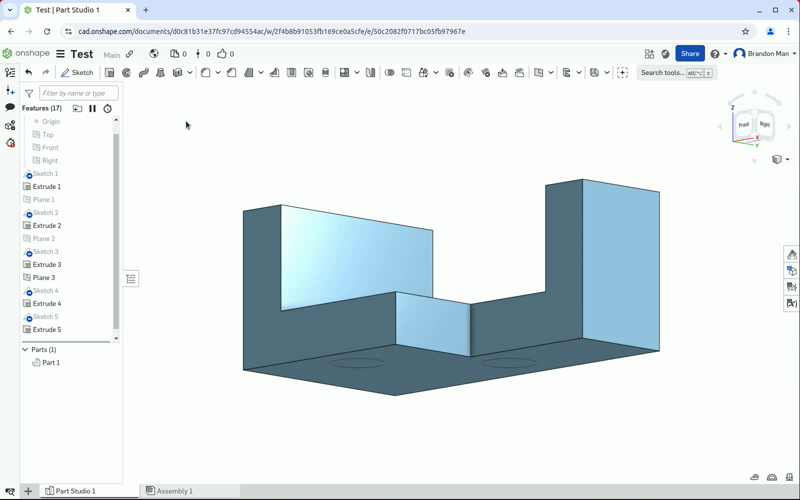
key(left, 3)
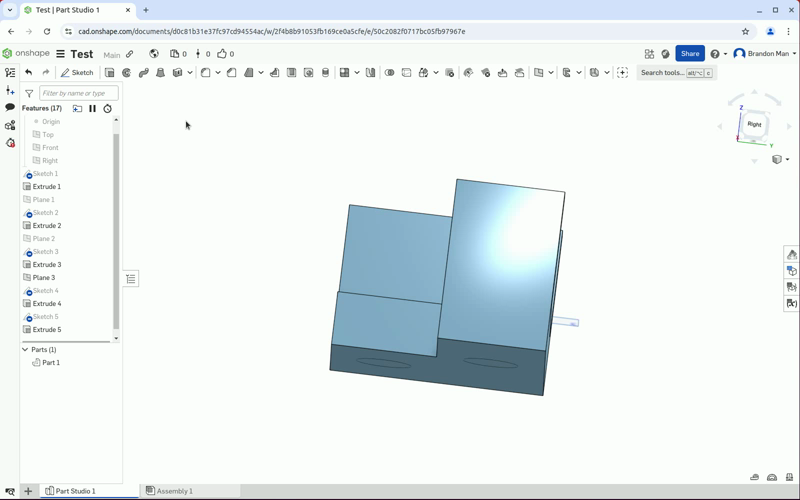
key(right, 3)
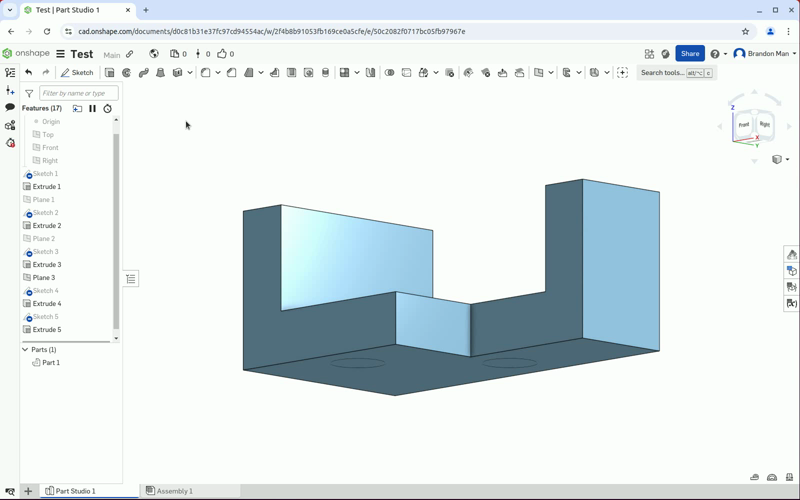
key(down, 3)
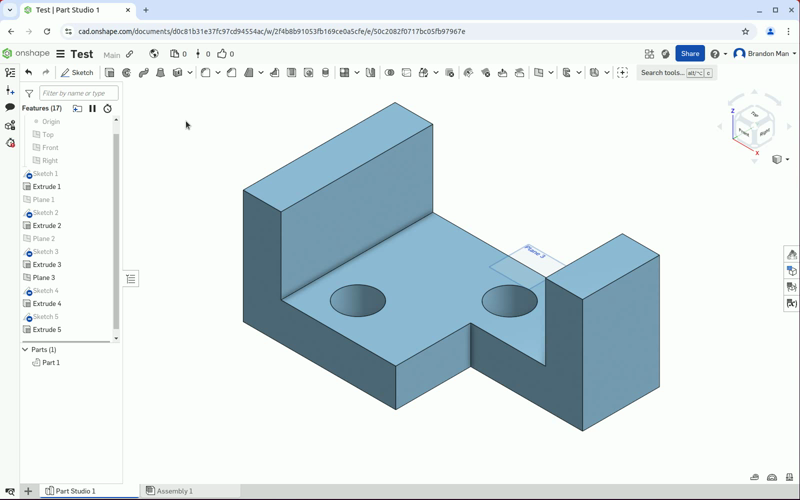
mouse_move(69, 176)
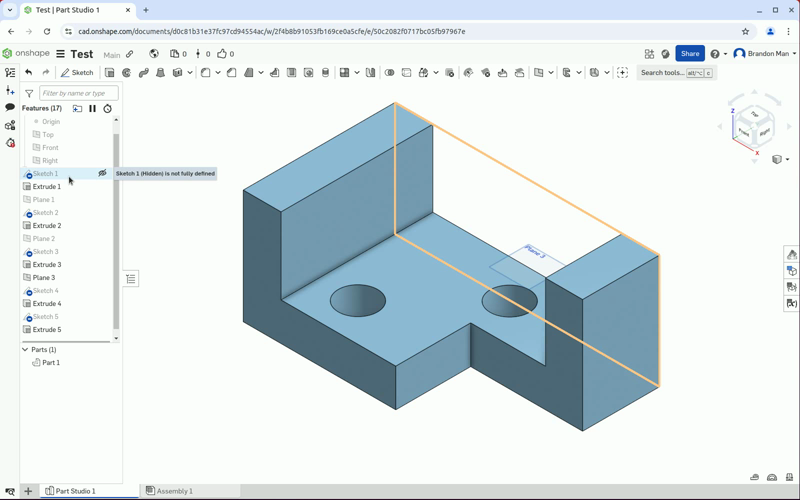
click(69, 176)